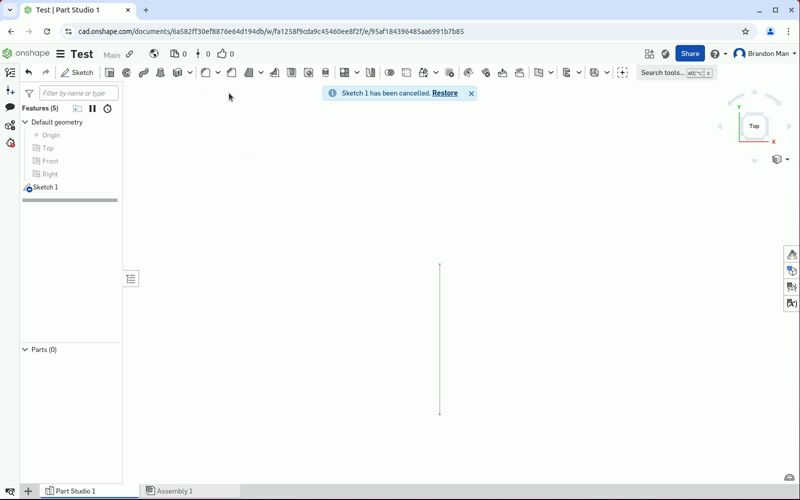
key(shift+h)
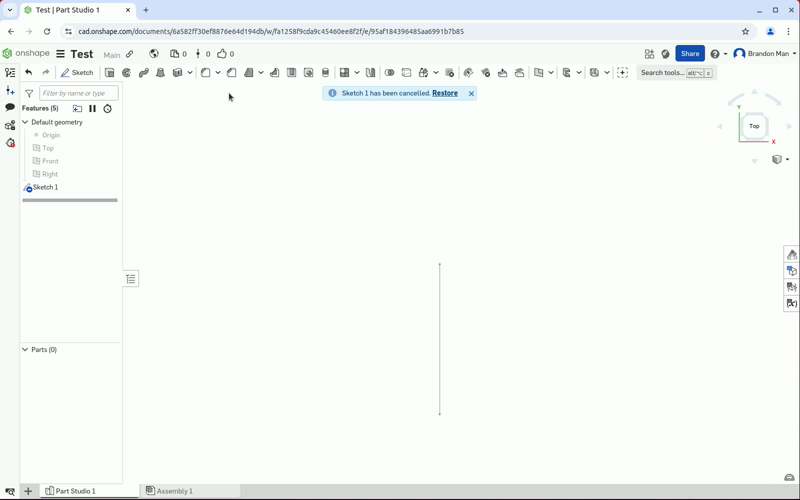
key(shift+s)
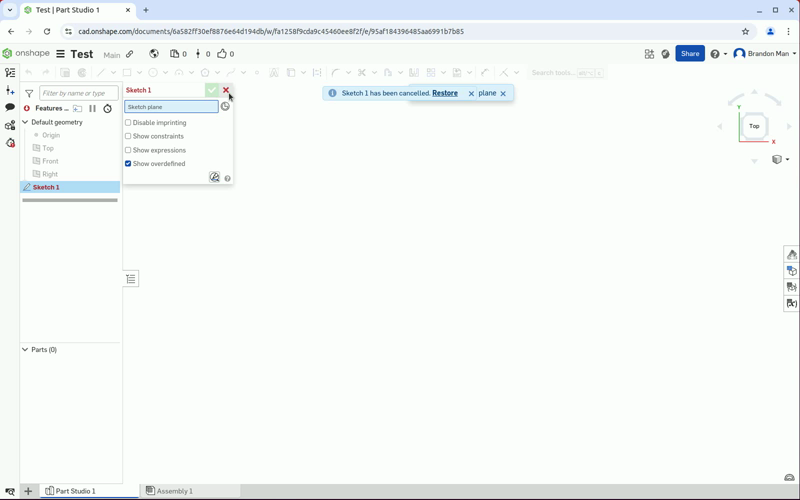
mouse_move(73, 150)
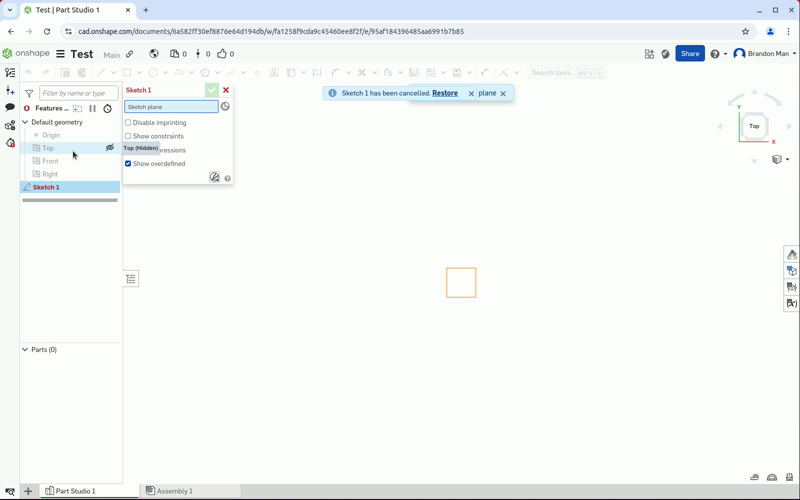
click(73, 150)
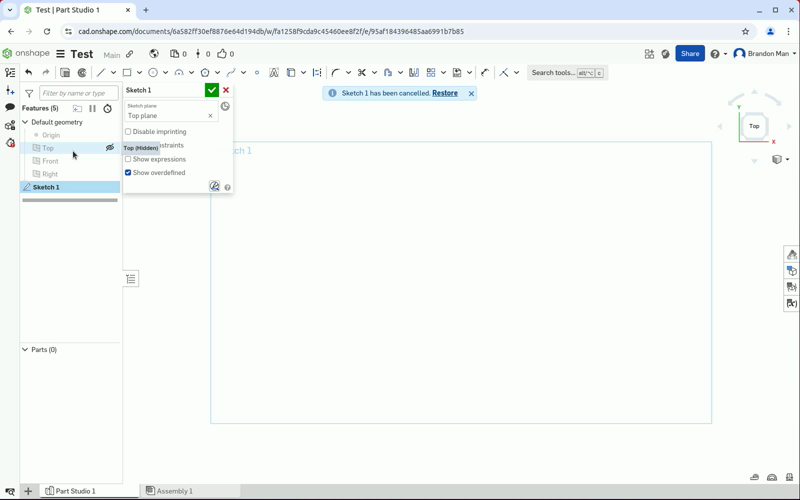
mouse_move(73, 352)
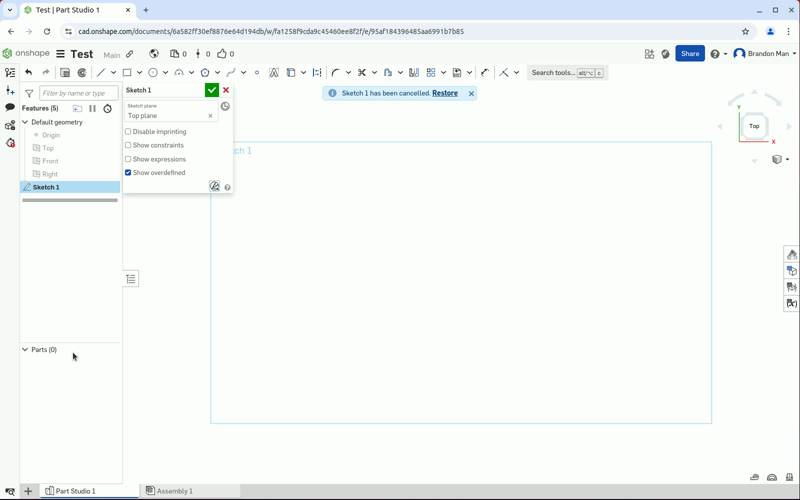
key(y)
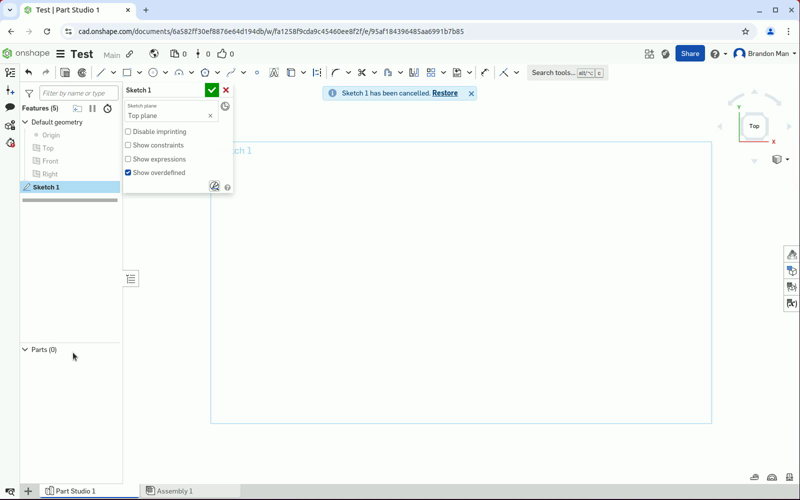
key(l)
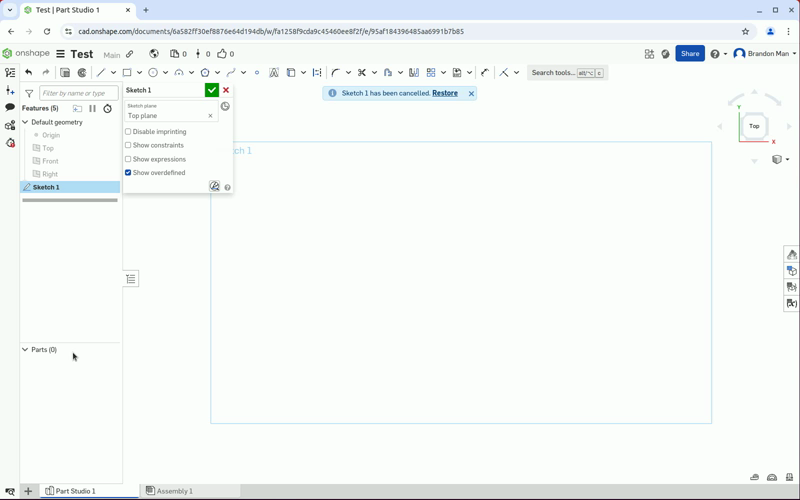
key_down(shift)
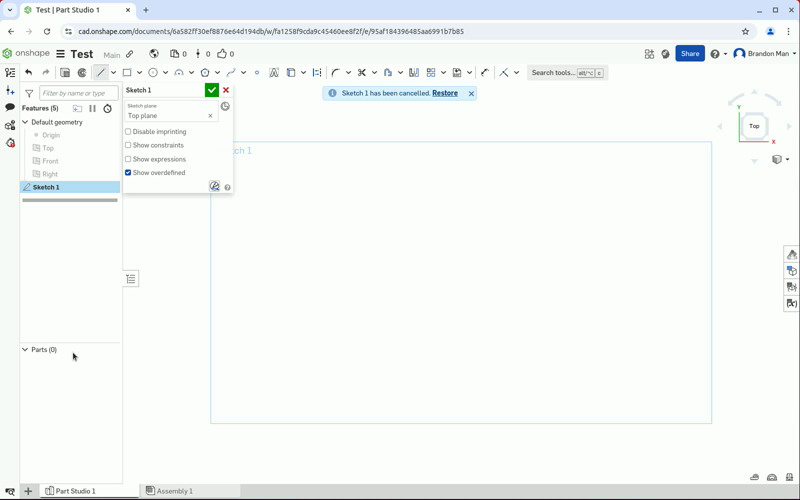
mouse_move(378, 226)
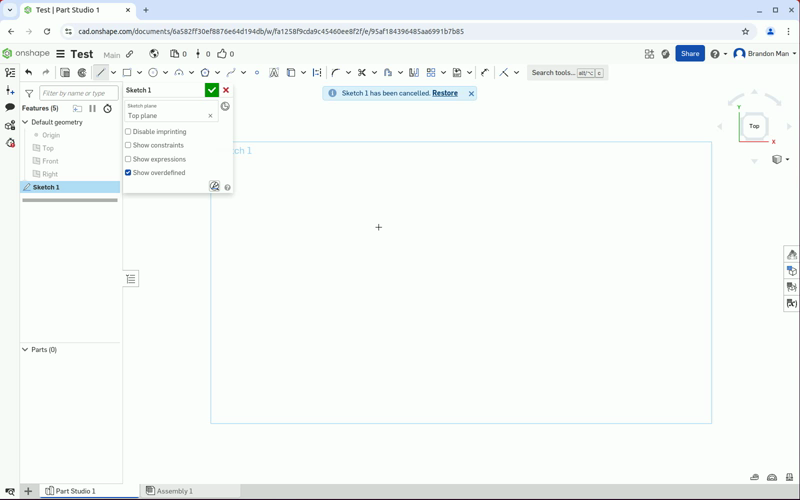
click(378, 226)
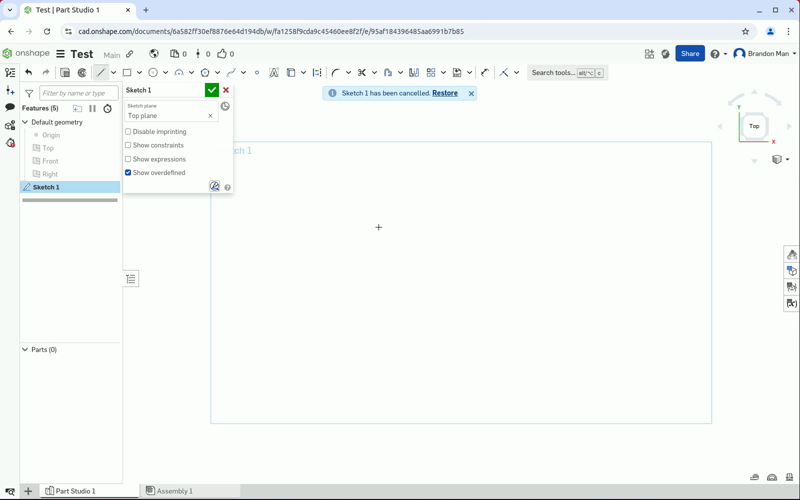
key_up(shift)
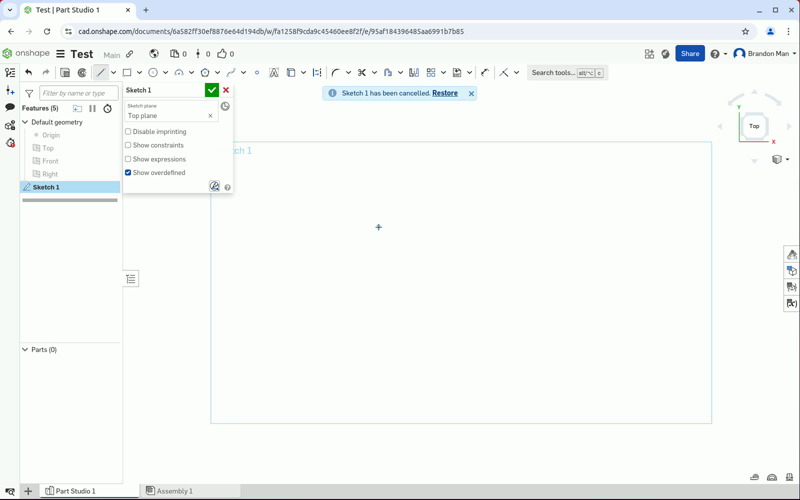
key_down(shift)
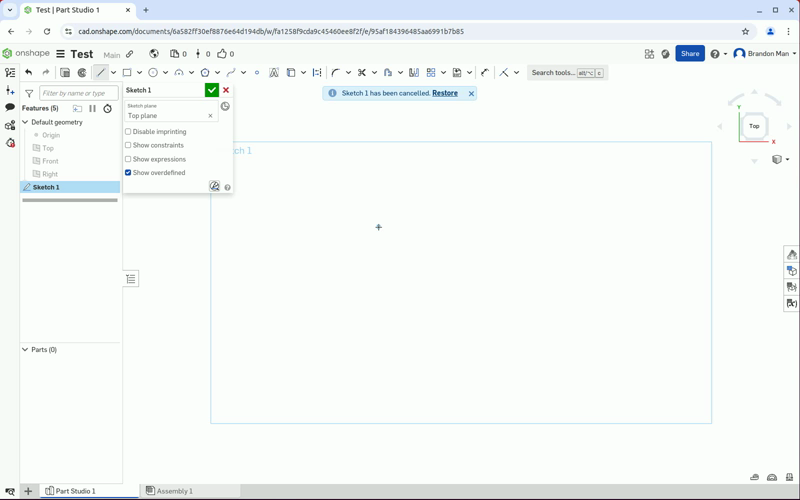
mouse_move(408, 226)
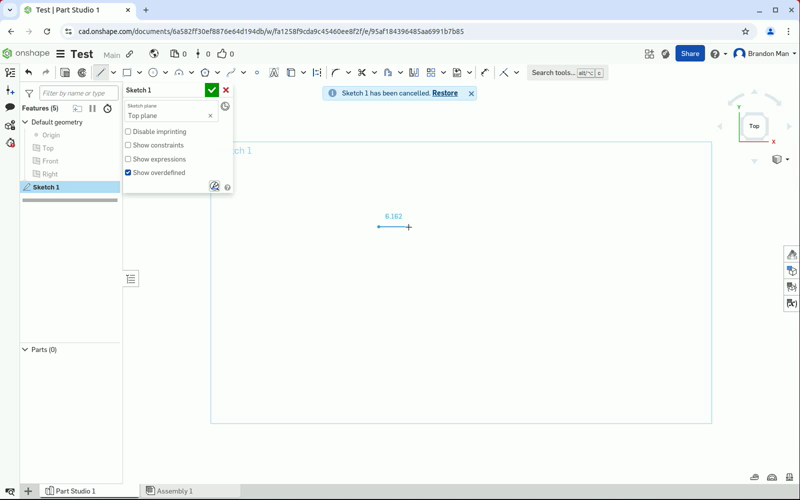
mouse_move(388, 283)
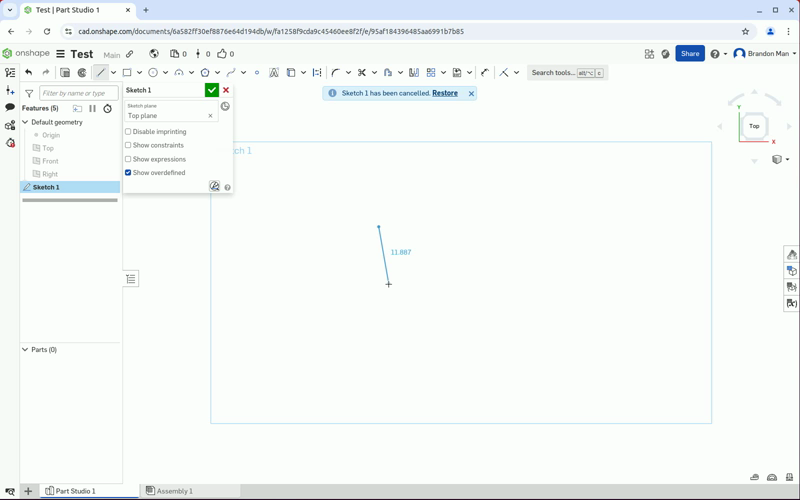
click(388, 283)
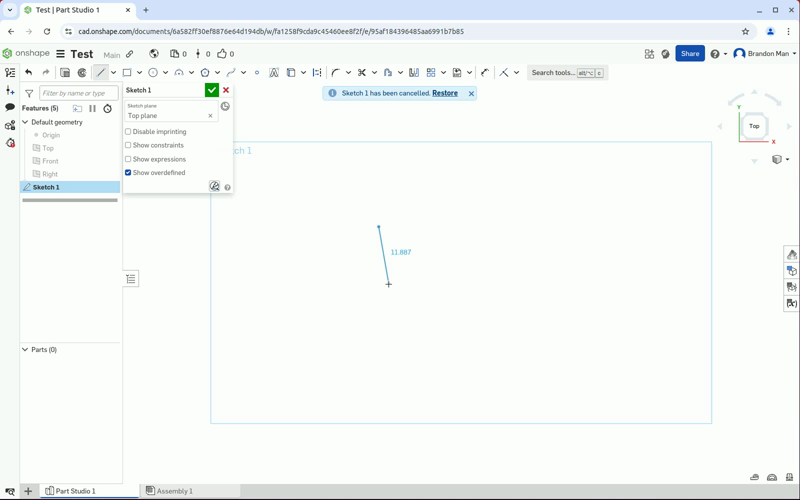
key_up(shift)
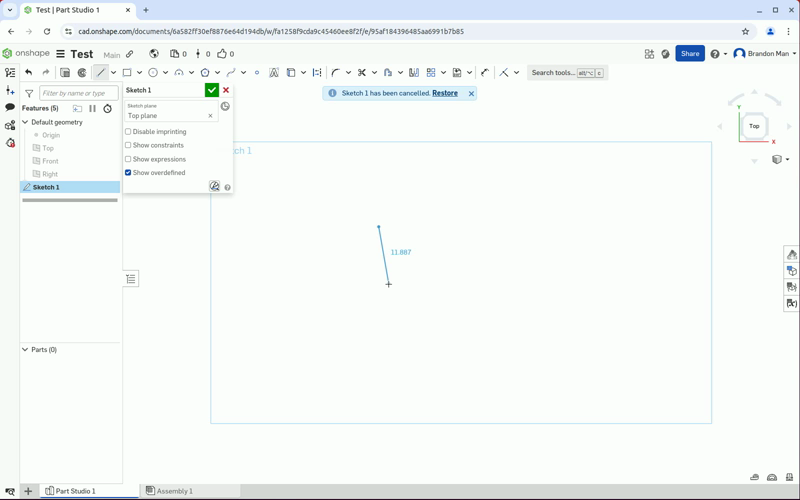
key_down(shift)
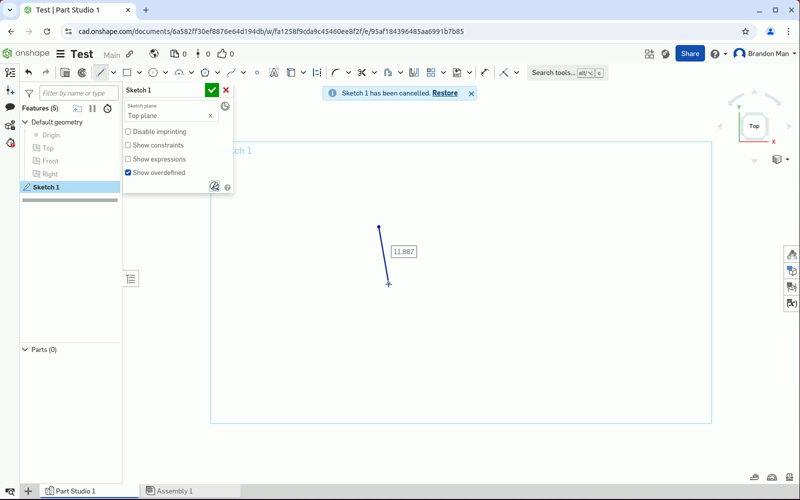
mouse_move(418, 283)
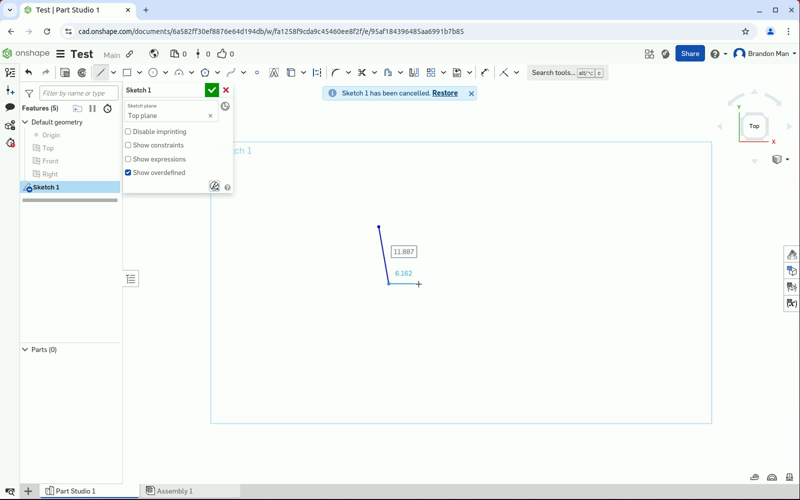
mouse_move(432, 283)
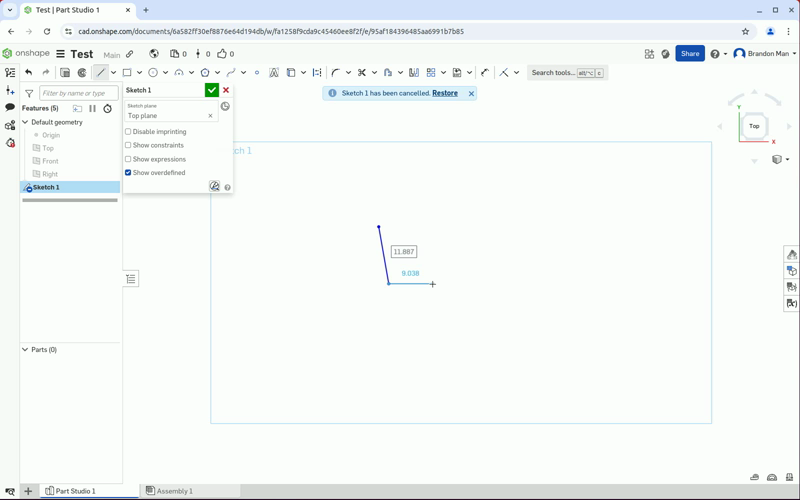
click(432, 283)
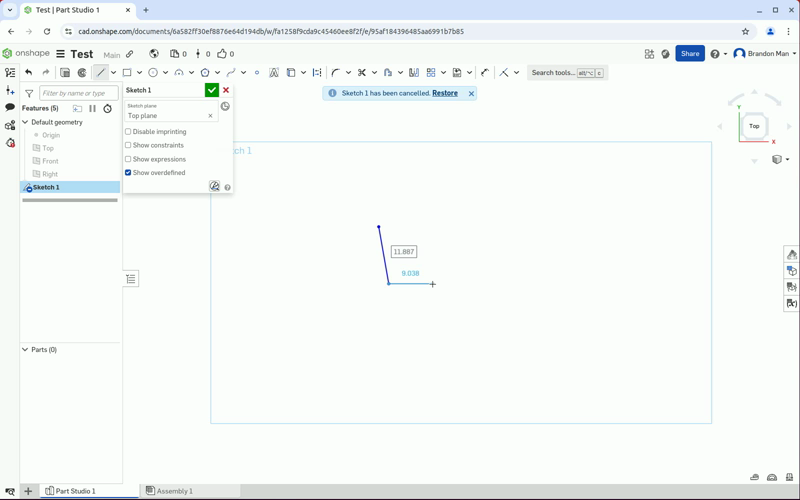
key_up(shift)
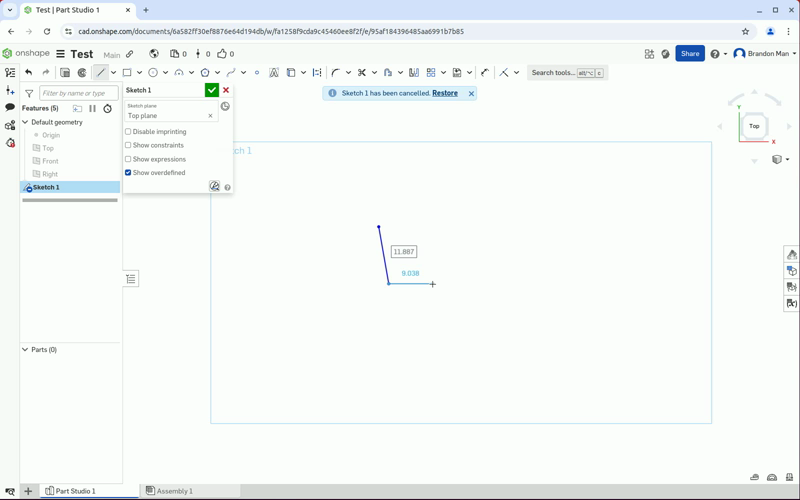
key_down(shift)
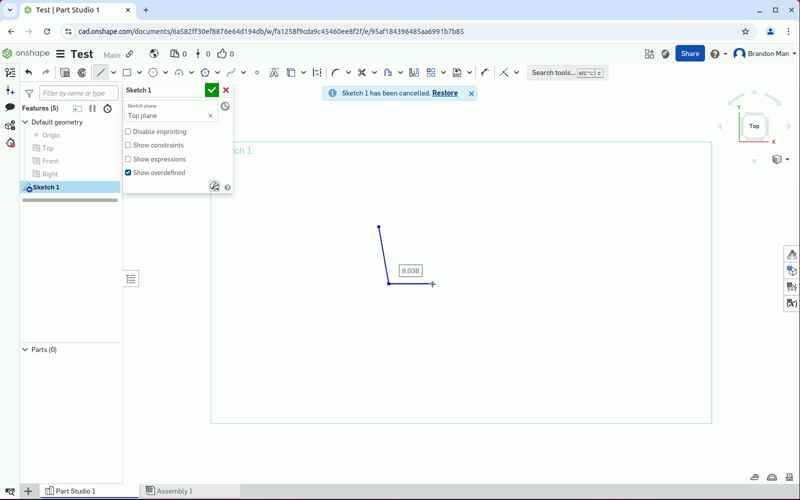
mouse_move(462, 283)
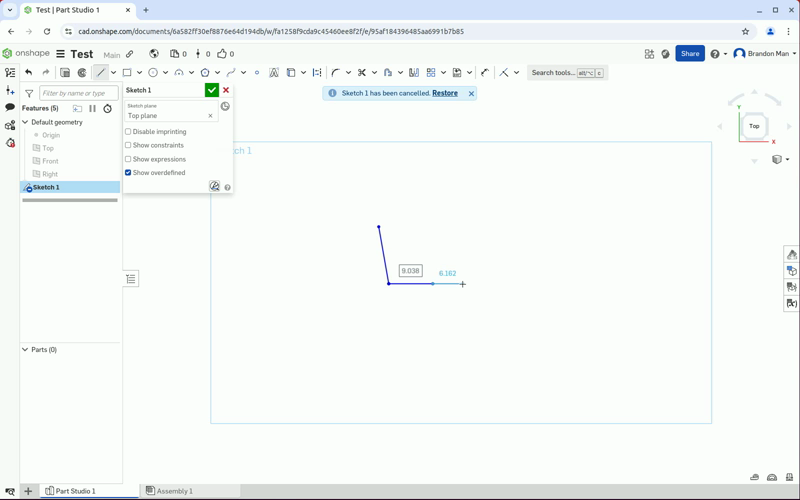
mouse_move(432, 276)
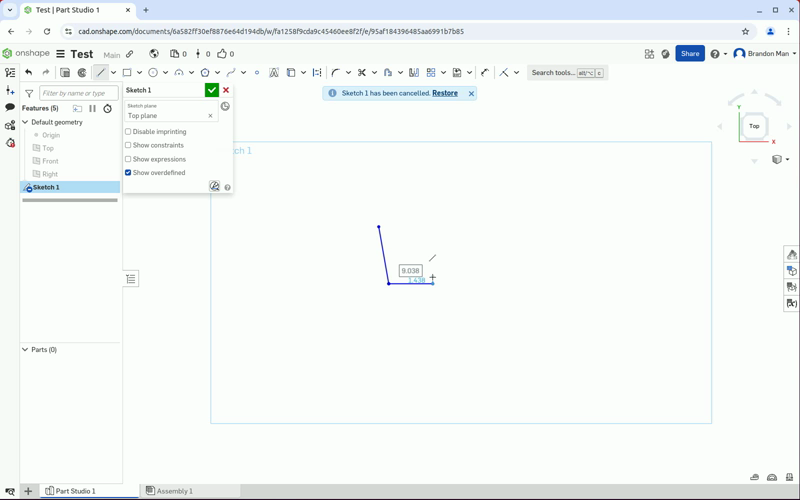
scroll(6)
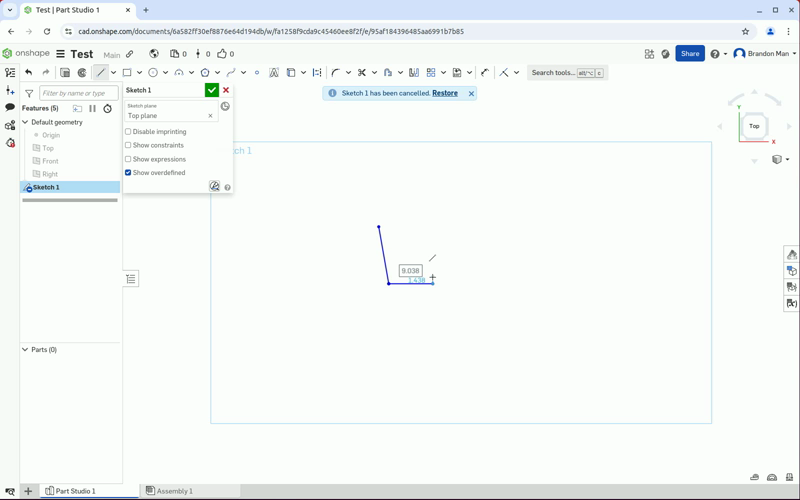
scroll(6)
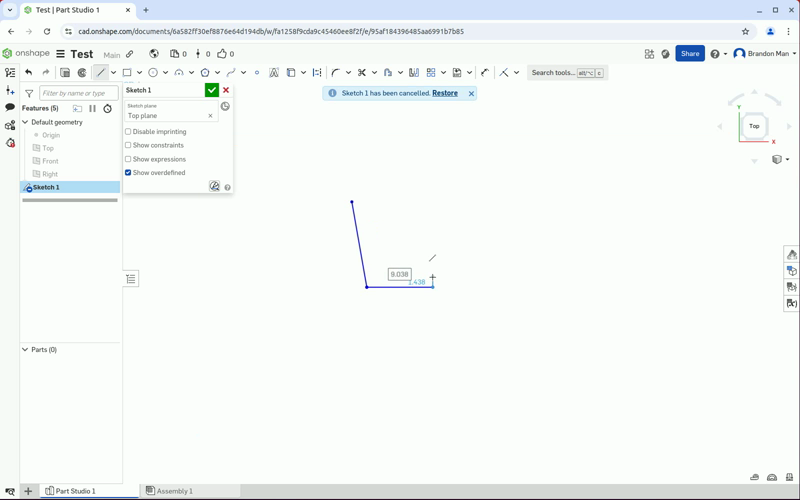
scroll(6)
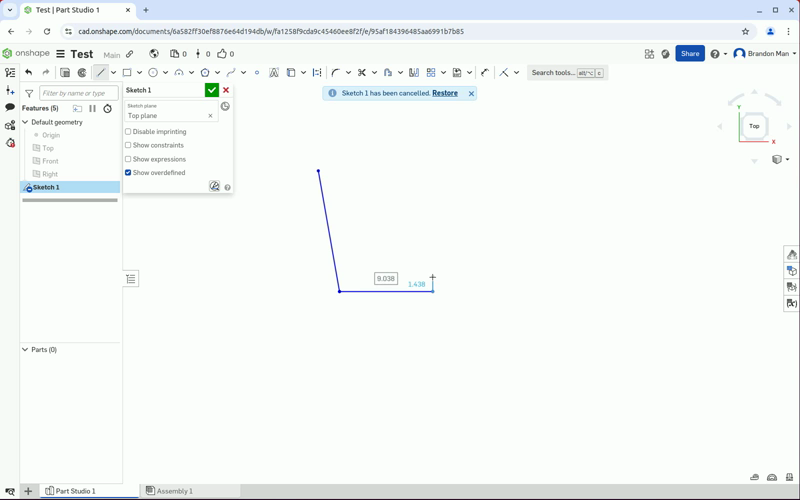
scroll(6)
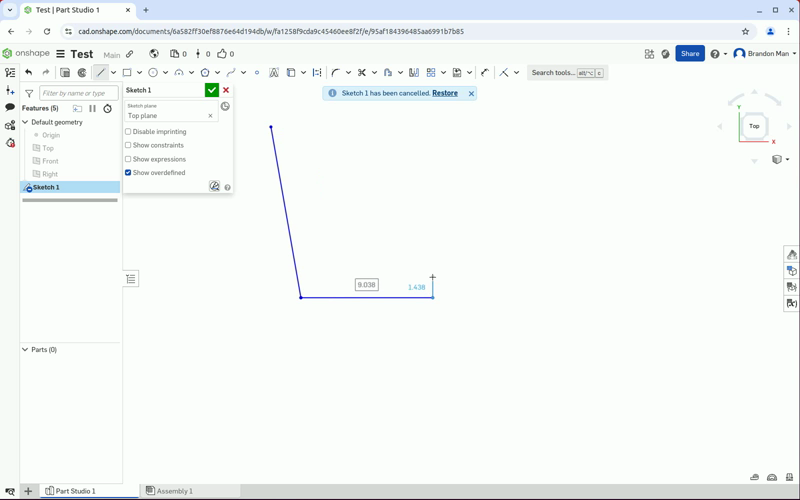
scroll(6)
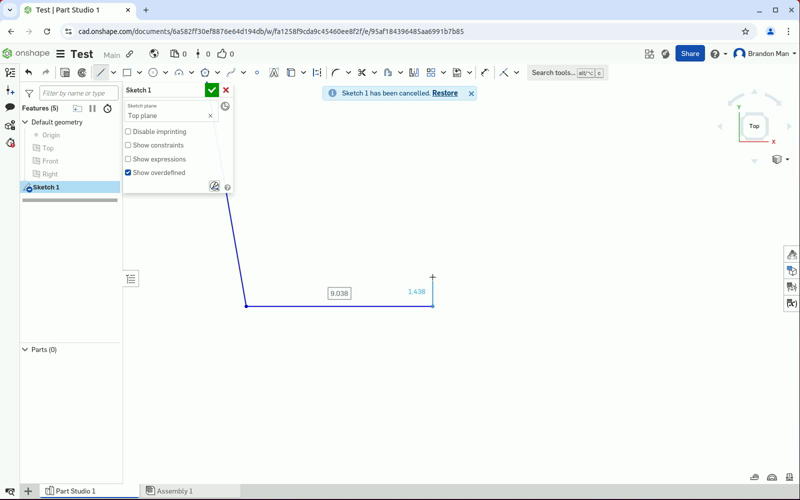
scroll(6)
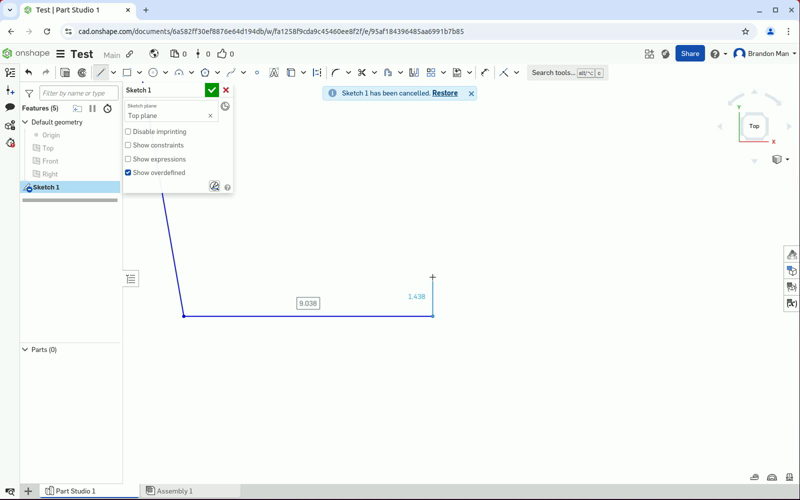
scroll(6)
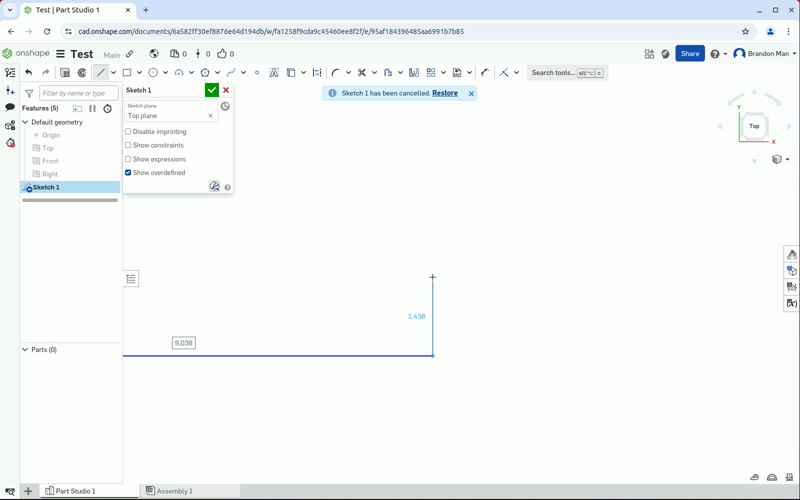
click(432, 276)
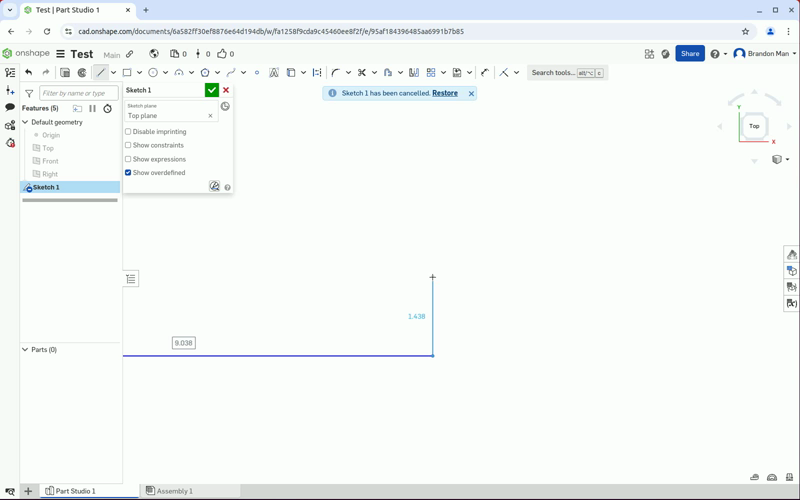
scroll(-6)
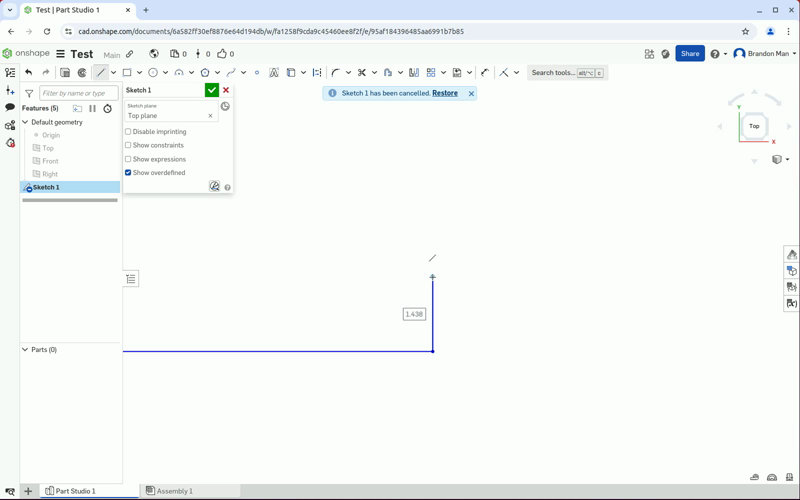
scroll(-6)
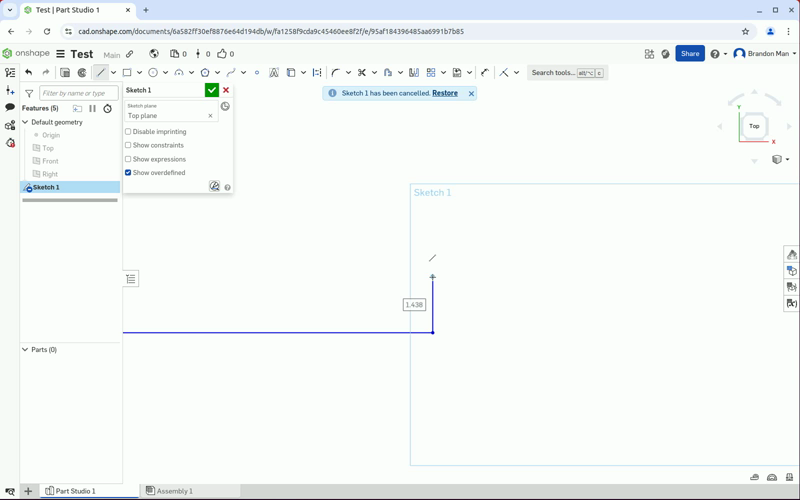
scroll(-6)
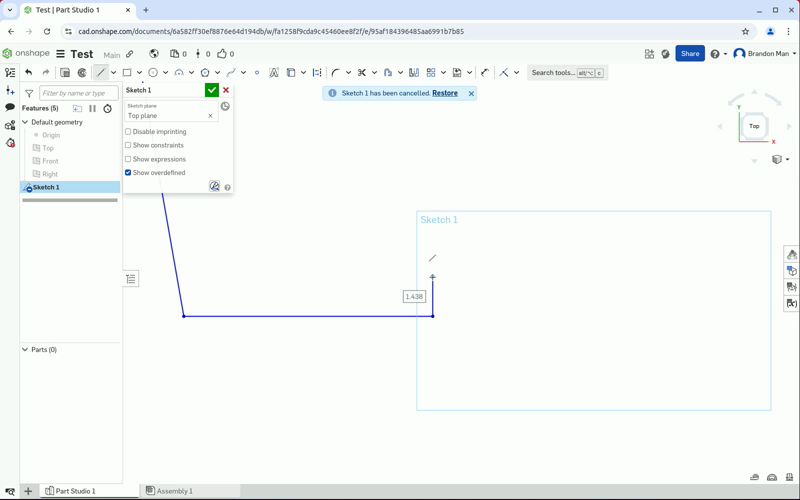
scroll(-6)
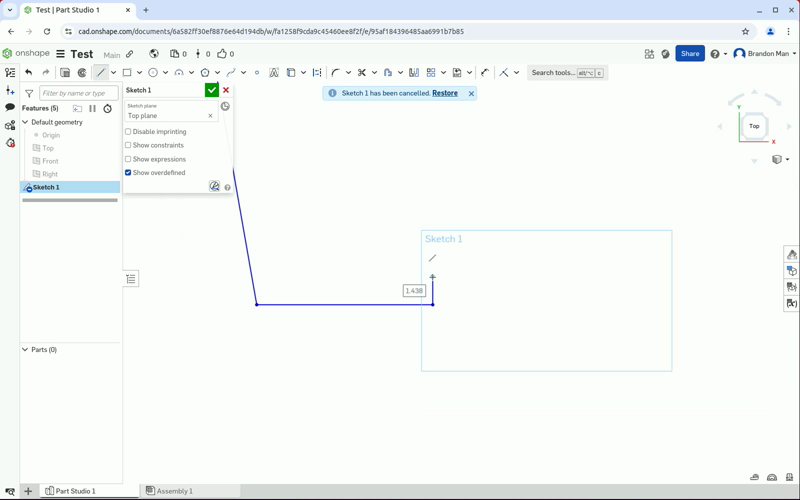
scroll(-6)
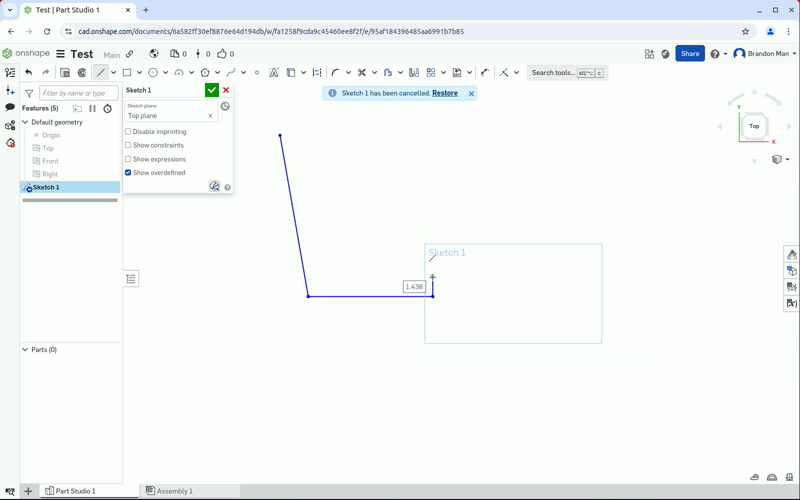
scroll(-6)
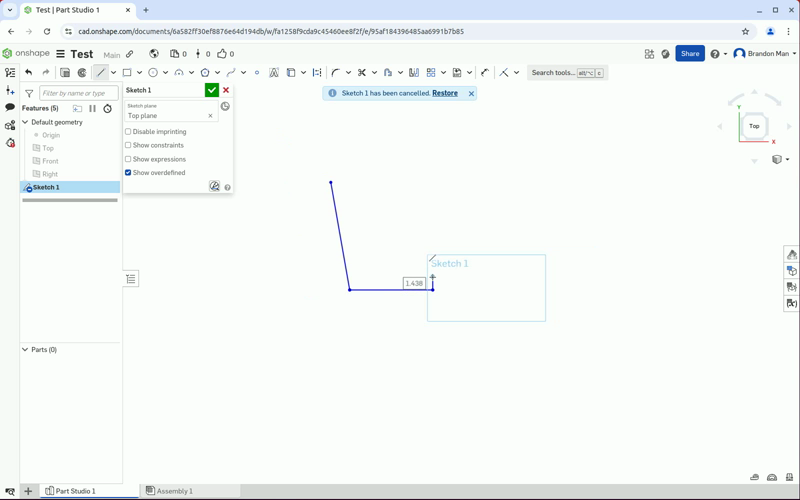
scroll(-6)
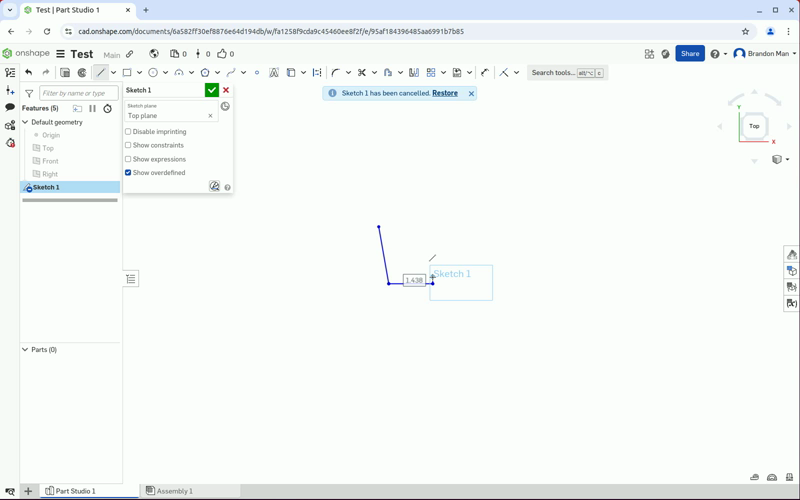
key_up(shift)
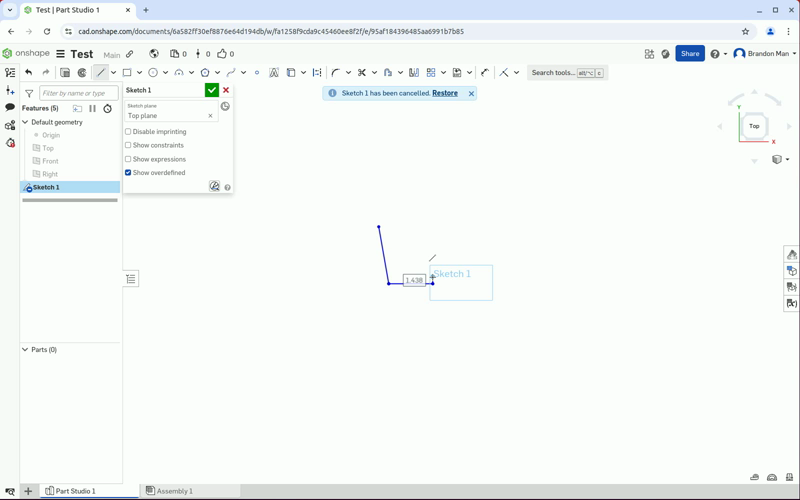
key_down(shift)
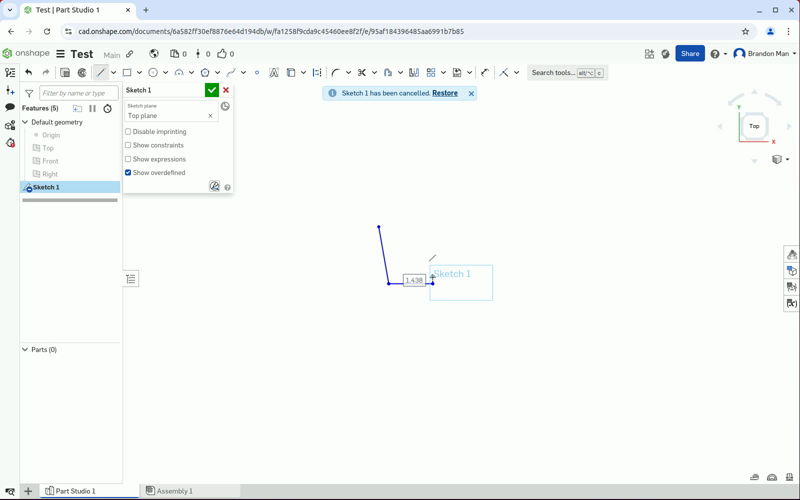
mouse_move(462, 276)
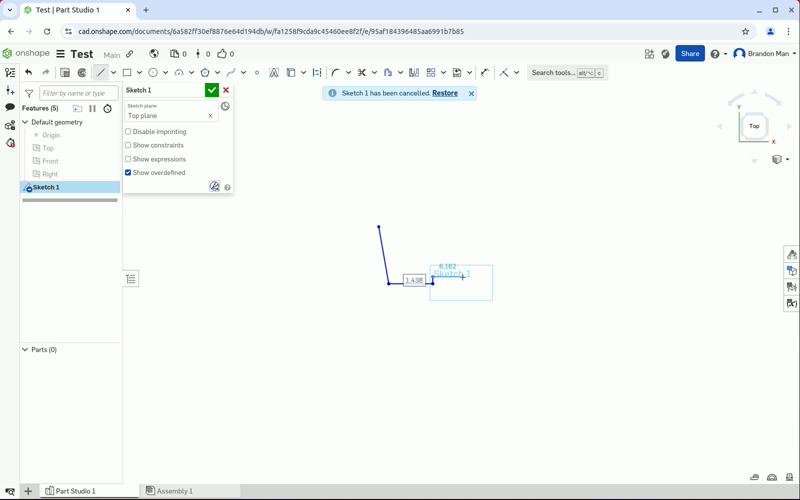
mouse_move(394, 276)
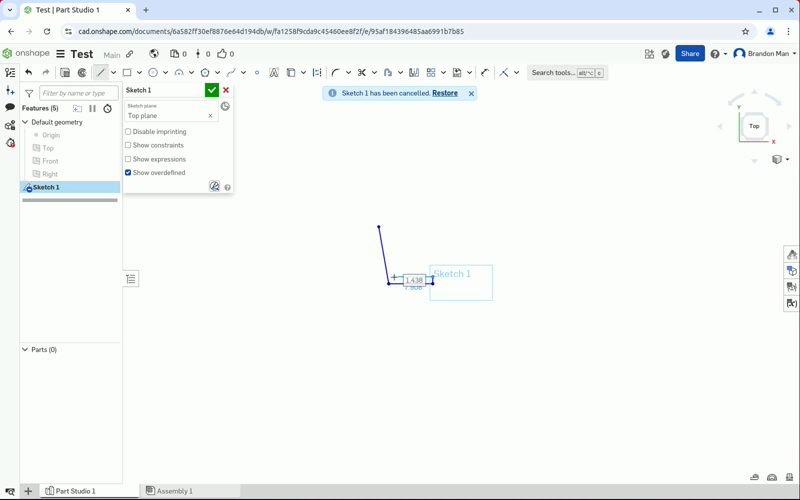
click(394, 276)
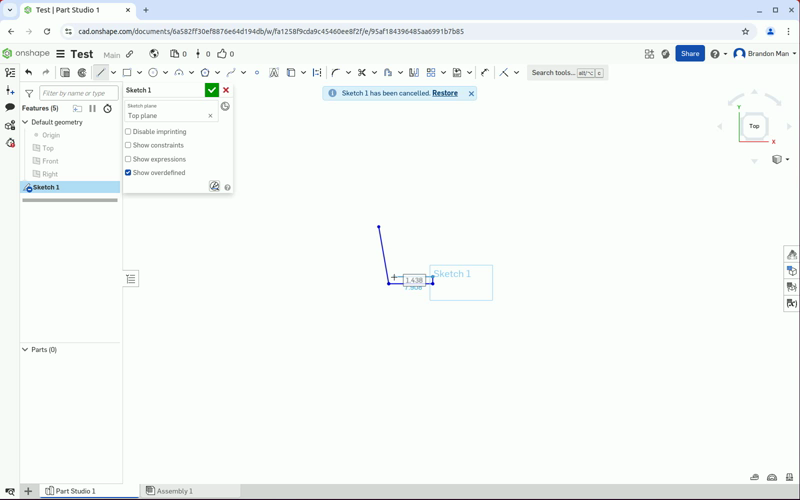
key_up(shift)
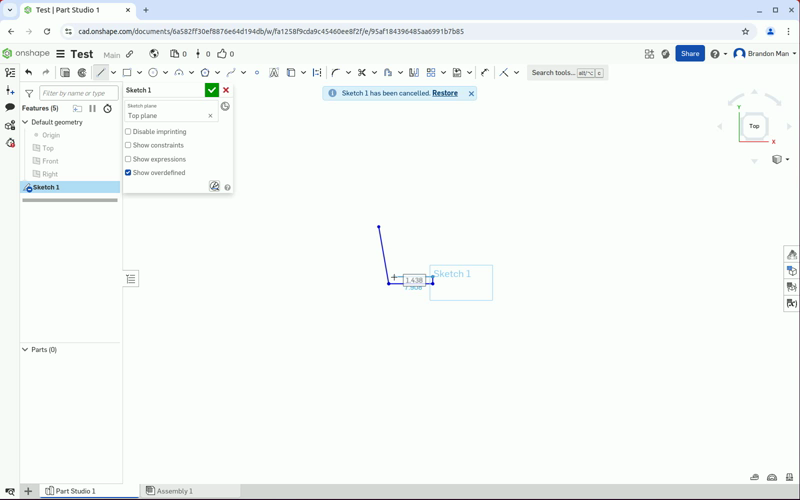
key_down(shift)
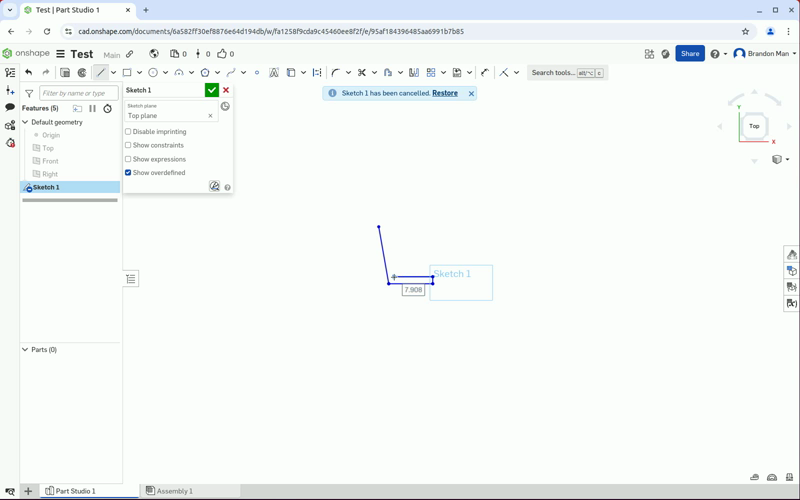
mouse_move(424, 276)
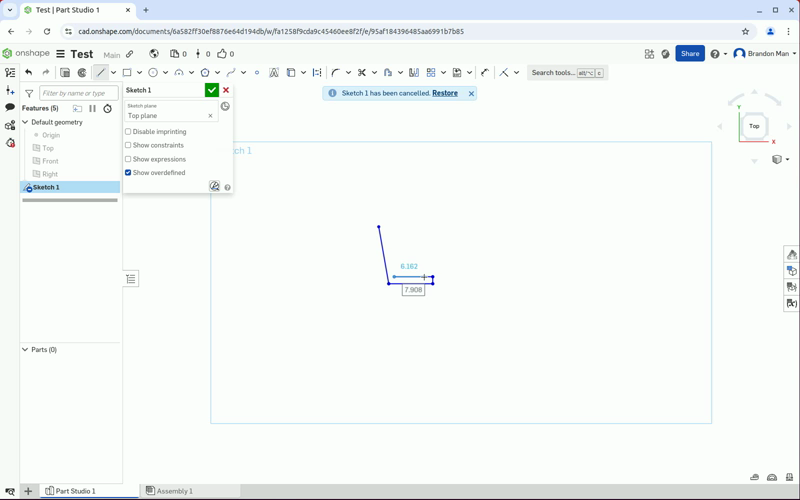
mouse_move(385, 226)
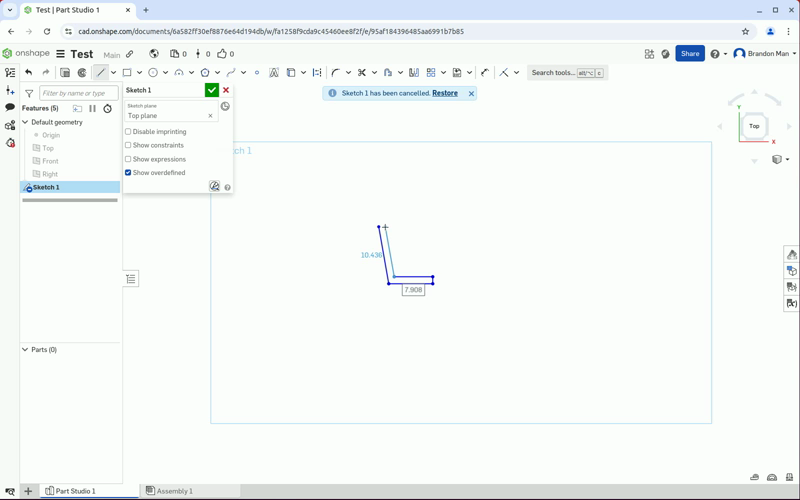
click(385, 226)
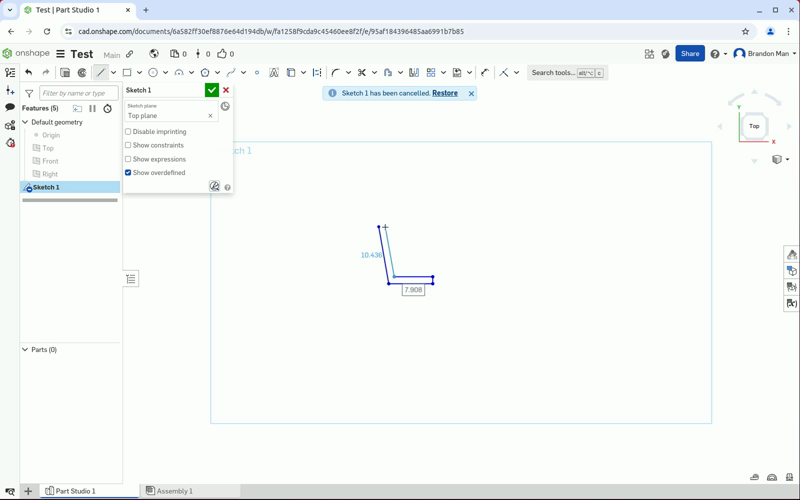
key_up(shift)
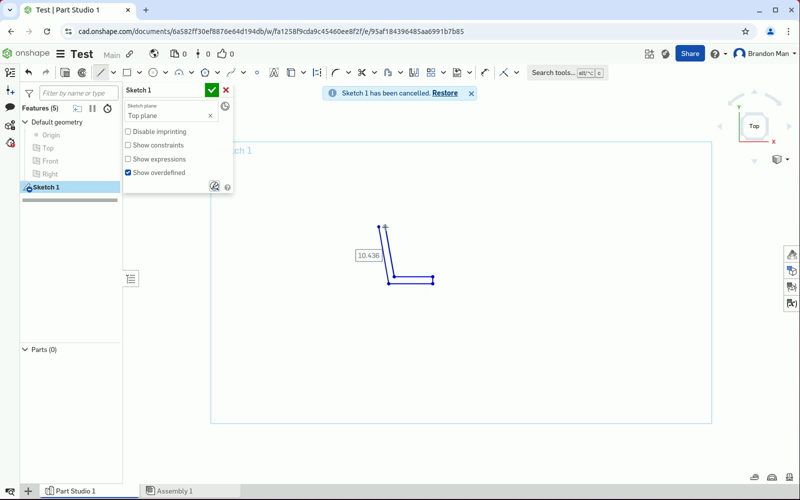
mouse_move(415, 226)
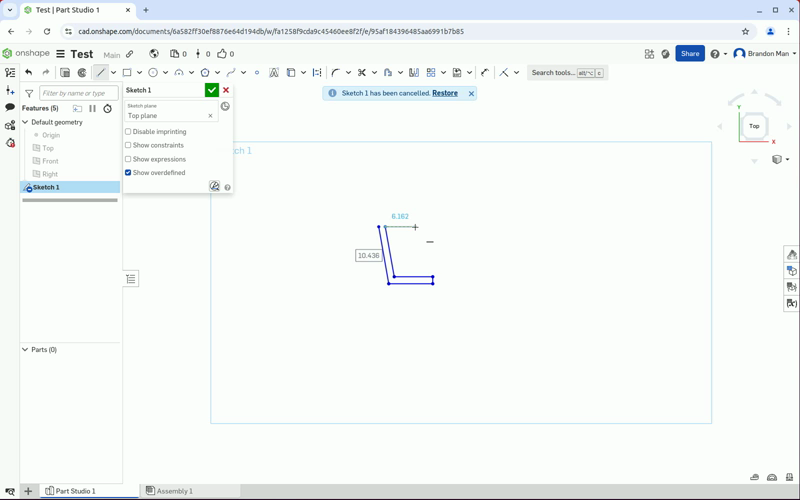
key_down(shift)
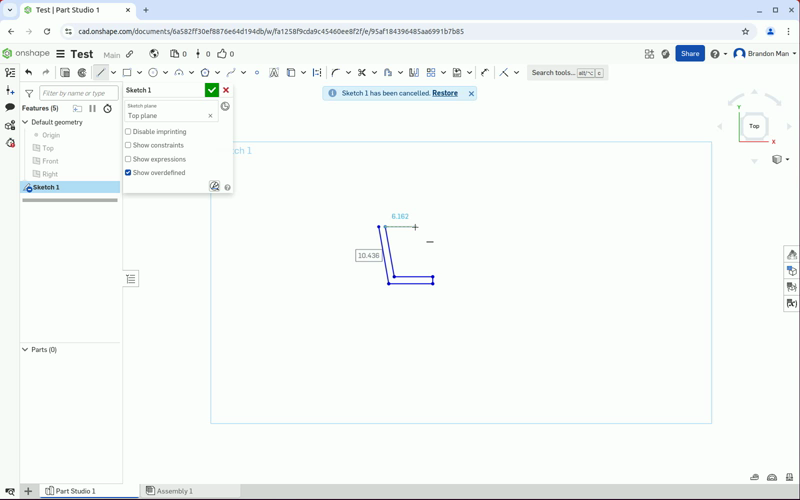
mouse_move(378, 226)
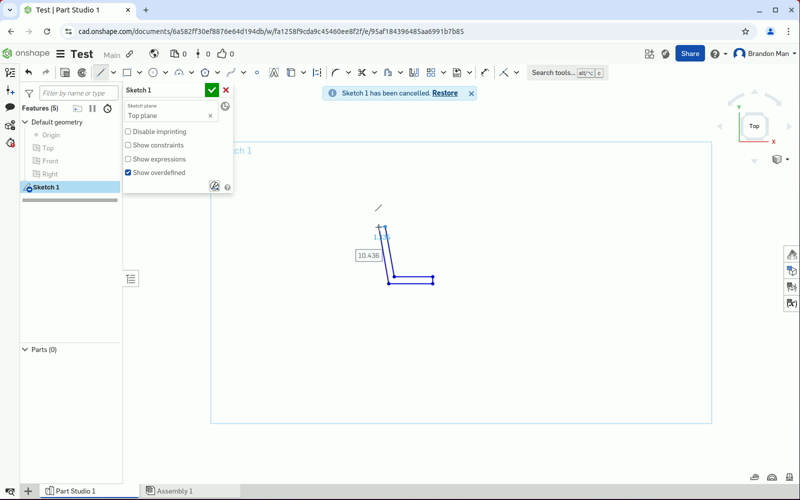
scroll(6)
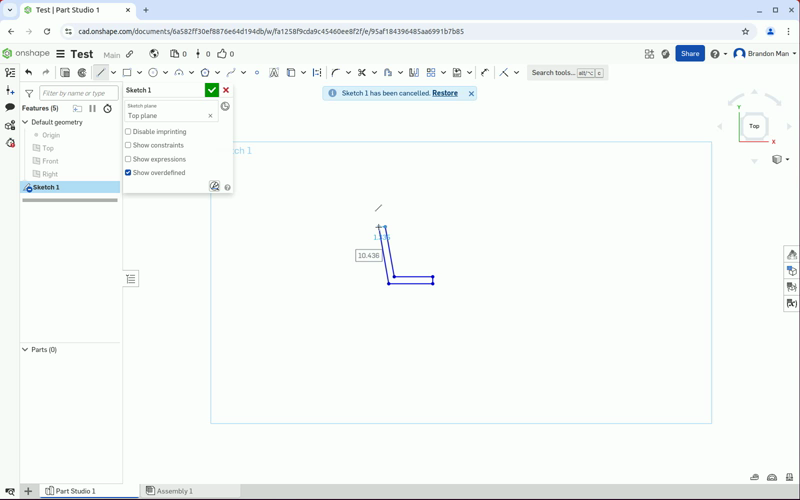
scroll(6)
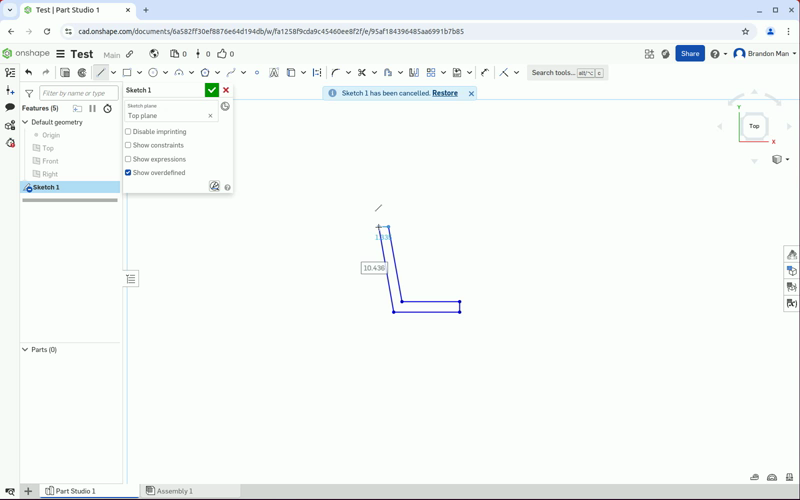
scroll(6)
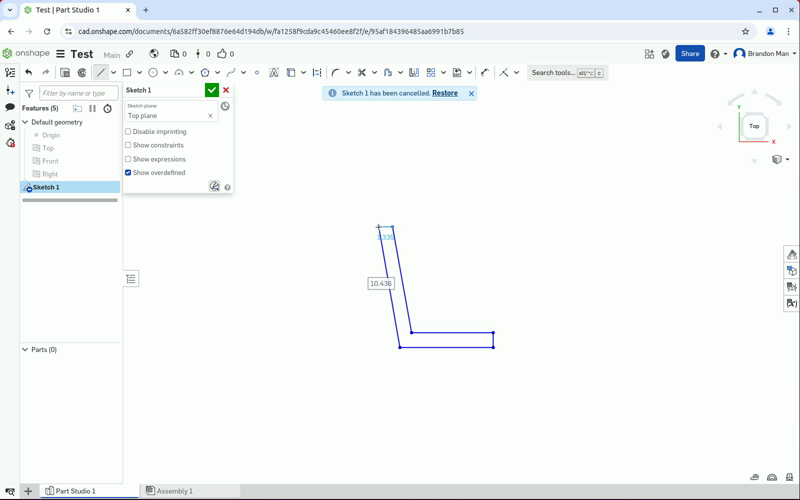
scroll(6)
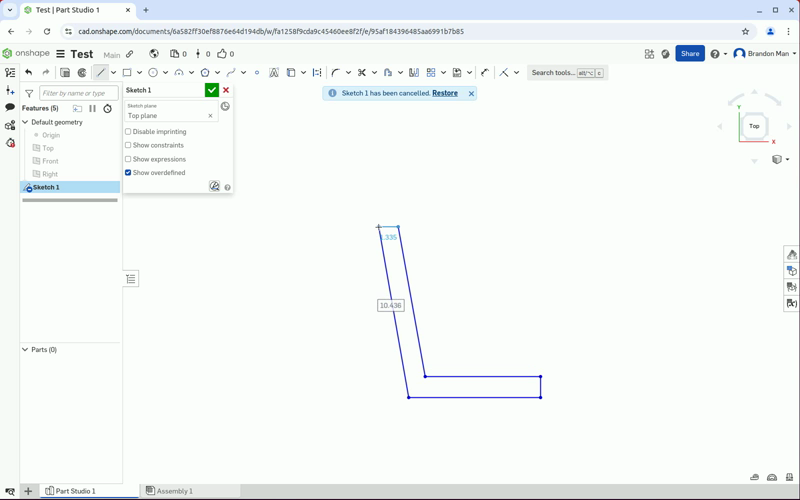
scroll(6)
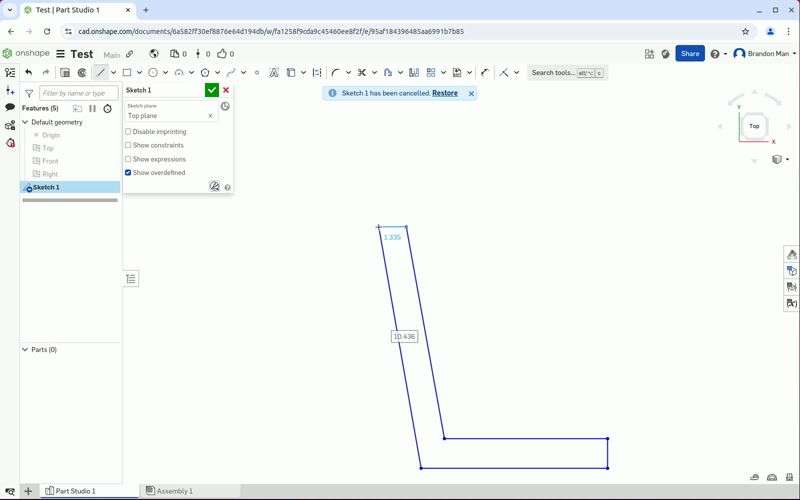
scroll(6)
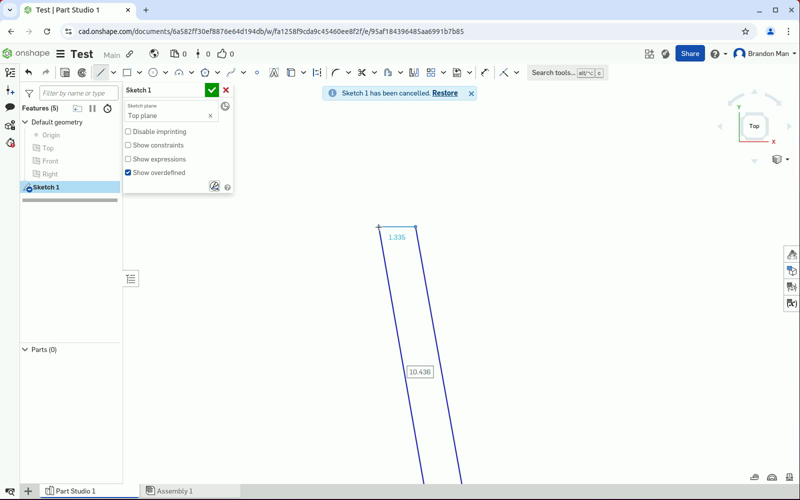
scroll(6)
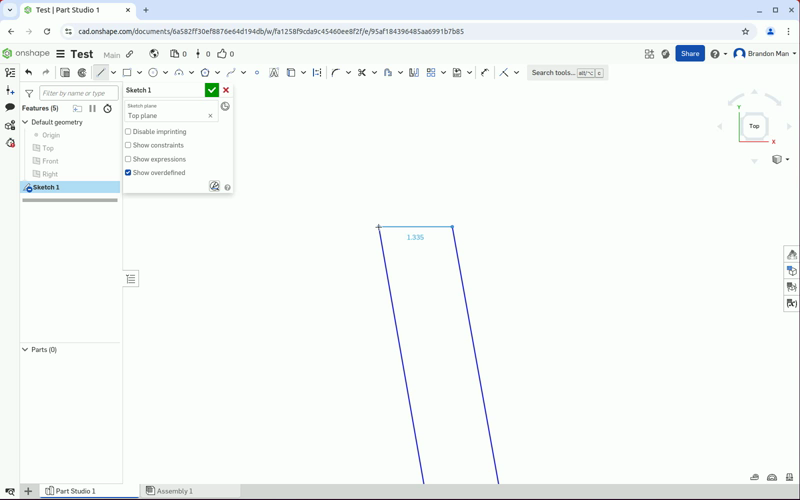
key_up(shift)
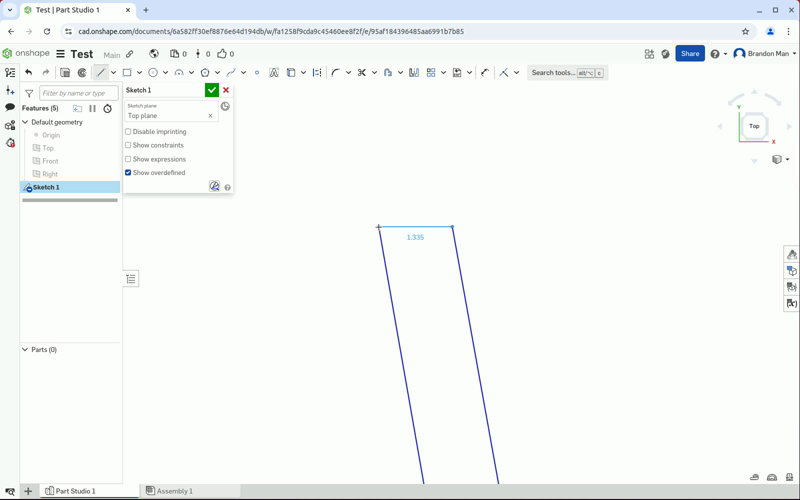
click(378, 226)
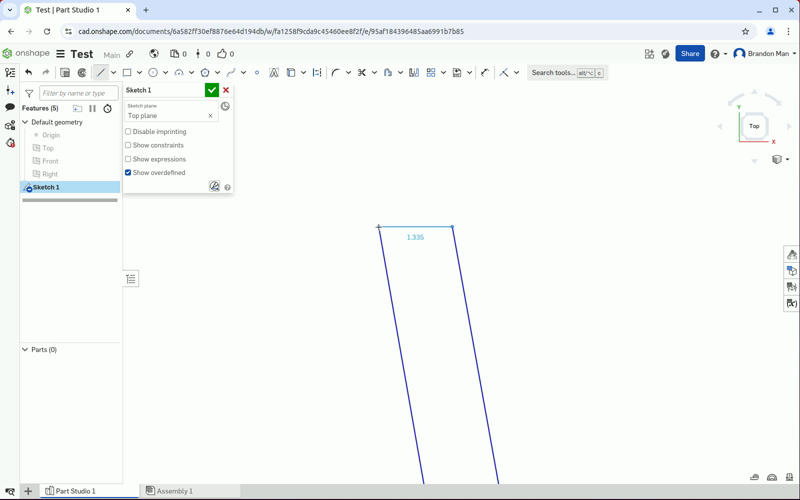
scroll(-6)
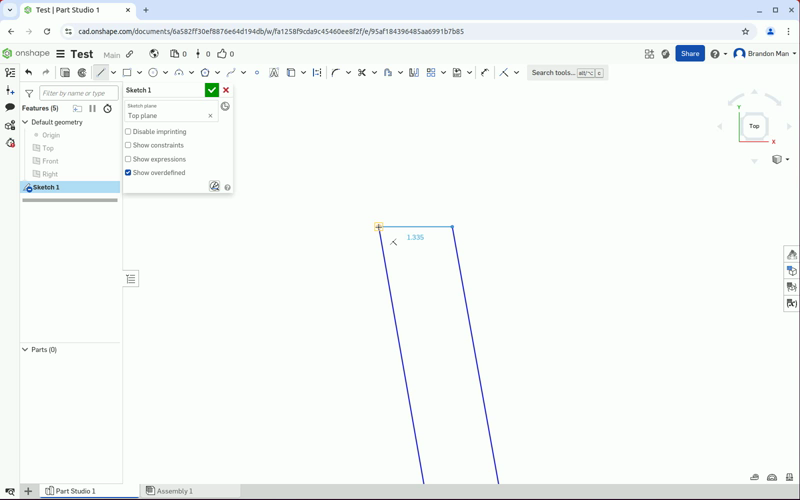
scroll(-6)
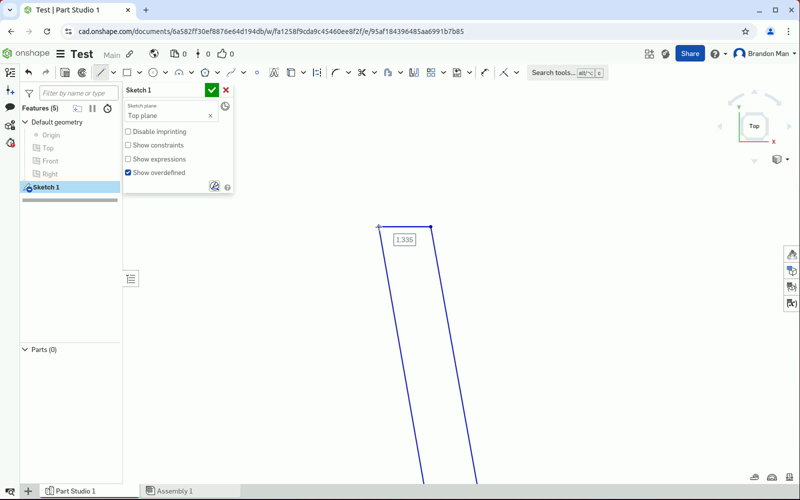
scroll(-6)
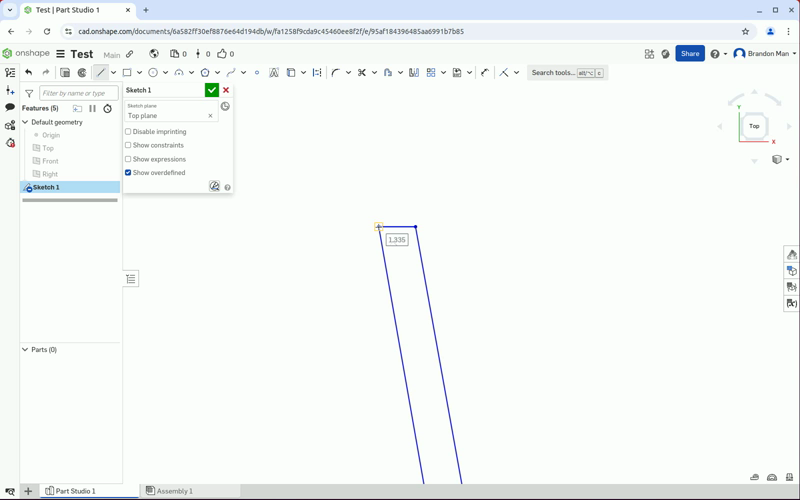
scroll(-6)
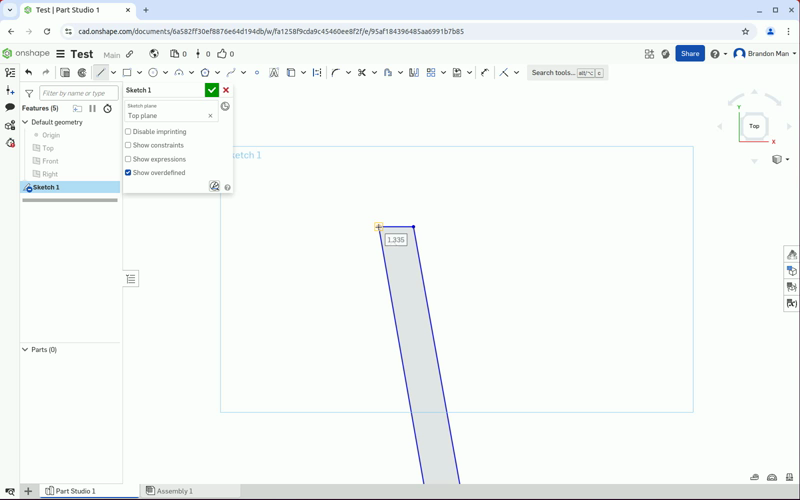
scroll(-6)
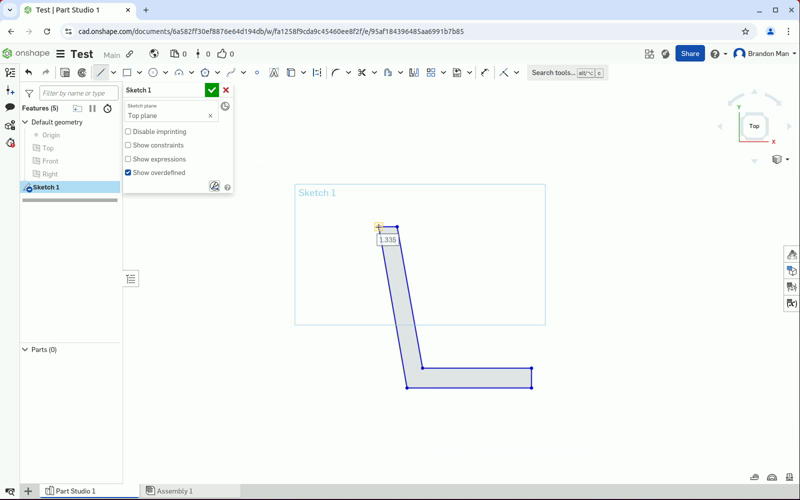
scroll(-6)
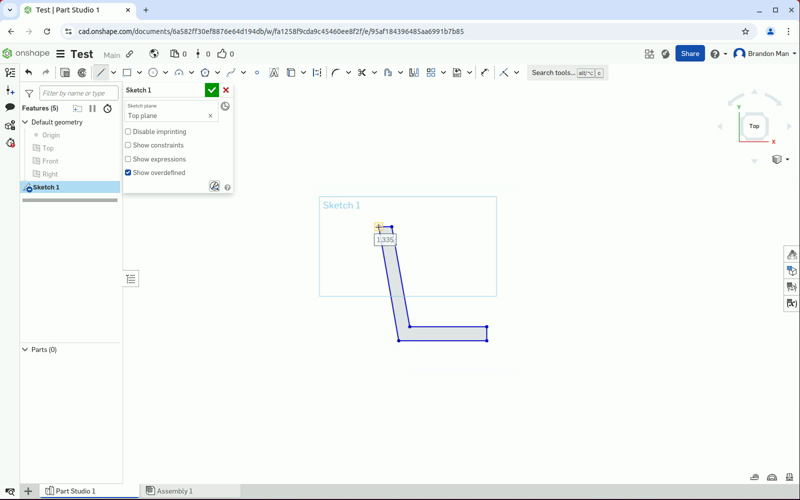
scroll(-6)
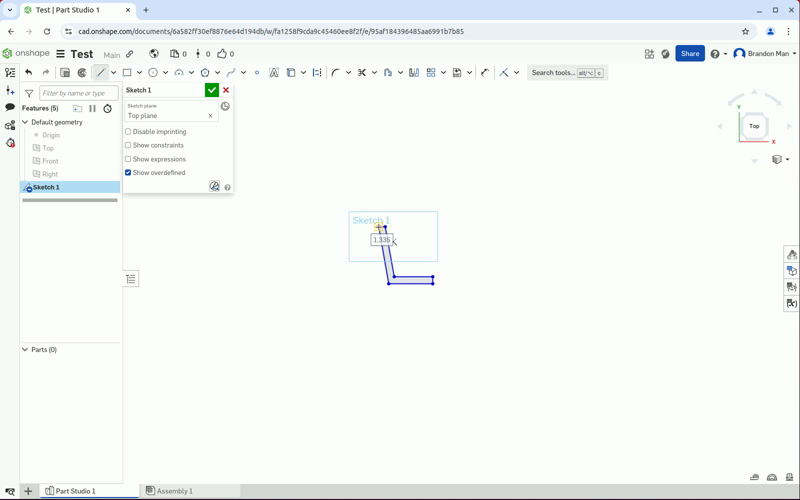
key(esc)
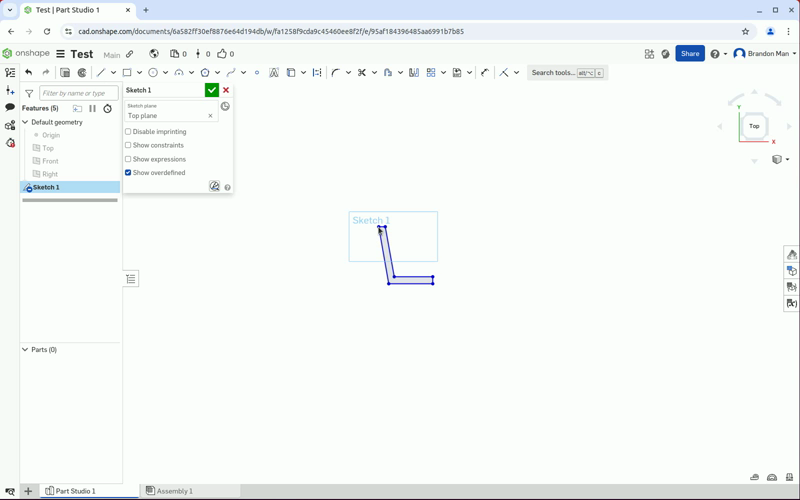
mouse_move(420, 281)
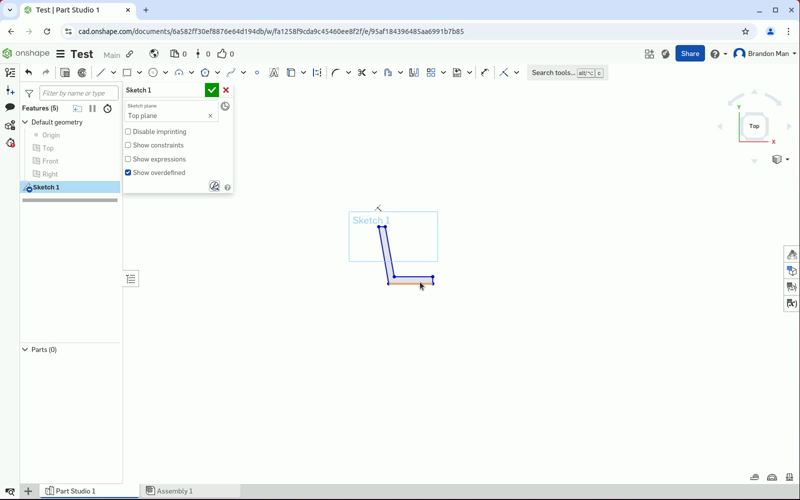
scroll(6)
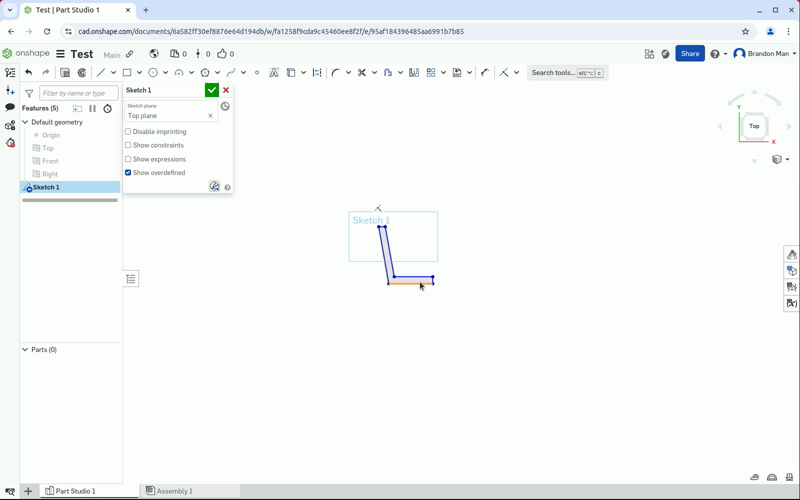
scroll(6)
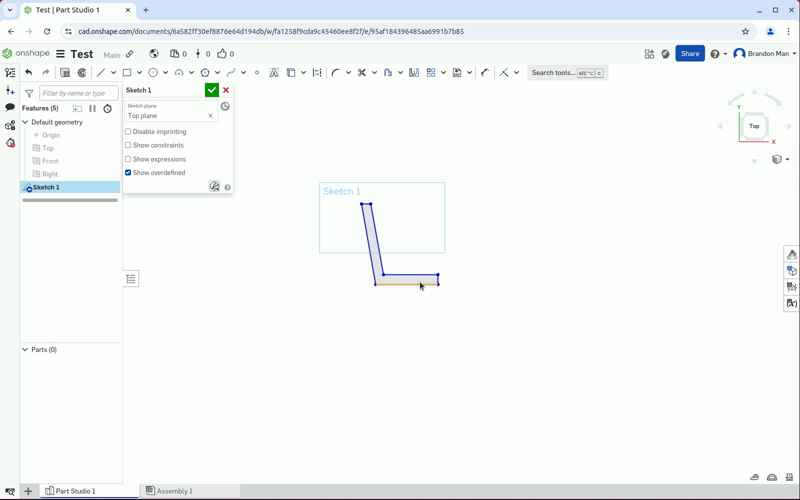
scroll(6)
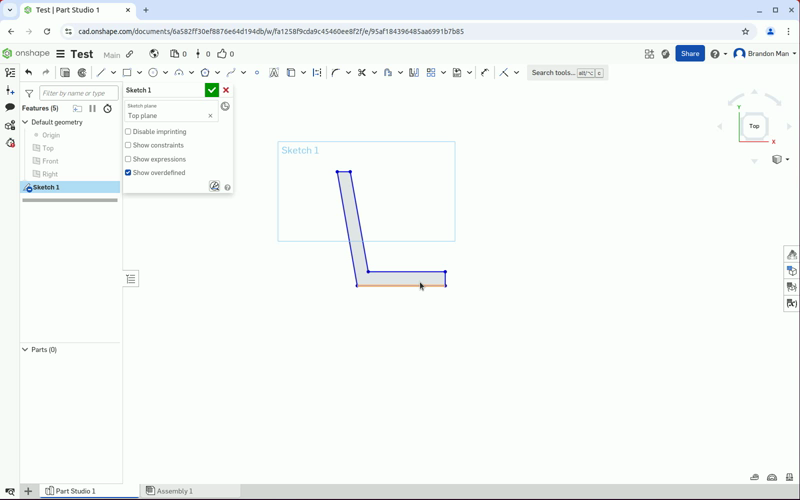
scroll(6)
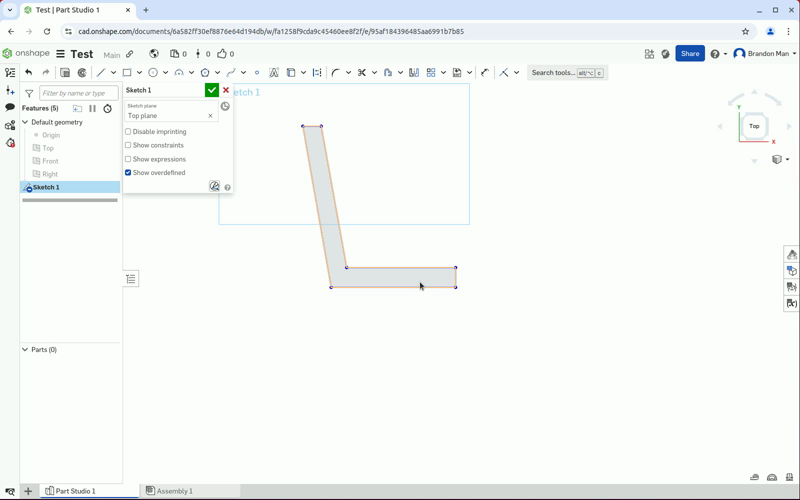
scroll(6)
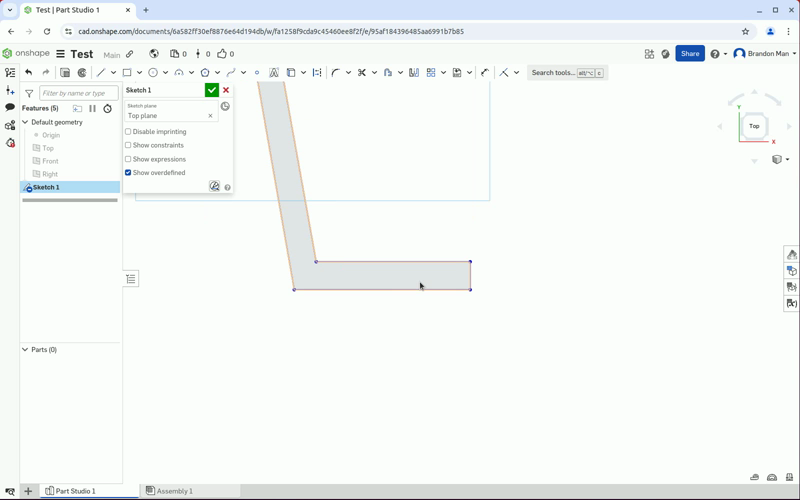
scroll(6)
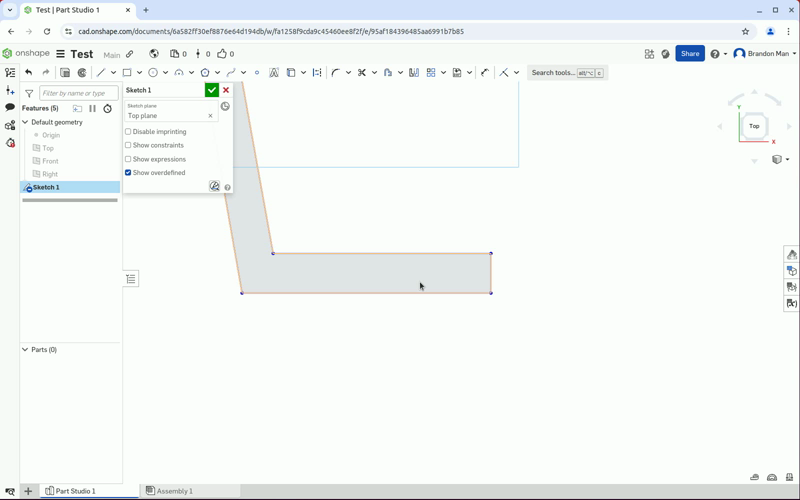
scroll(6)
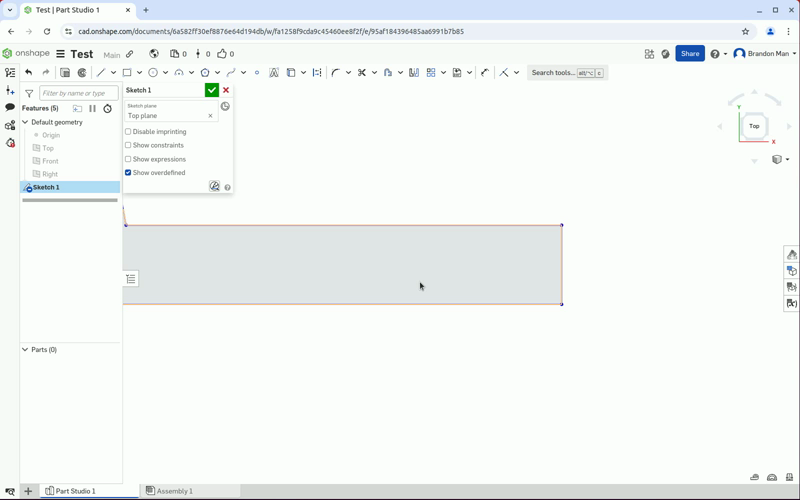
click(420, 281)
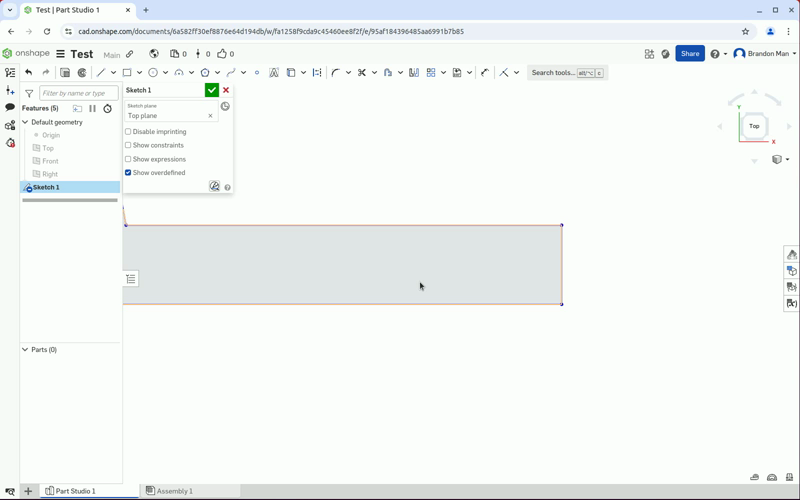
scroll(-6)
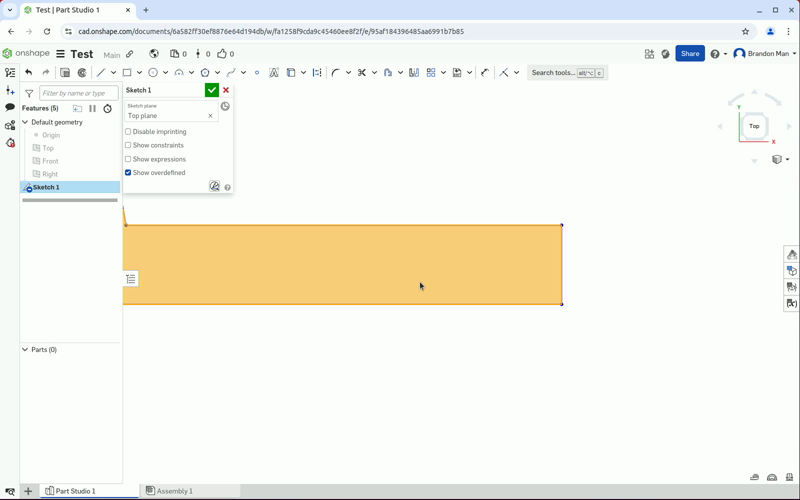
scroll(-6)
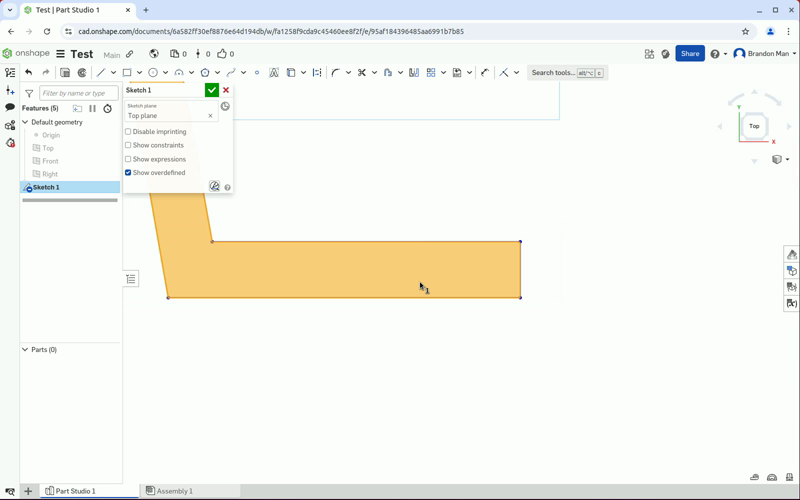
scroll(-6)
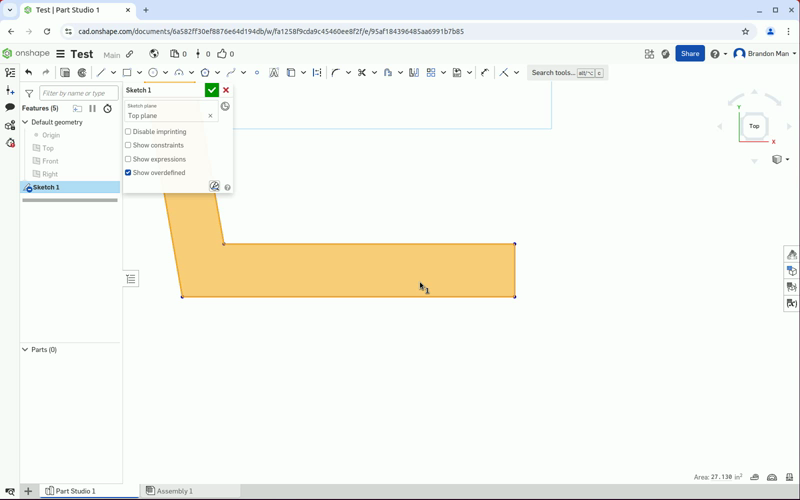
scroll(-6)
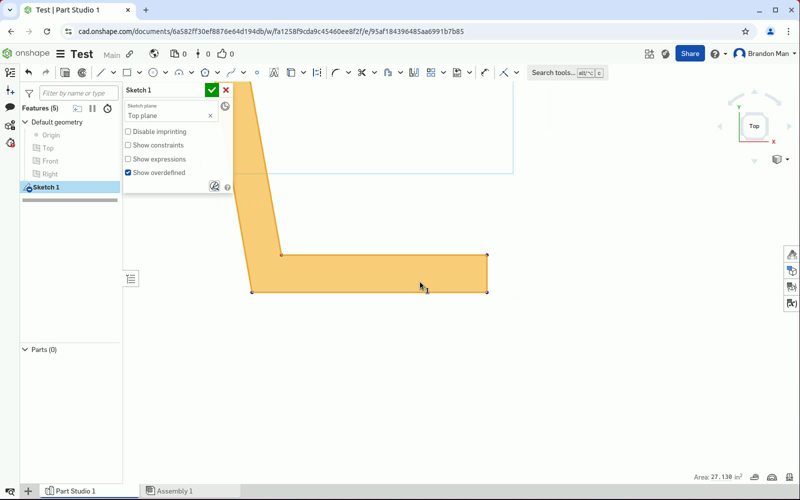
scroll(-6)
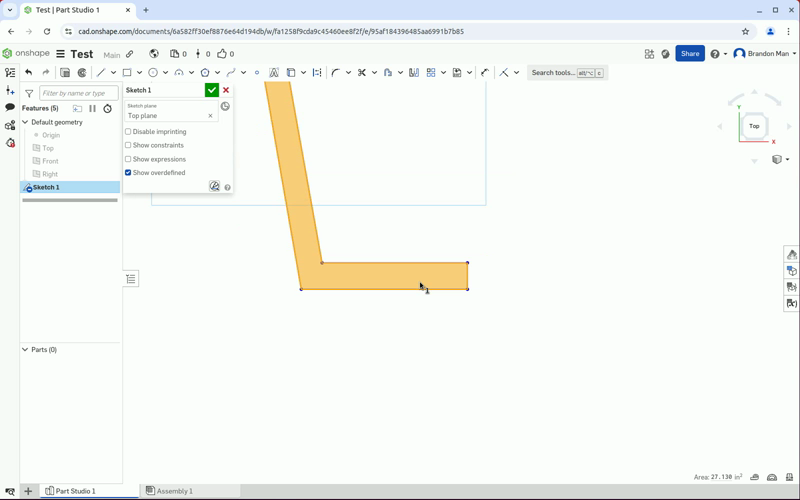
scroll(-6)
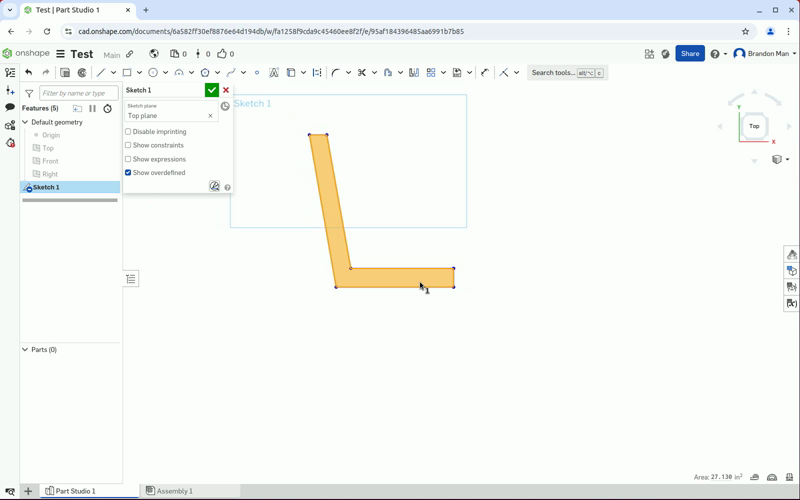
scroll(-6)
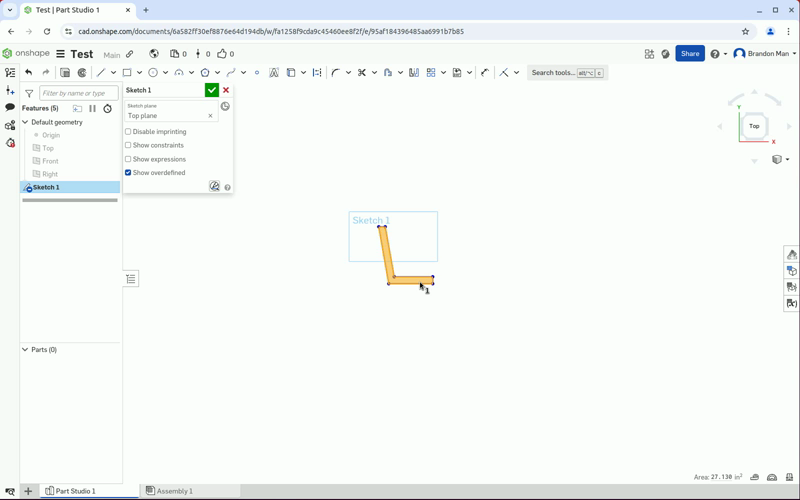
mouse_move(73, 352)
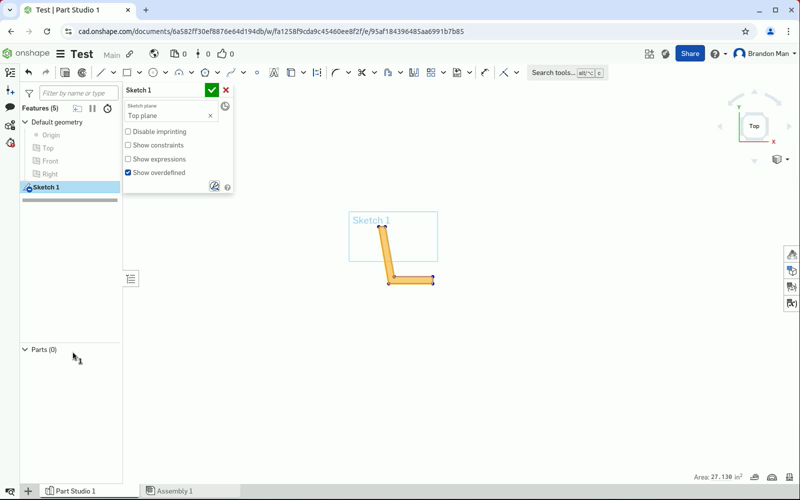
key(shift+y)
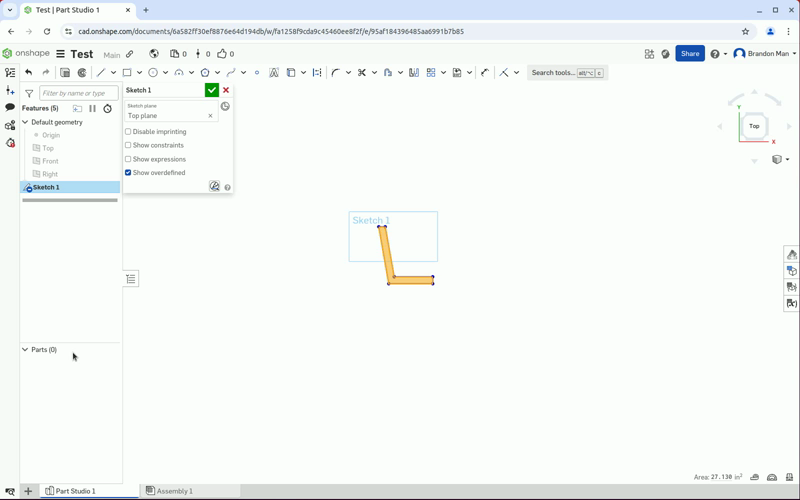
key(shift+e)
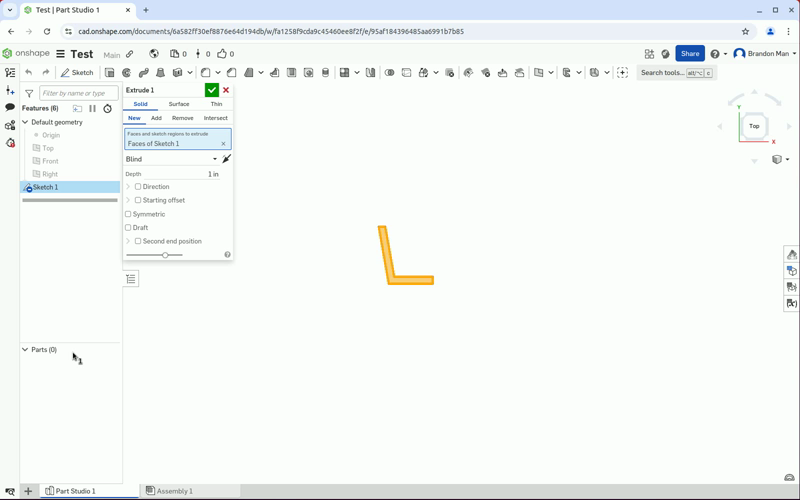
mouse_move(143, 106)
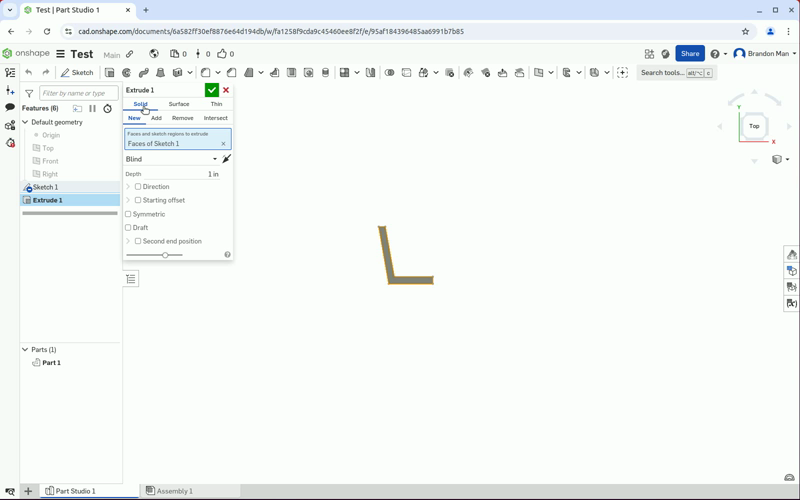
click(143, 106)
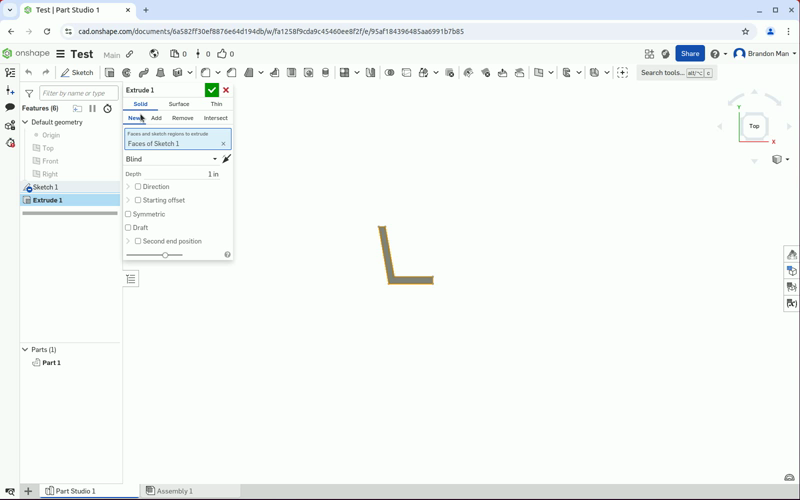
mouse_move(137, 120)
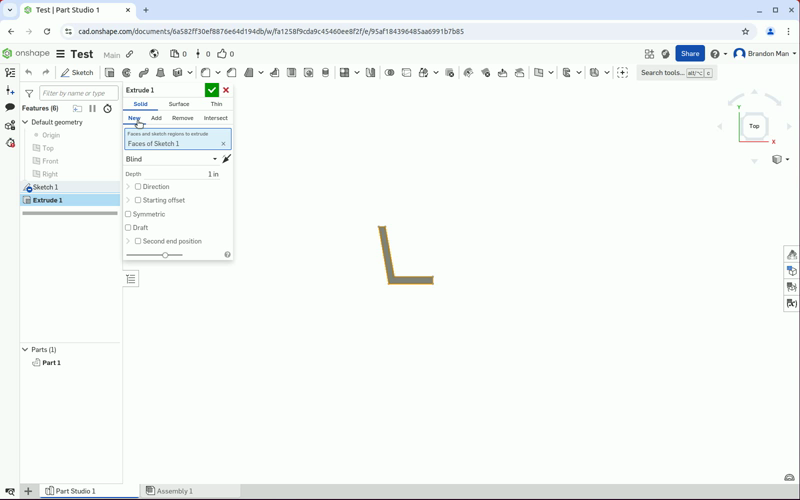
click(137, 120)
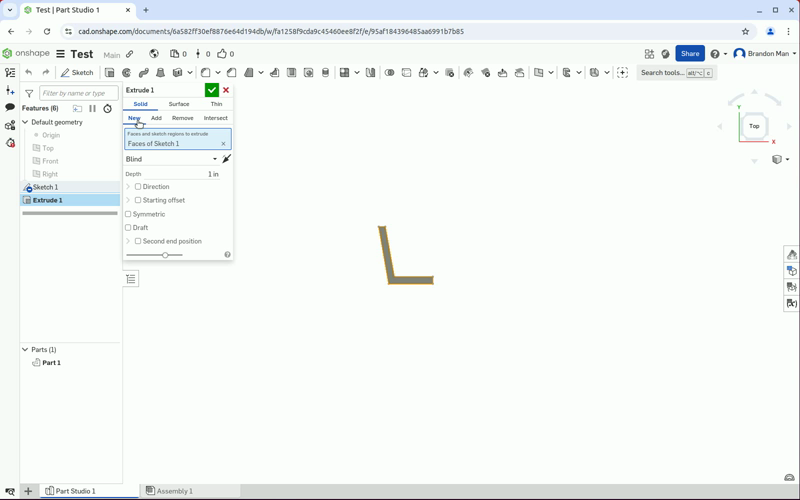
key(tab, 4)
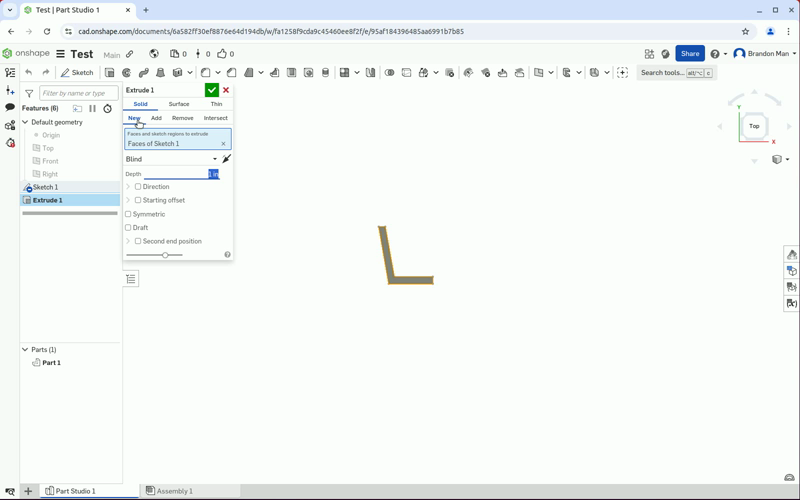
text(3.851)
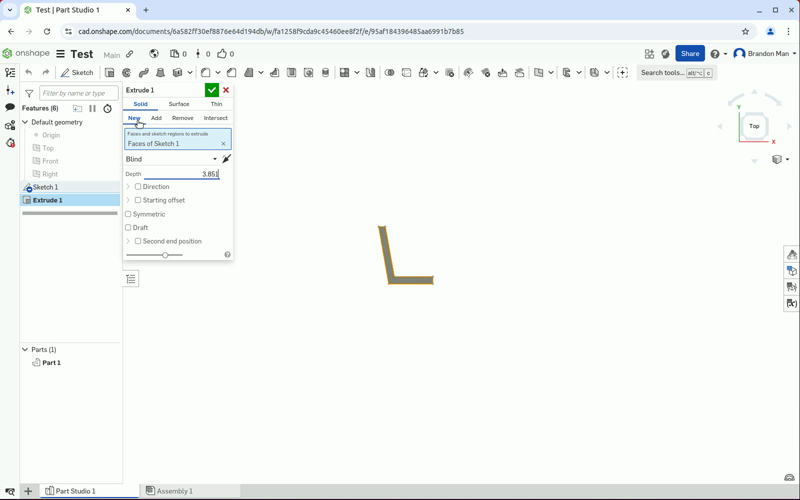
key(enter)
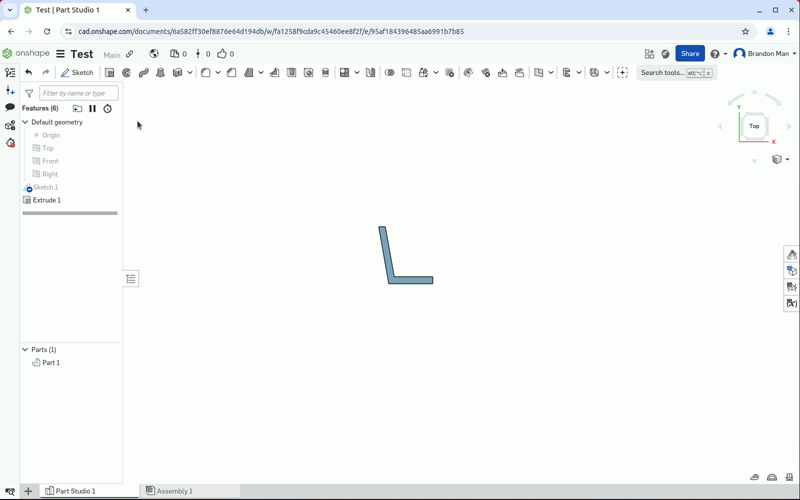
key(shift+h)
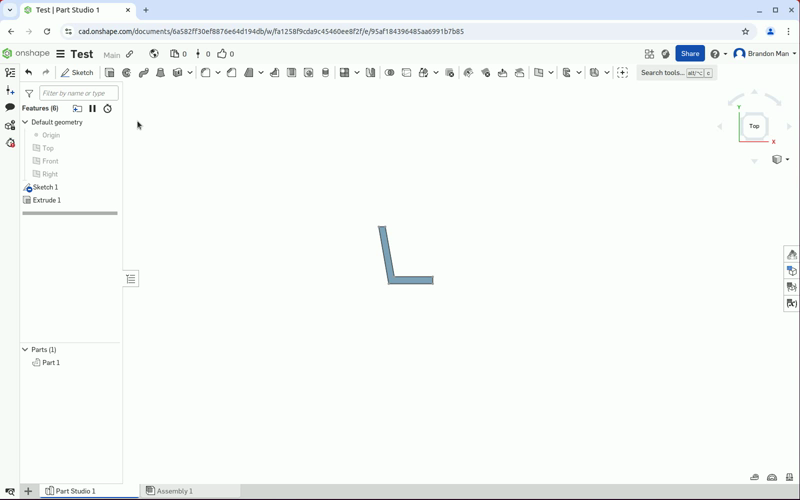
key(shift+h)
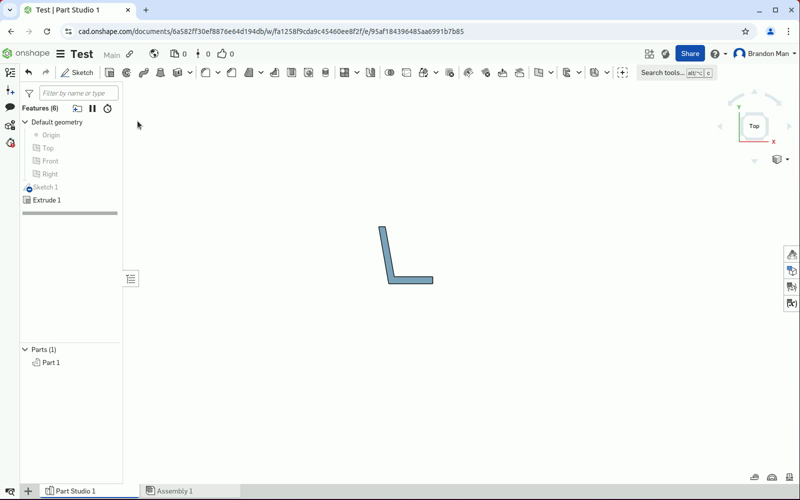
mouse_move(73, 189)
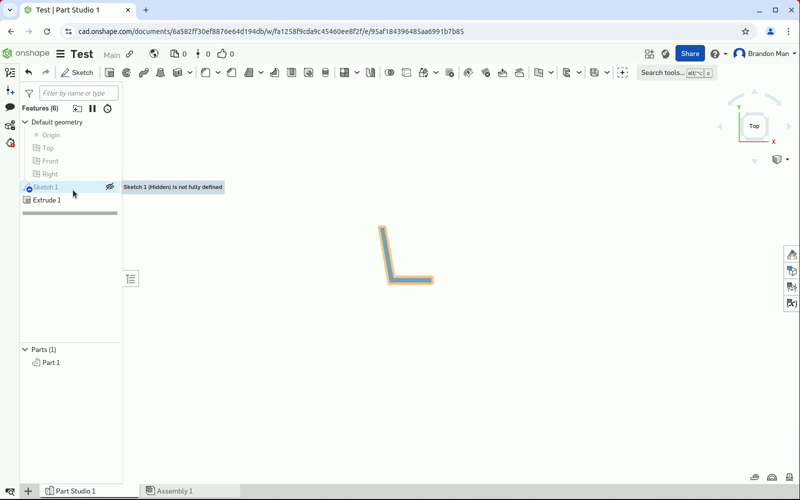
click(73, 189)
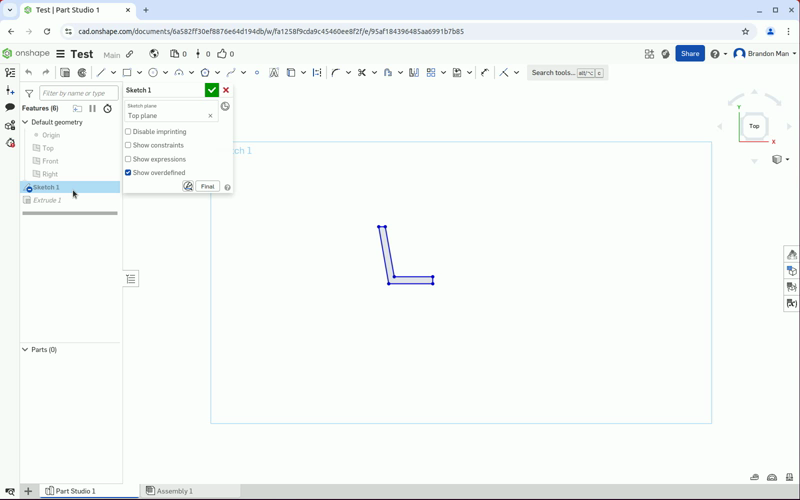
mouse_move(229, 92)
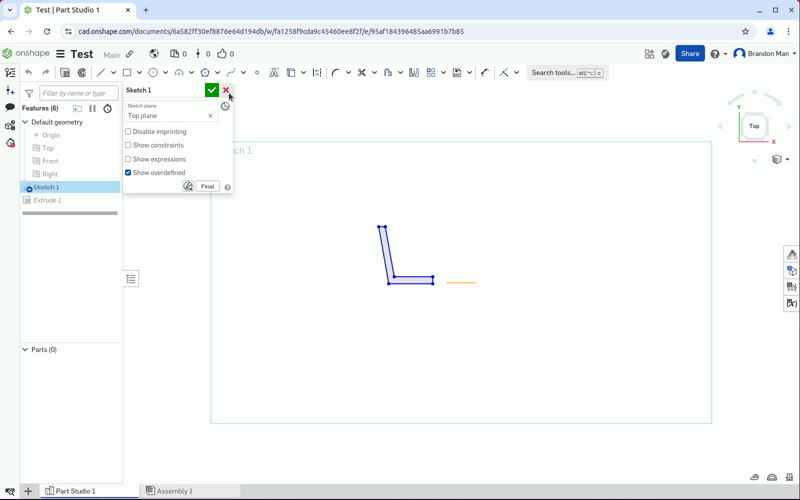
click(229, 92)
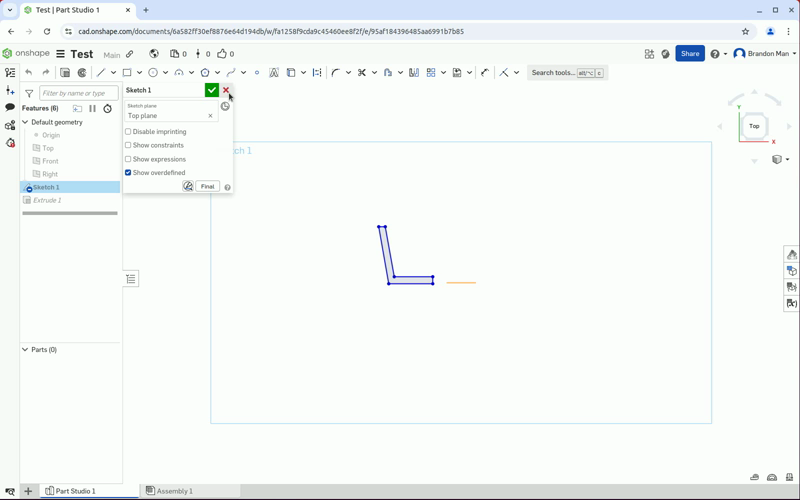
key(shift+s)
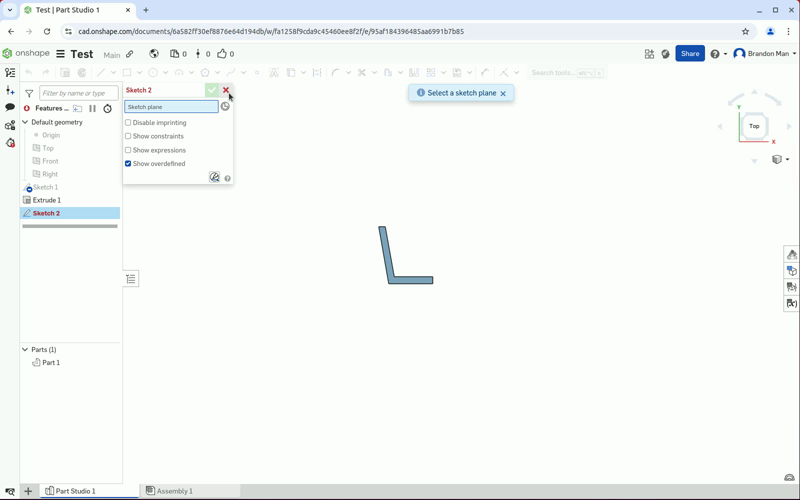
mouse_move(73, 150)
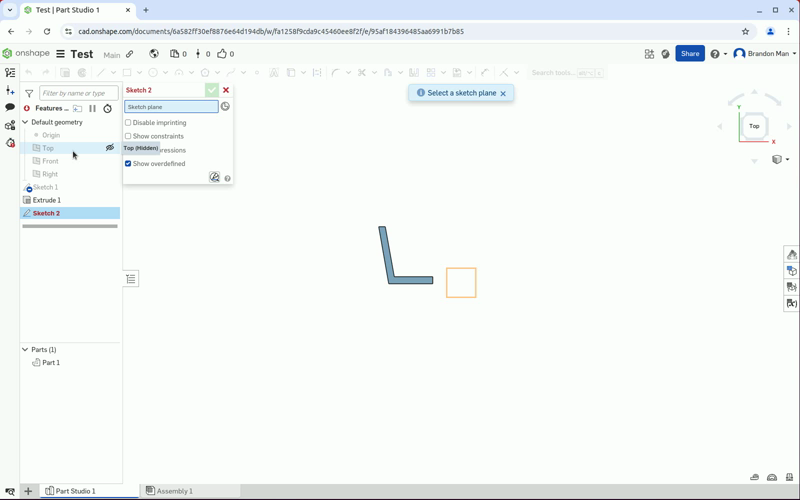
click(73, 150)
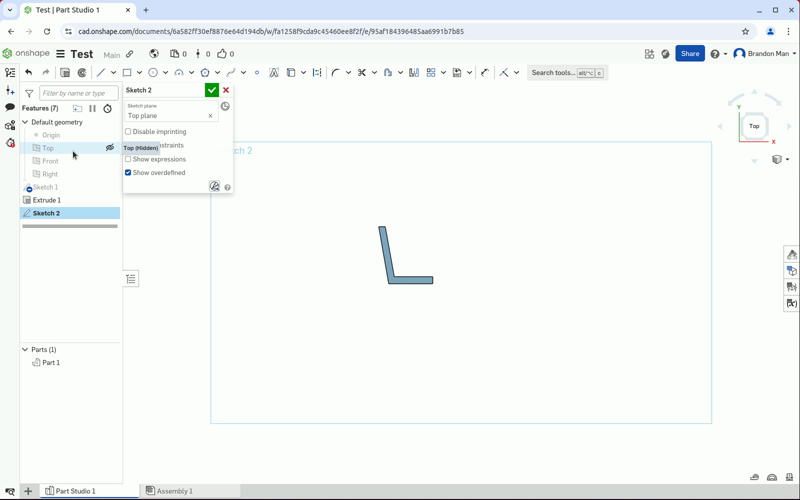
mouse_move(73, 352)
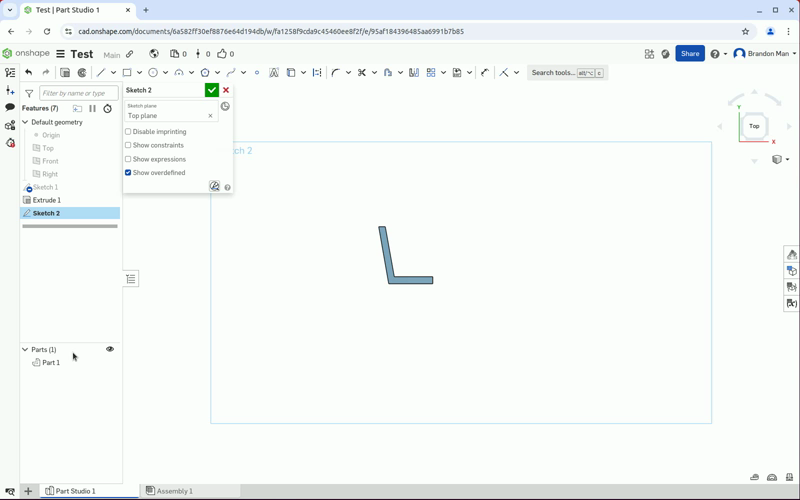
key(y)
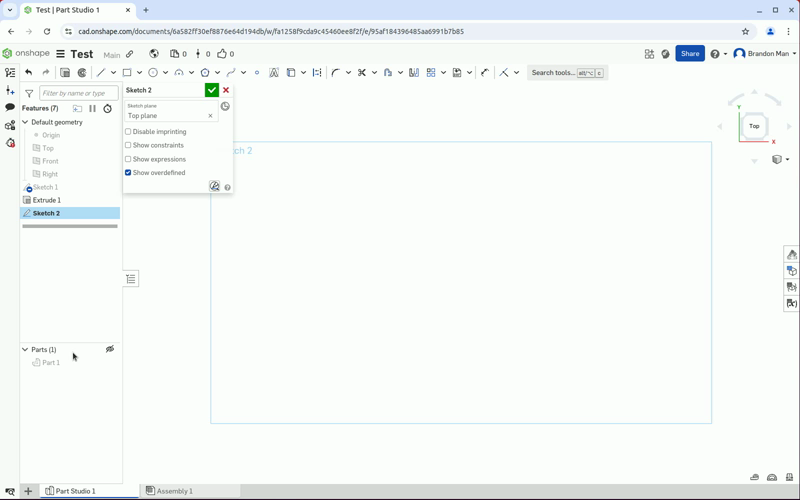
key(l)
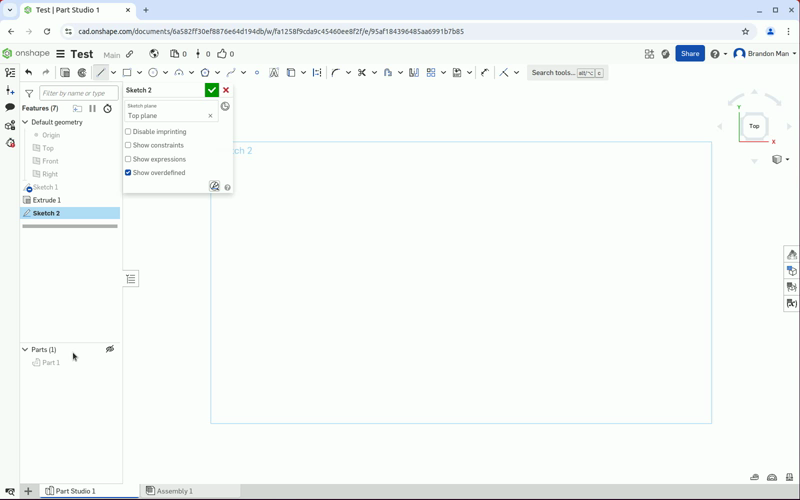
key_down(shift)
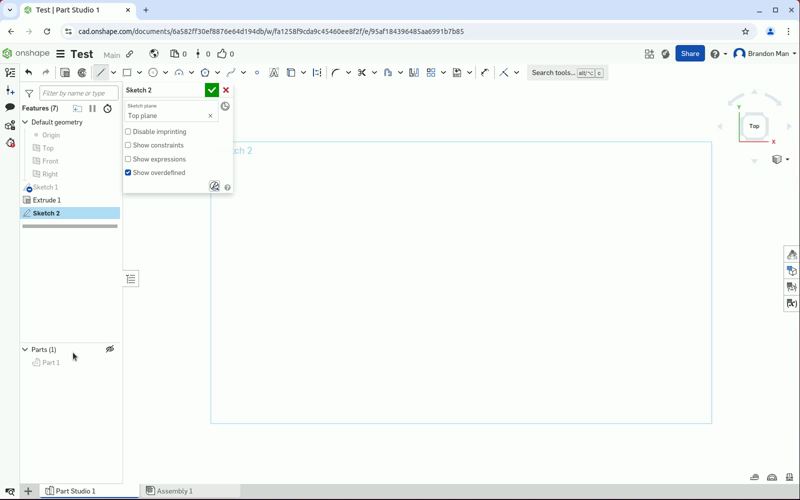
mouse_move(445, 246)
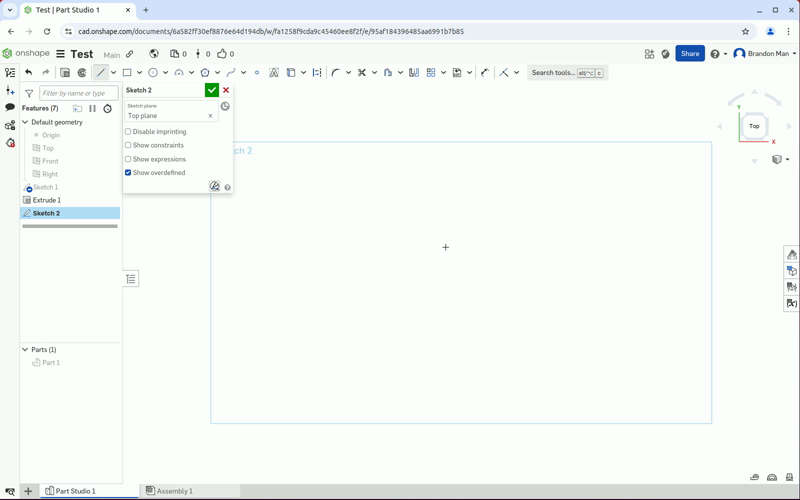
click(445, 246)
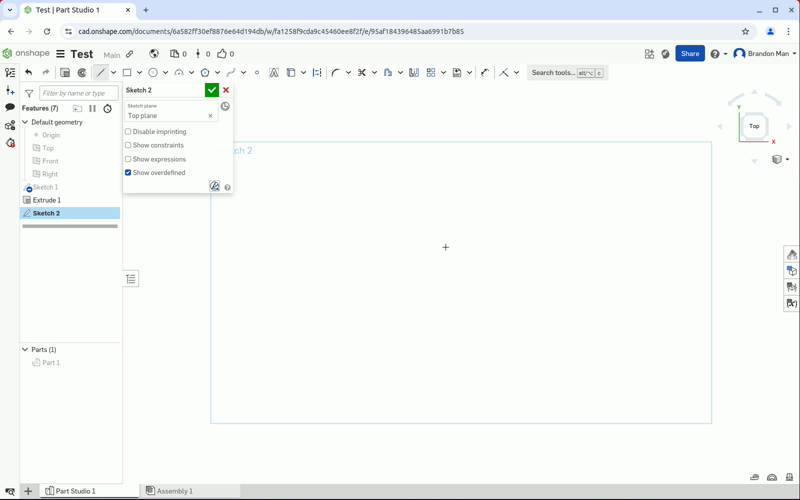
key_up(shift)
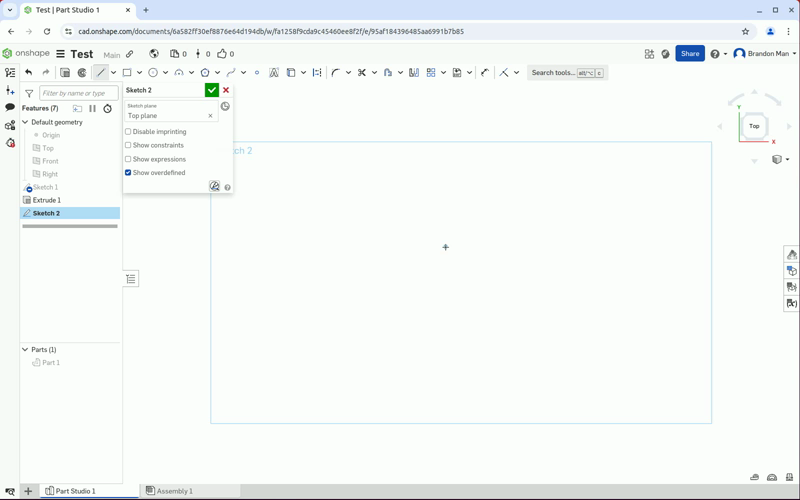
key_down(shift)
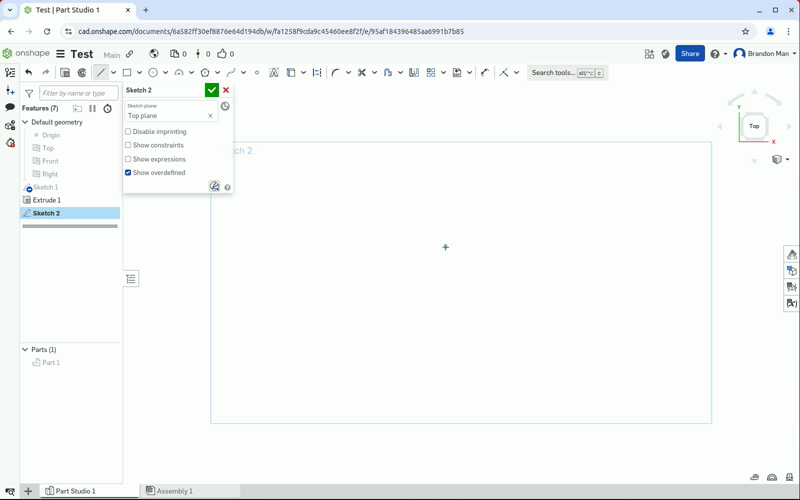
mouse_move(475, 246)
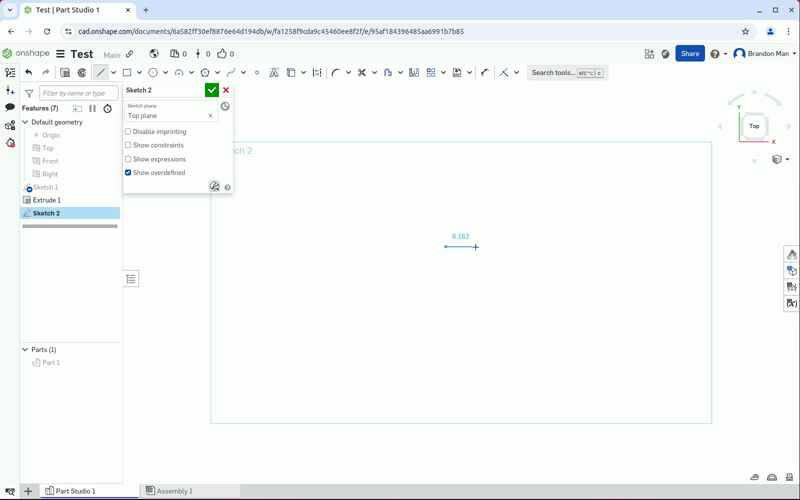
mouse_move(464, 300)
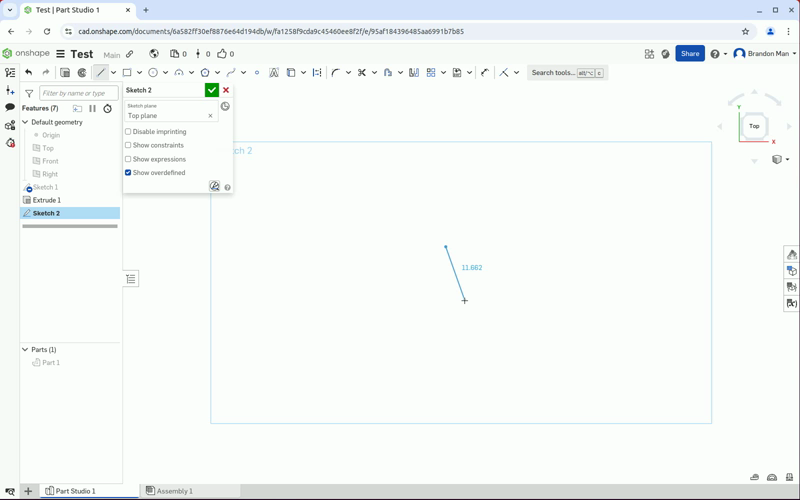
click(464, 300)
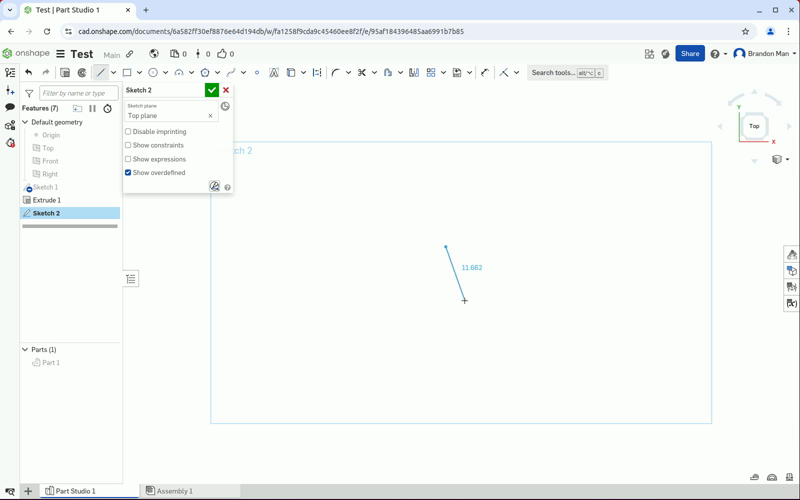
key_up(shift)
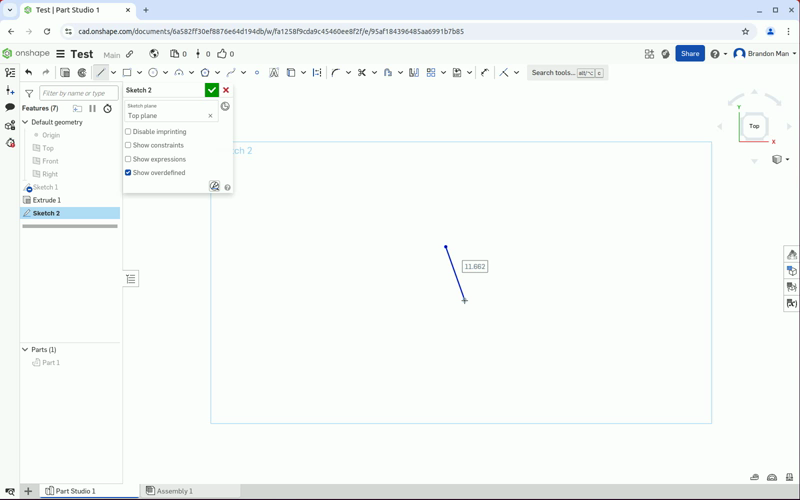
key_down(shift)
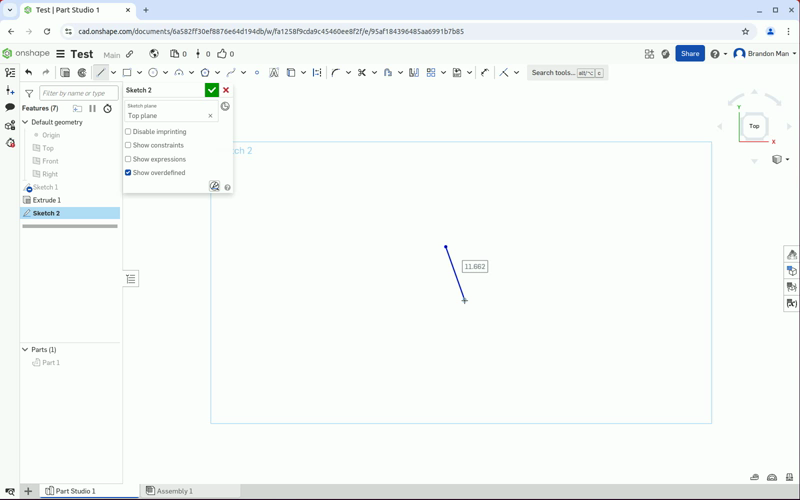
mouse_move(495, 300)
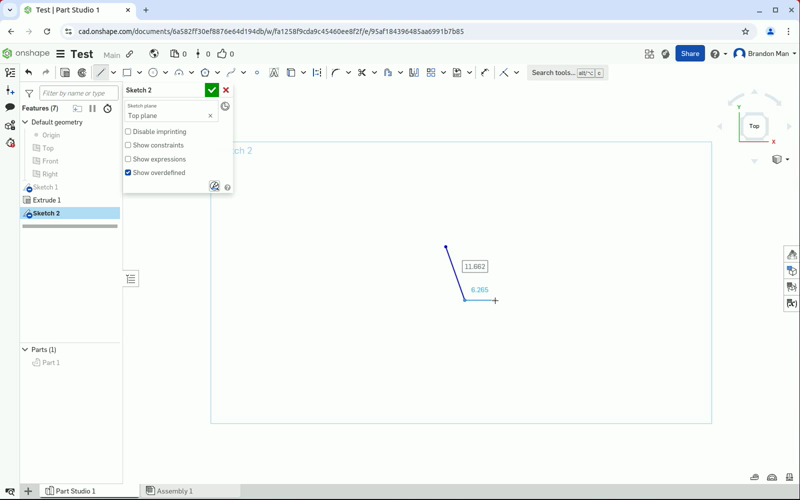
mouse_move(507, 300)
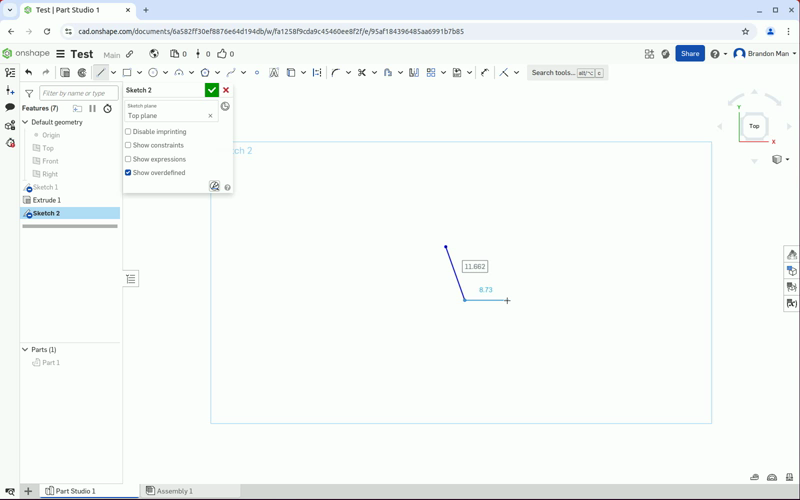
click(507, 300)
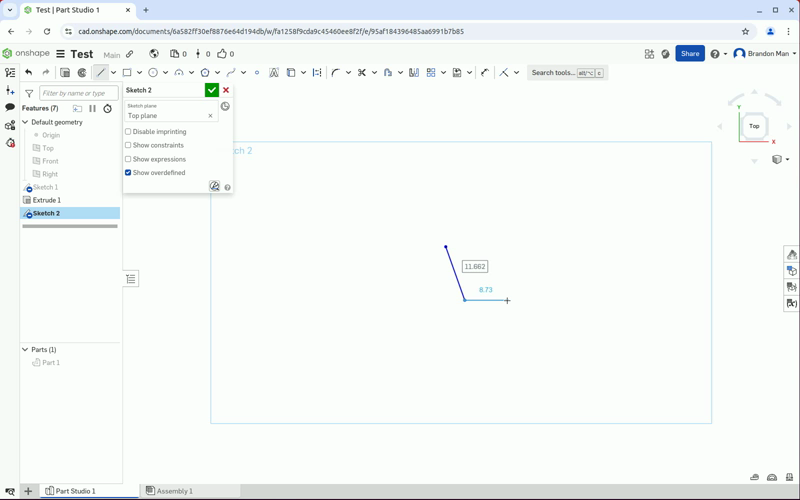
key_up(shift)
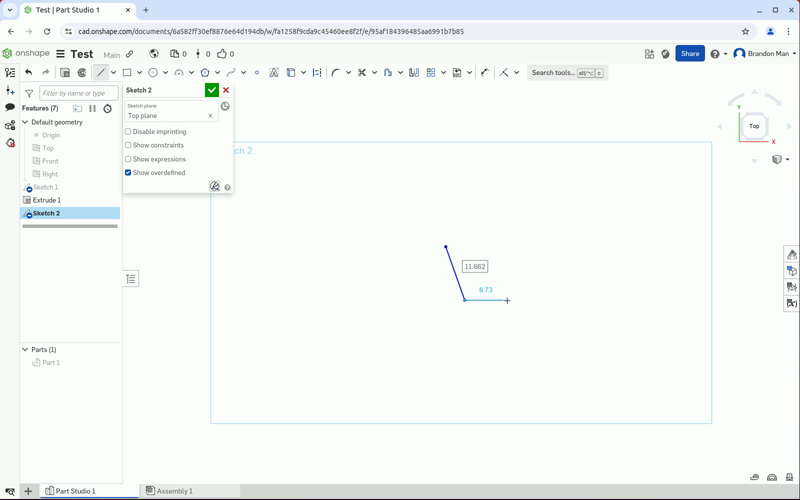
key_down(shift)
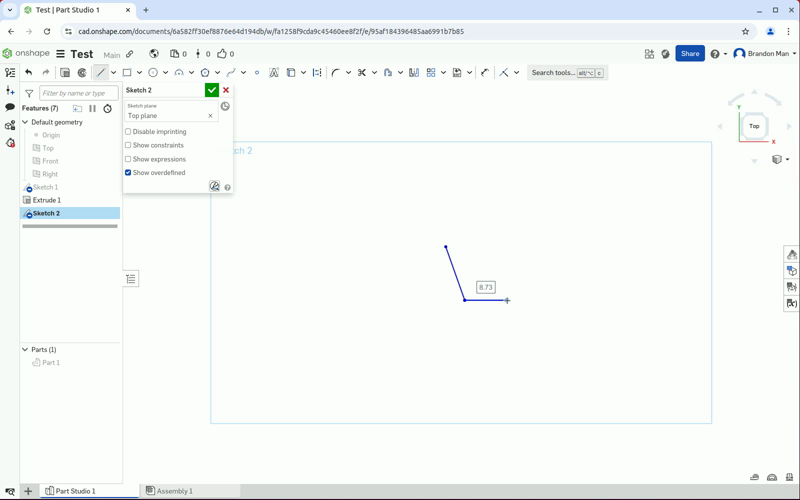
mouse_move(537, 300)
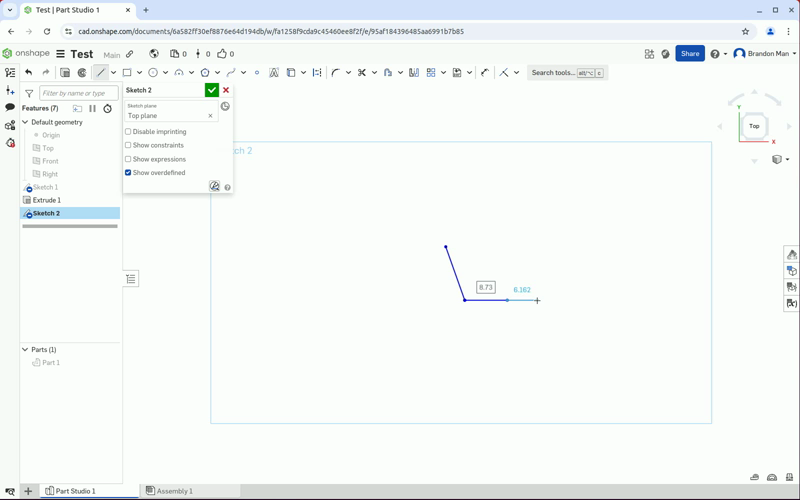
mouse_move(507, 293)
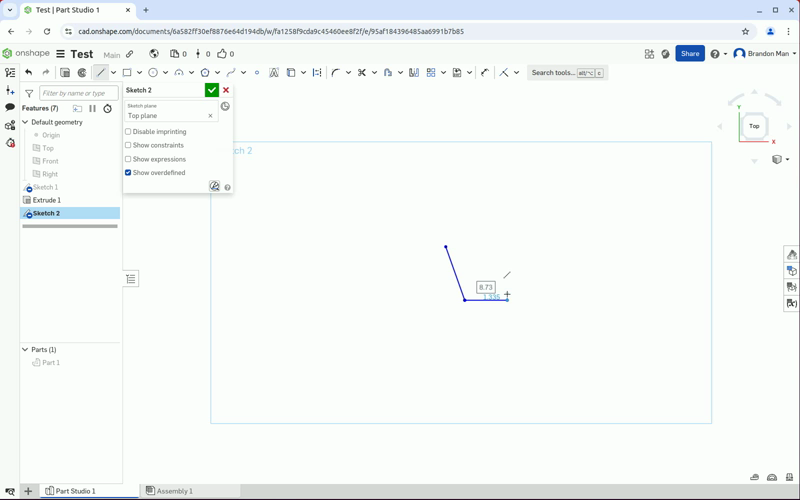
scroll(6)
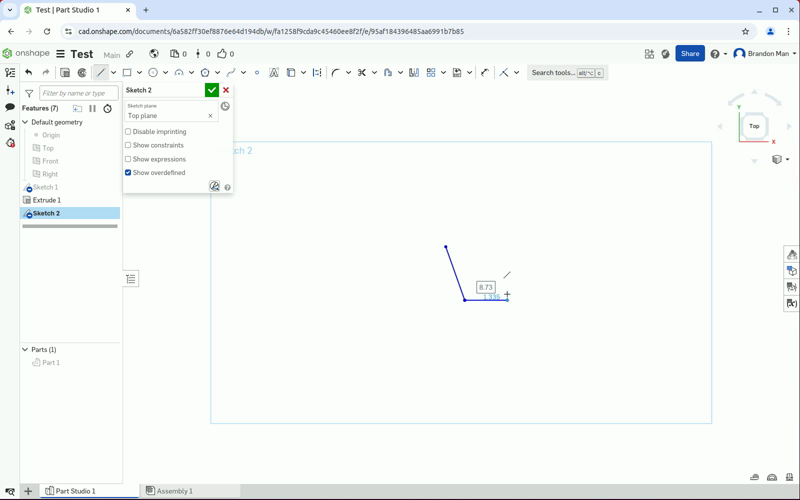
scroll(6)
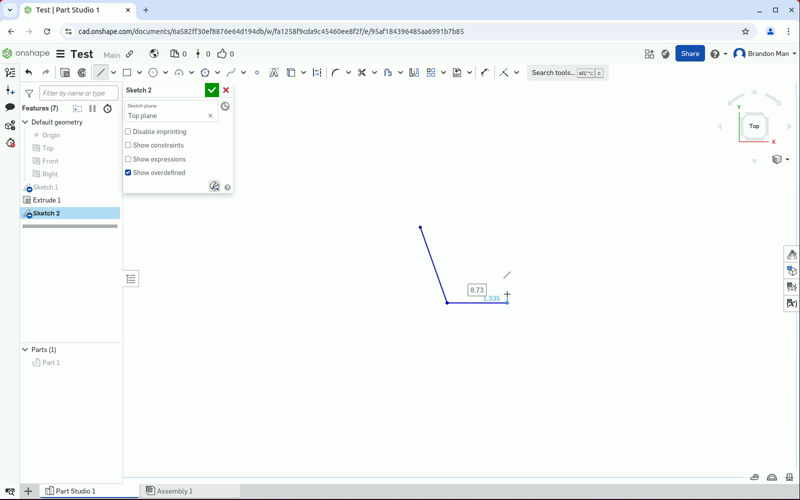
scroll(6)
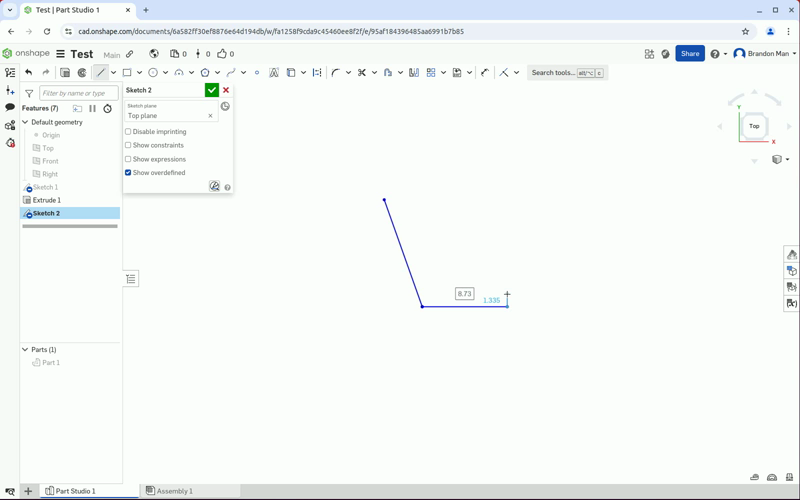
scroll(6)
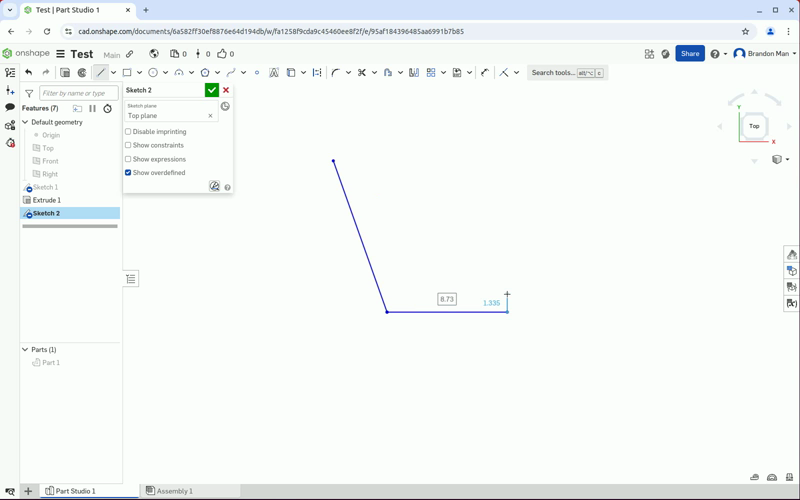
scroll(6)
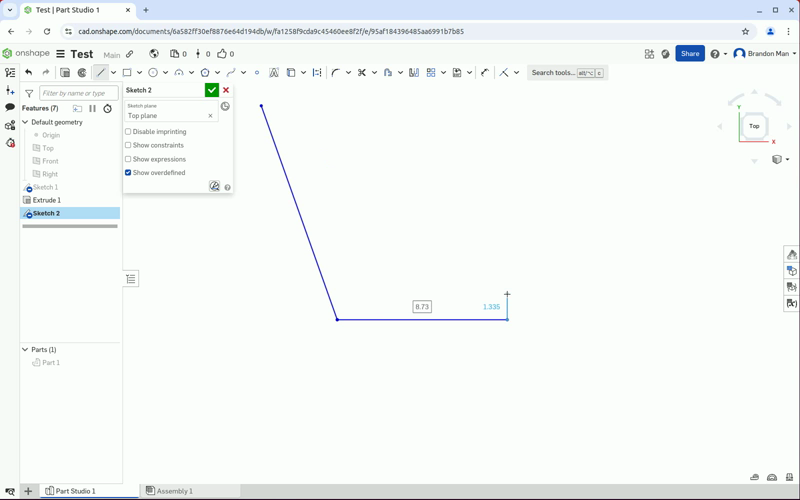
scroll(6)
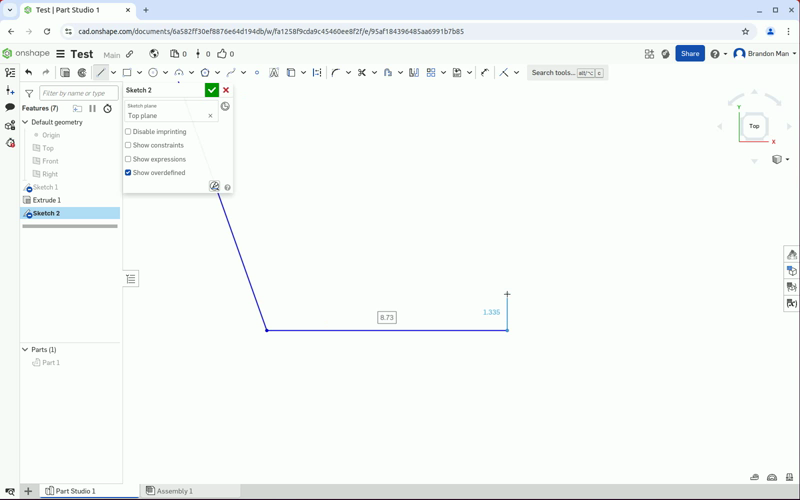
scroll(6)
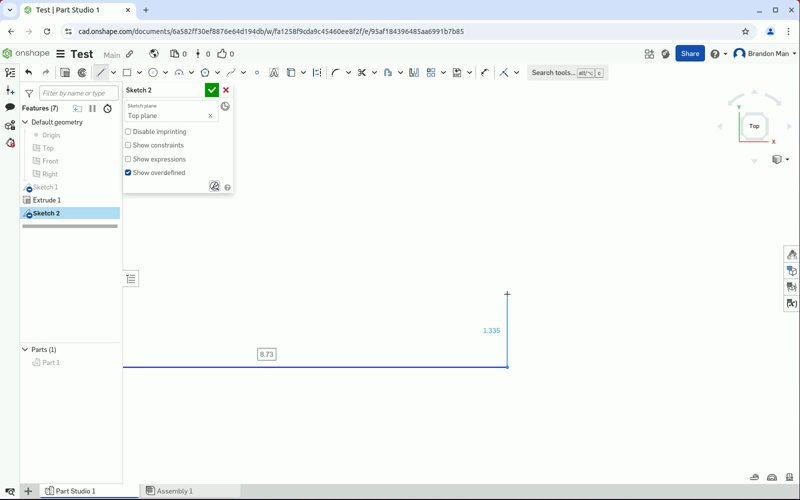
click(507, 293)
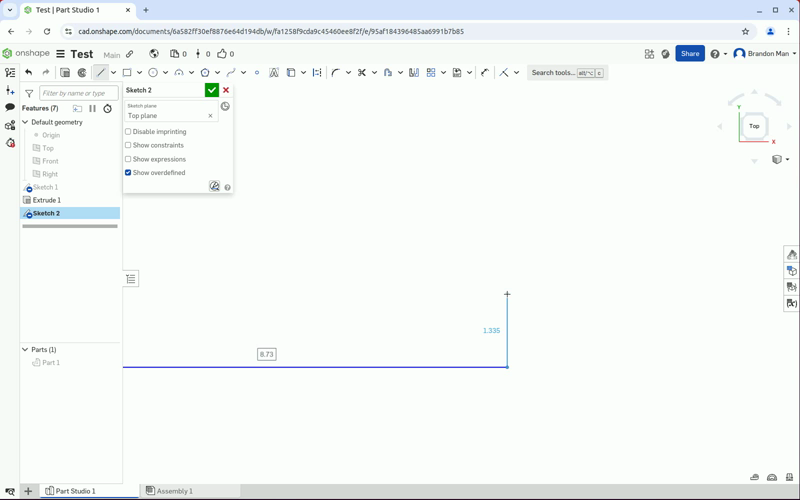
scroll(-6)
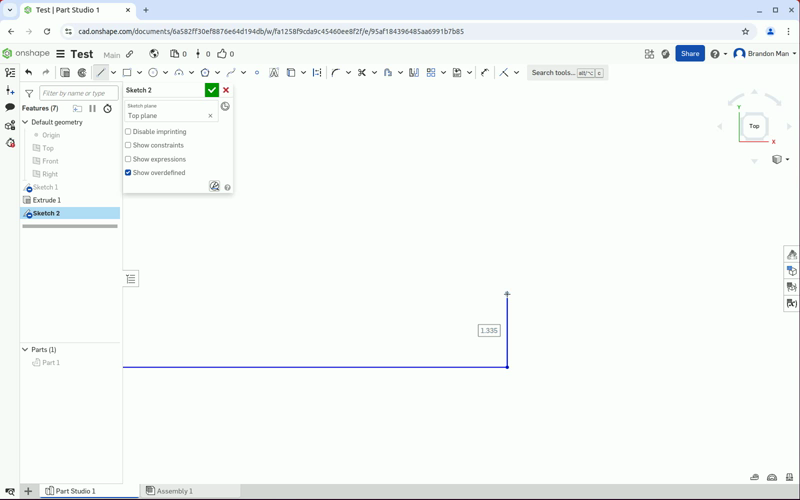
scroll(-6)
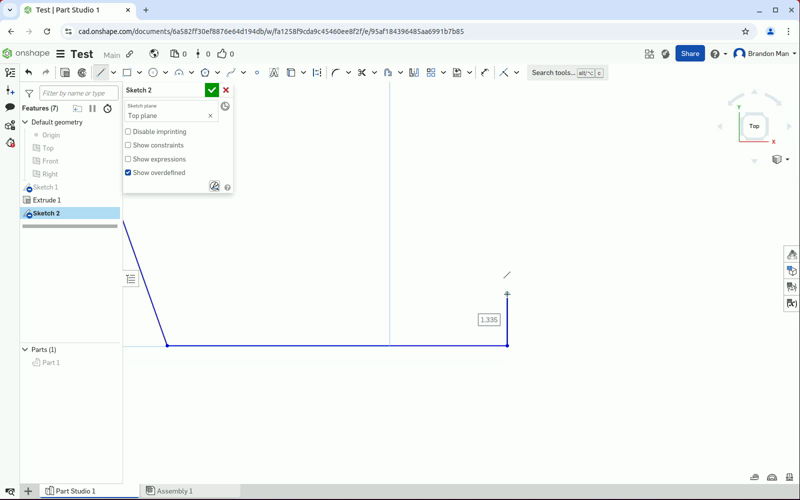
scroll(-6)
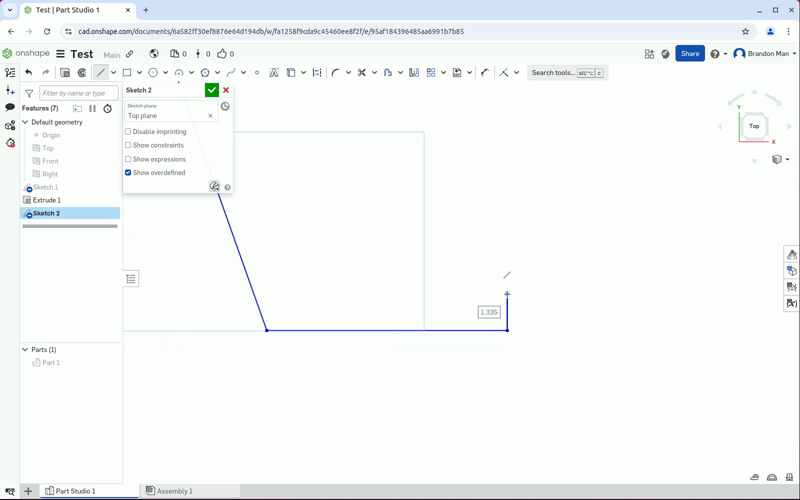
scroll(-6)
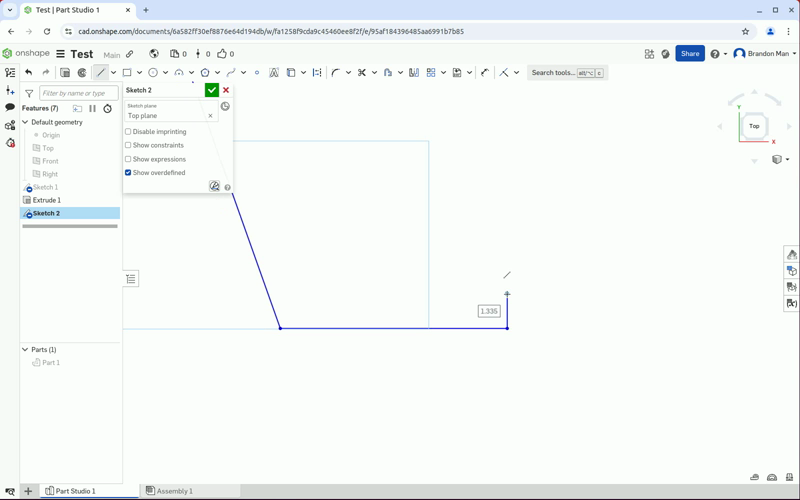
scroll(-6)
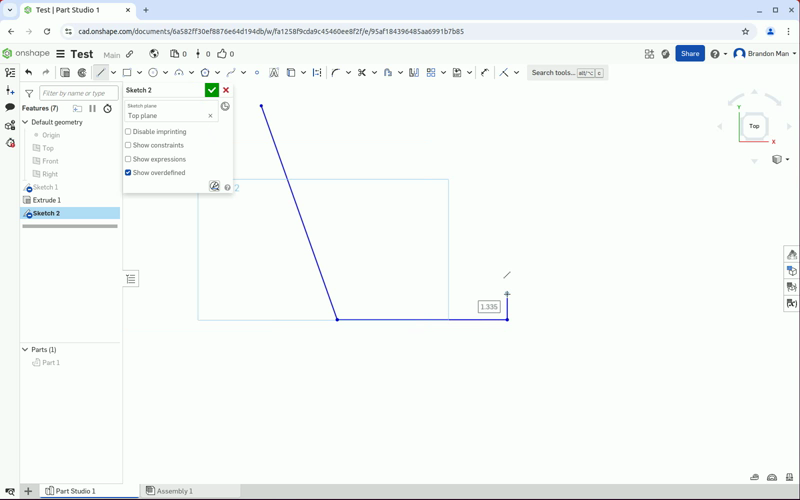
scroll(-6)
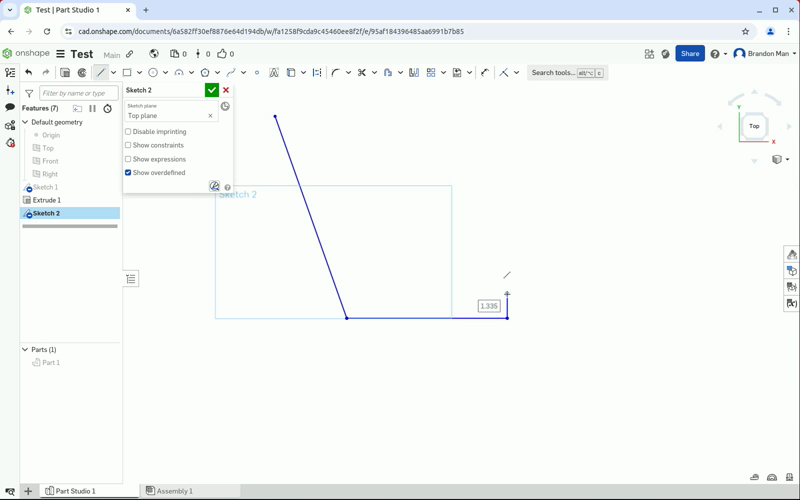
scroll(-6)
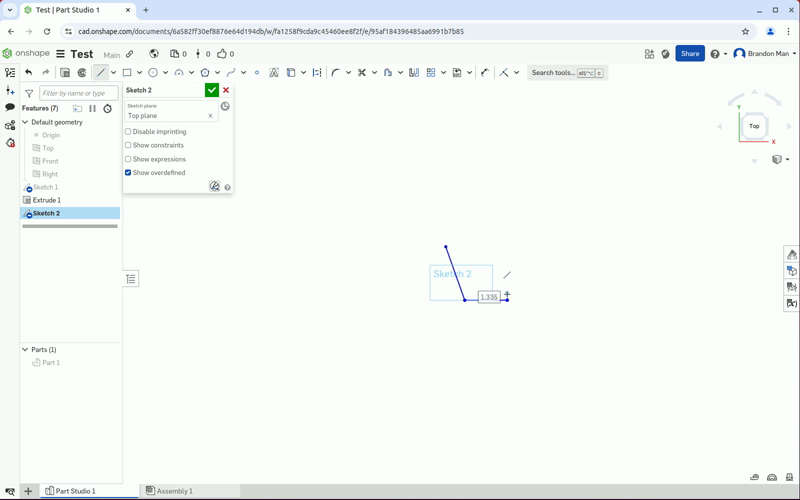
key_up(shift)
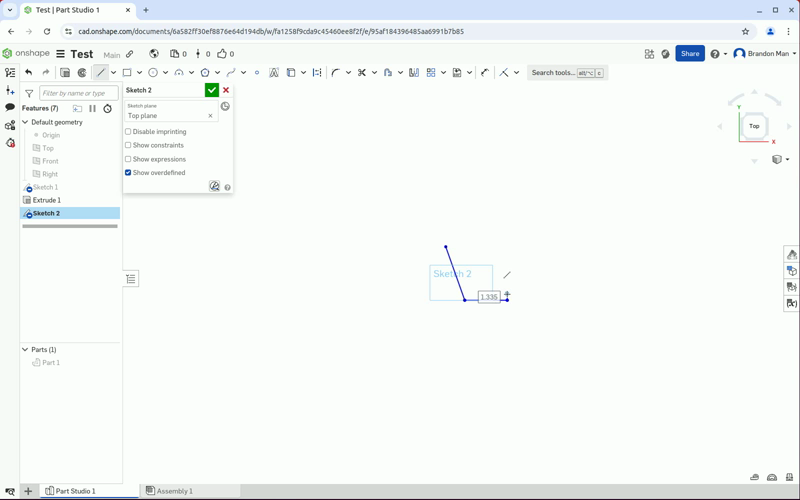
key_down(shift)
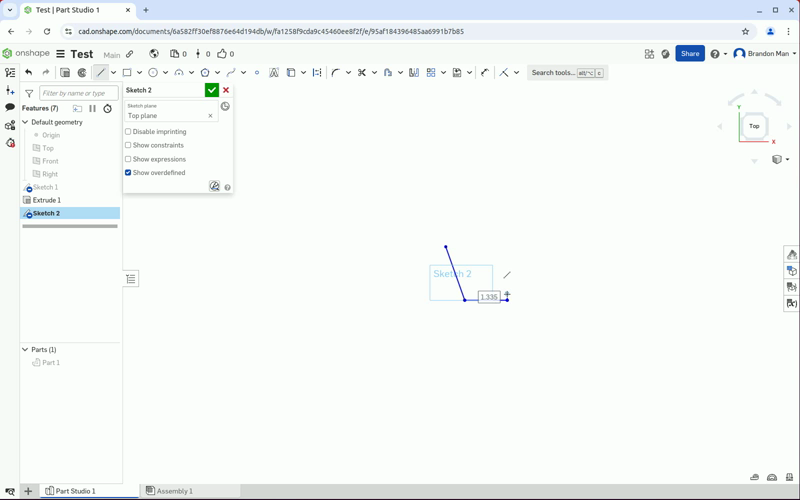
mouse_move(537, 293)
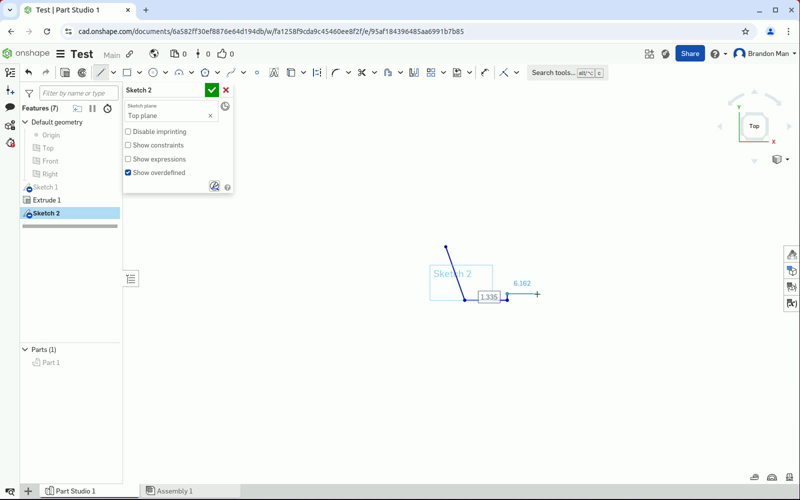
mouse_move(468, 293)
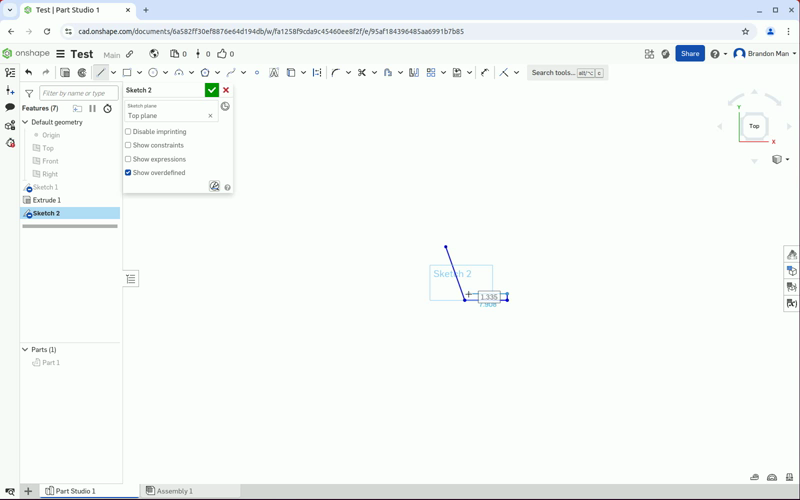
click(468, 293)
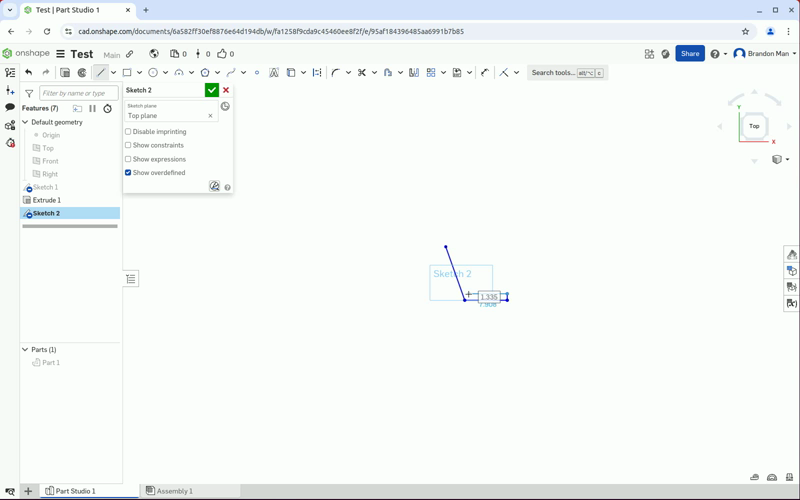
key_up(shift)
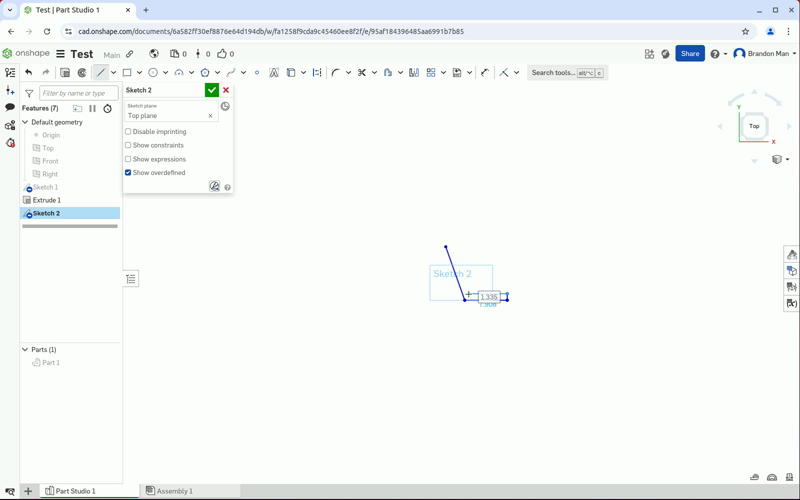
key_down(shift)
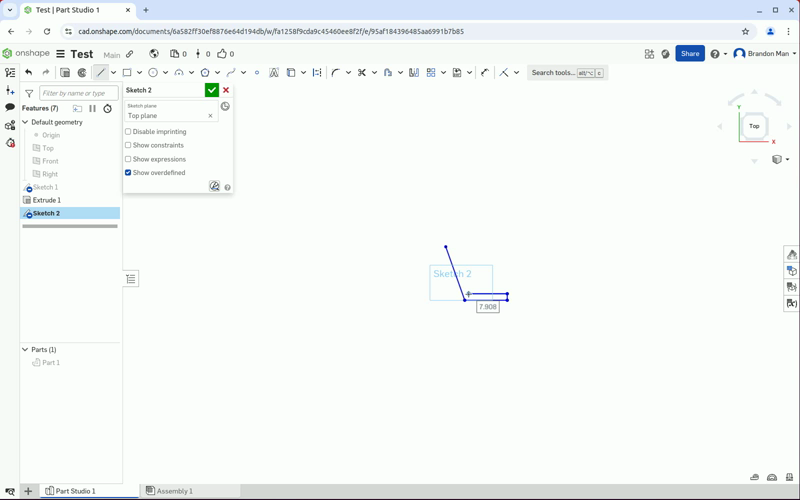
mouse_move(498, 293)
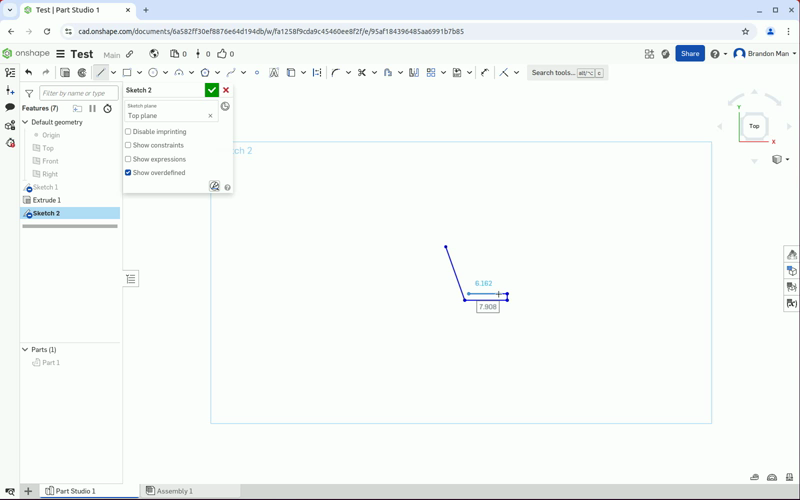
mouse_move(452, 246)
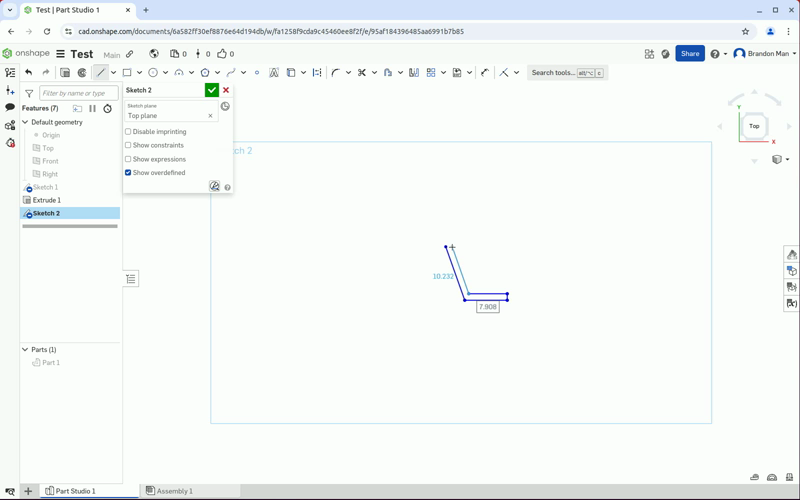
click(452, 246)
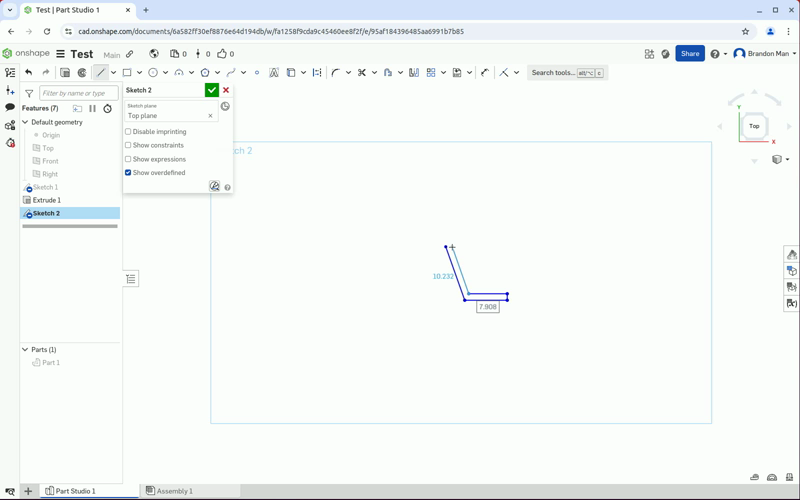
key_up(shift)
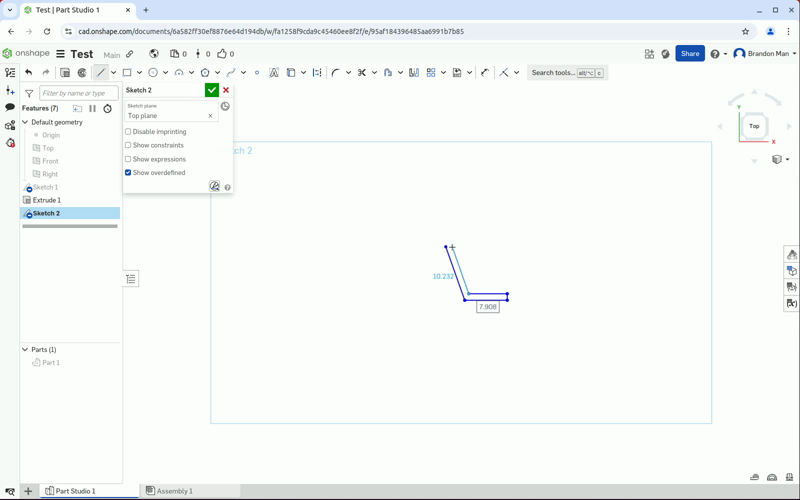
mouse_move(482, 246)
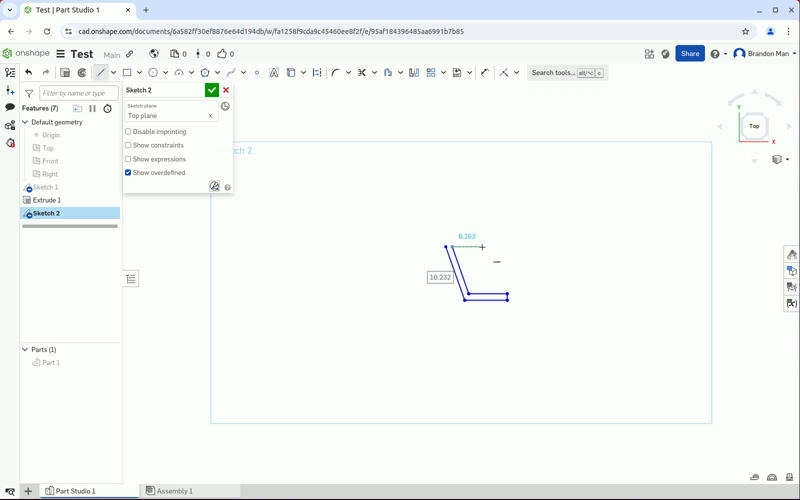
key_down(shift)
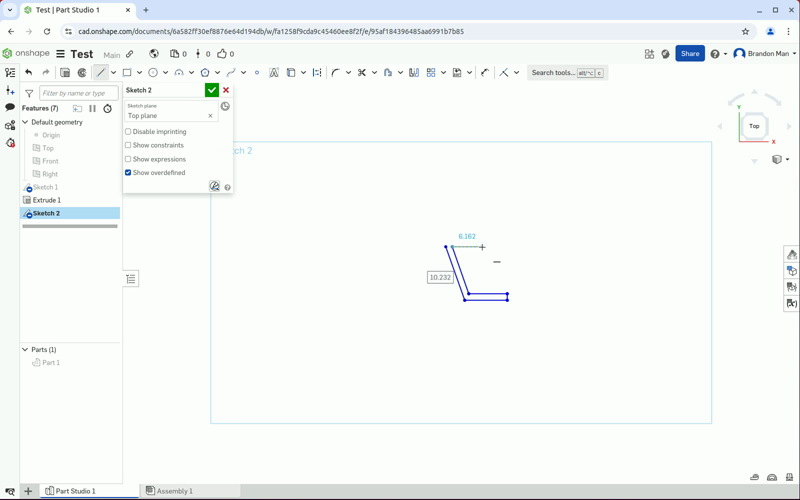
mouse_move(445, 246)
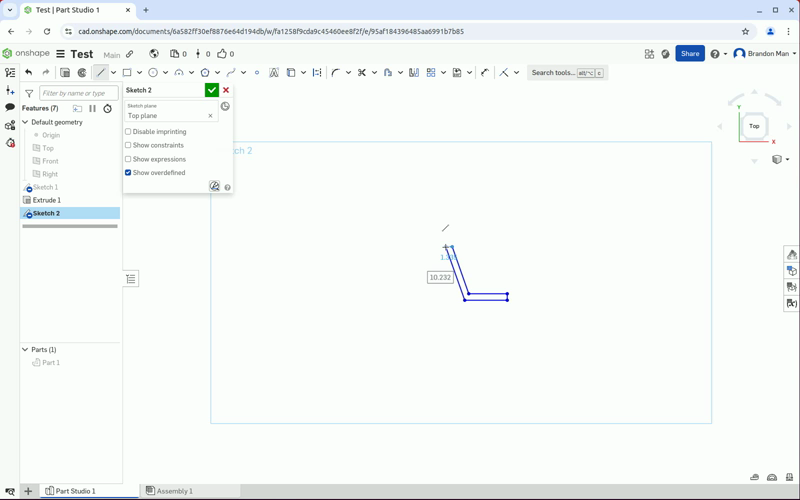
scroll(6)
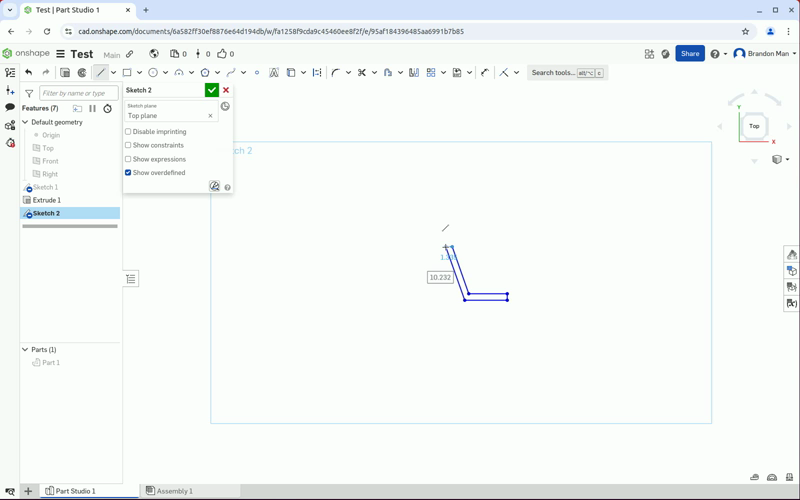
scroll(6)
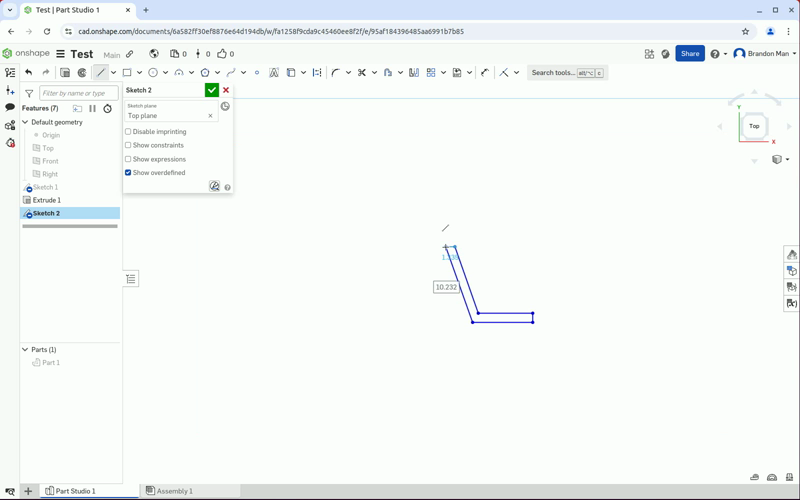
scroll(6)
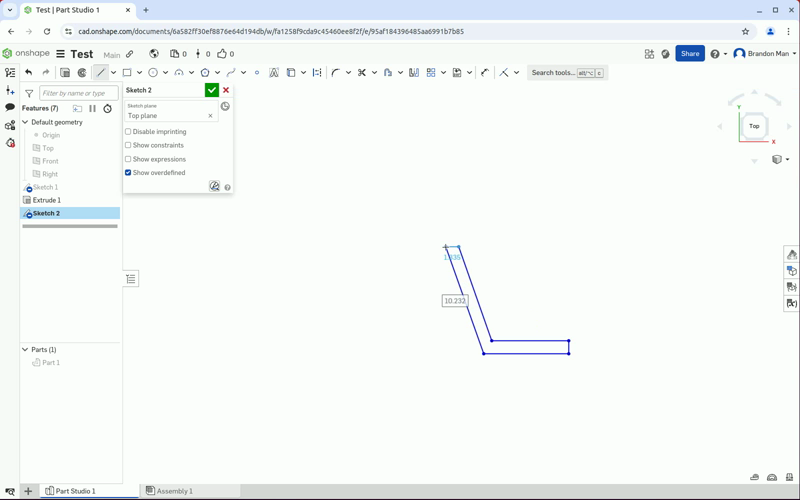
scroll(6)
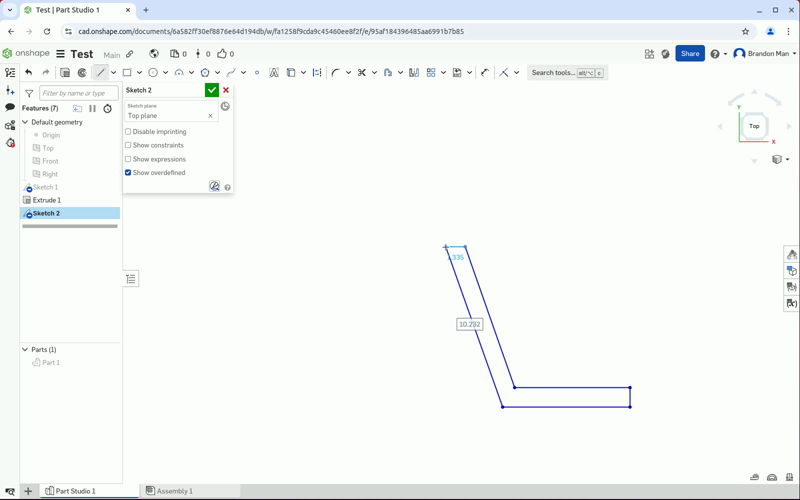
scroll(6)
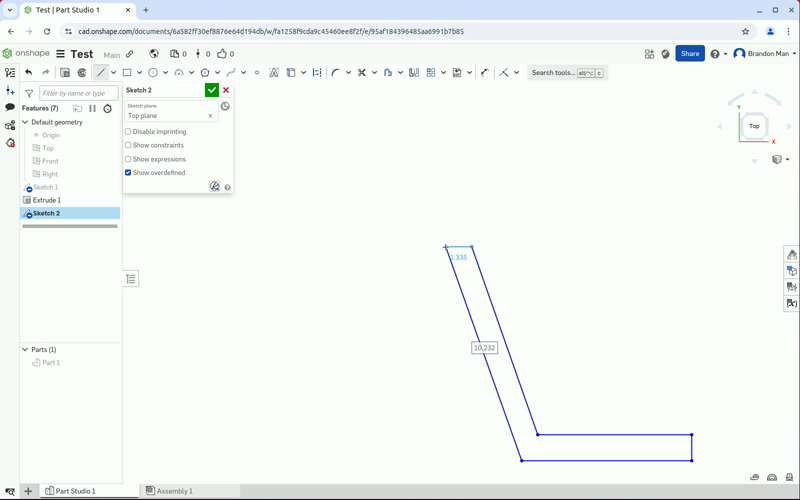
scroll(6)
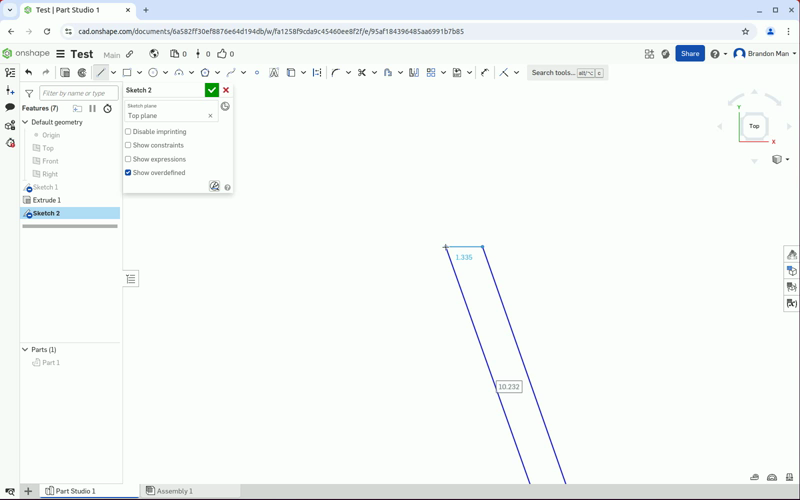
scroll(6)
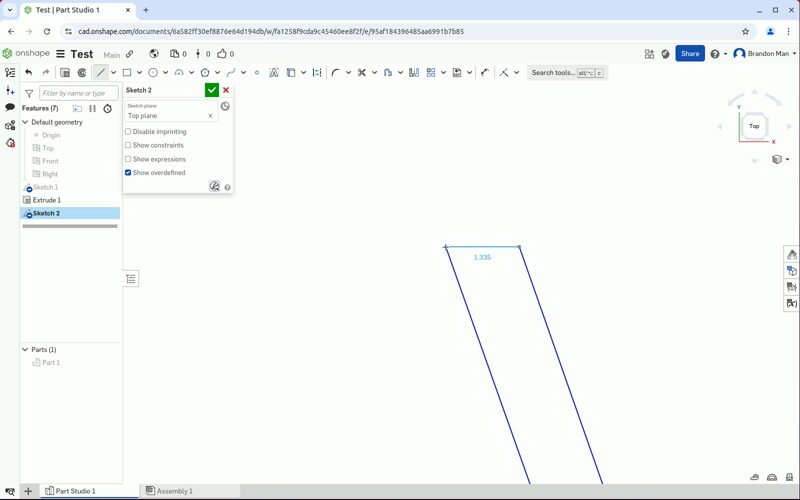
key_up(shift)
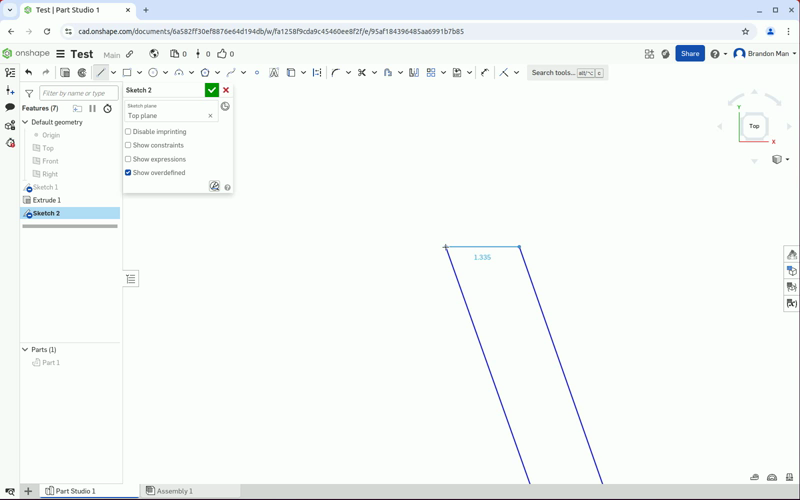
click(445, 246)
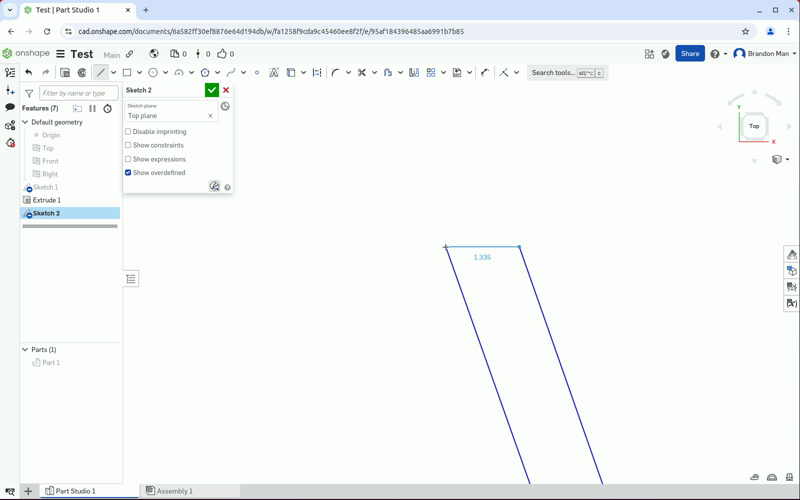
scroll(-6)
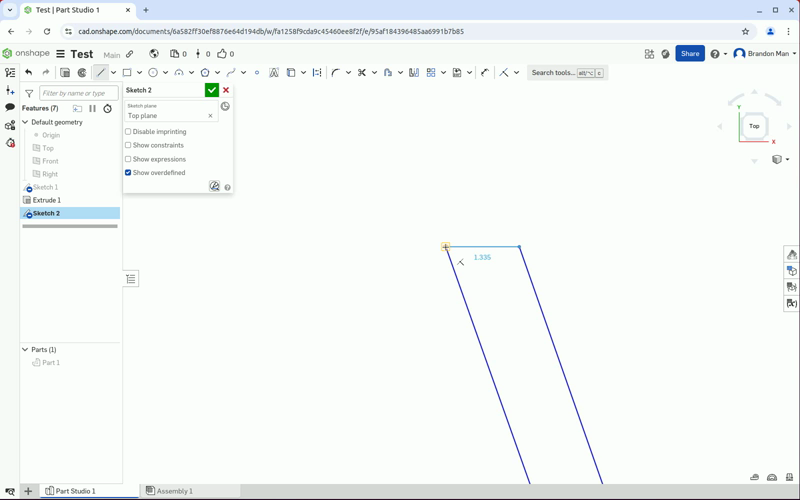
scroll(-6)
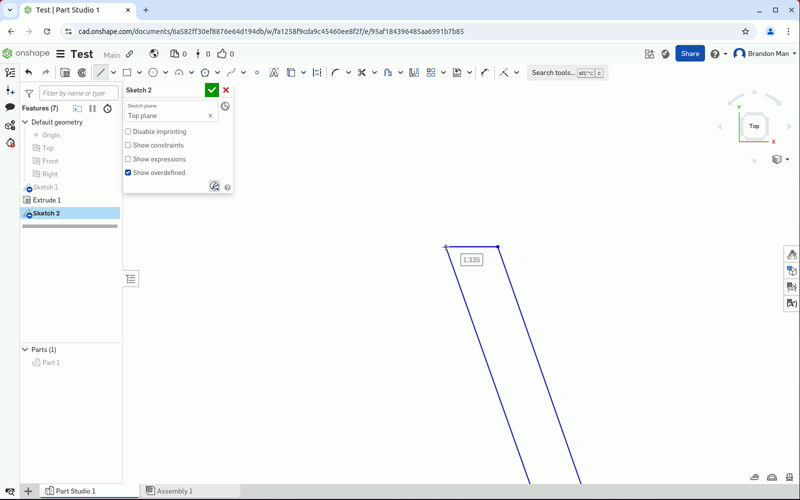
scroll(-6)
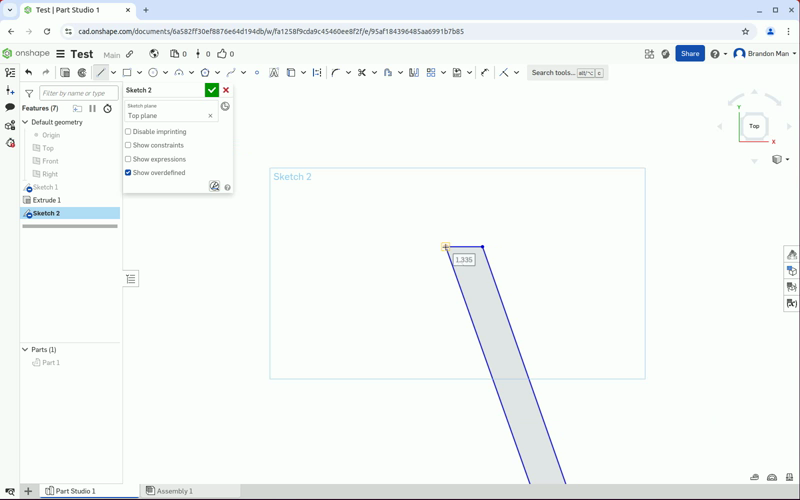
scroll(-6)
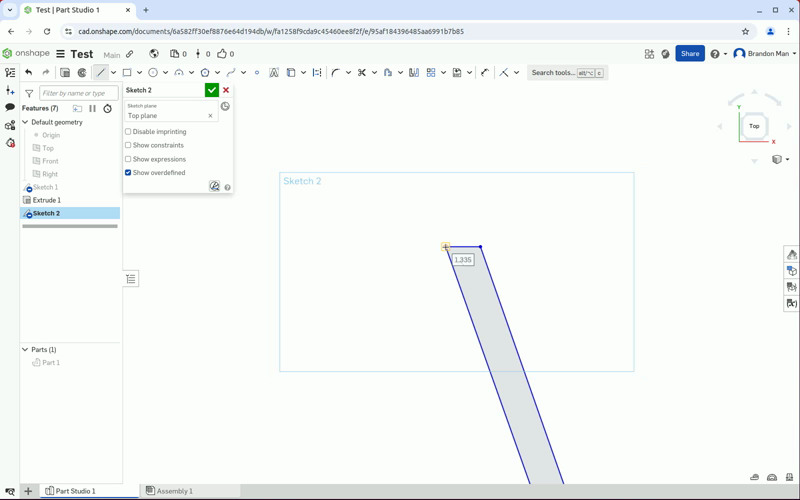
scroll(-6)
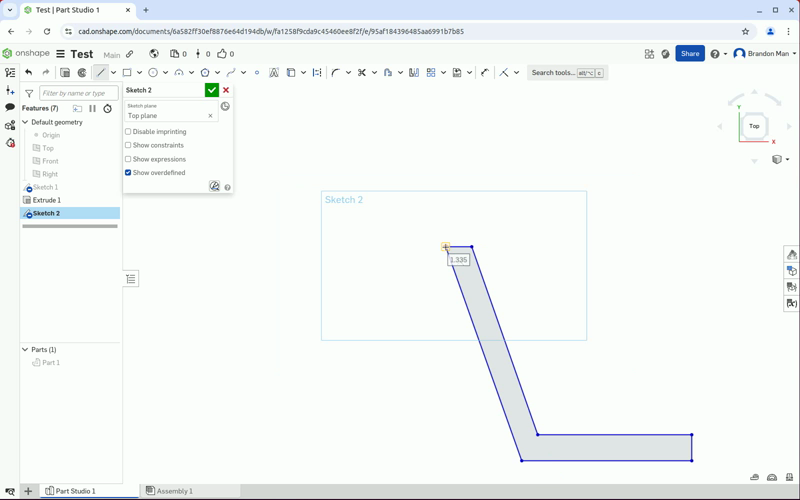
scroll(-6)
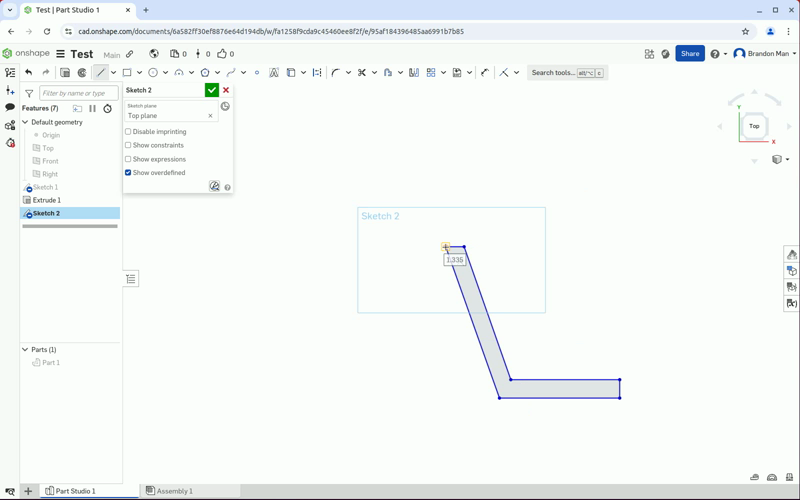
scroll(-6)
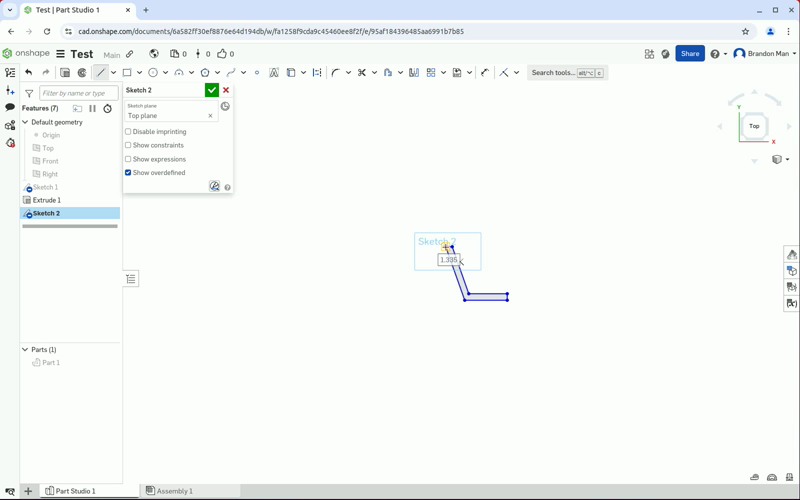
key(esc)
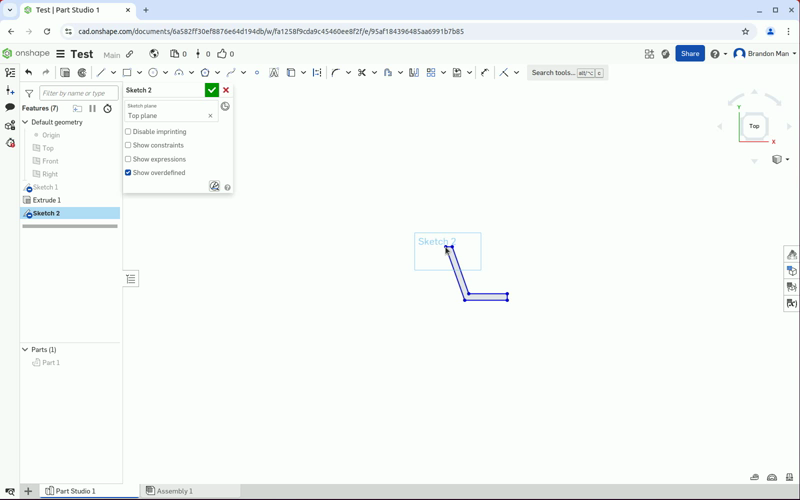
mouse_move(461, 286)
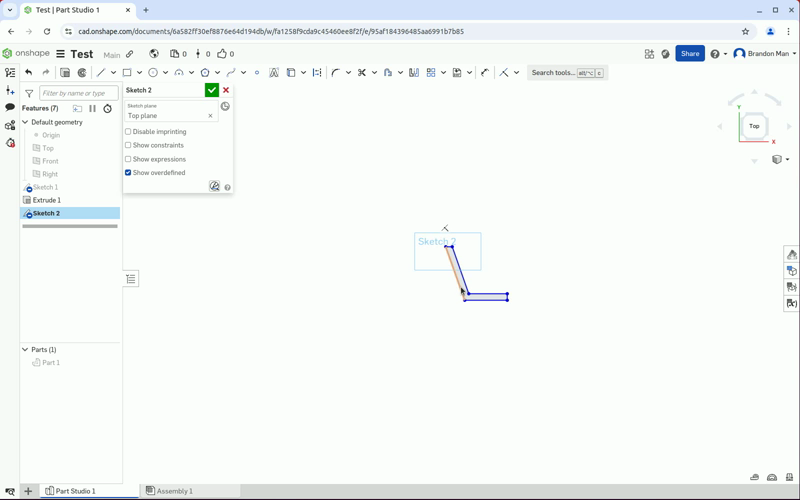
scroll(6)
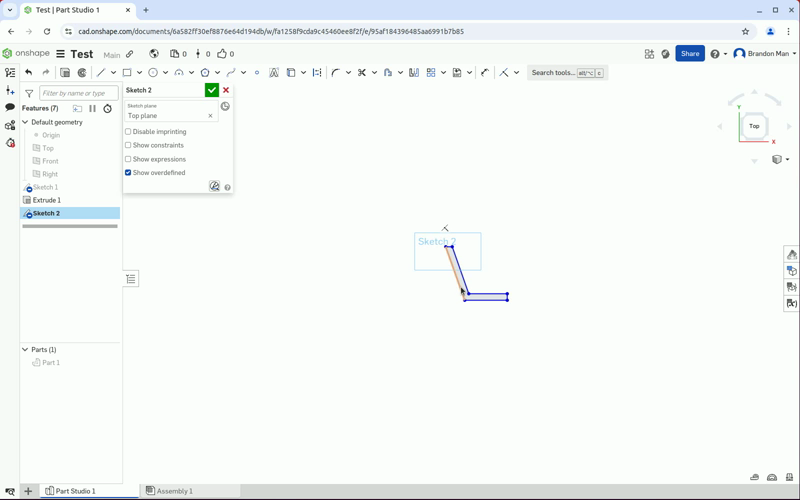
scroll(6)
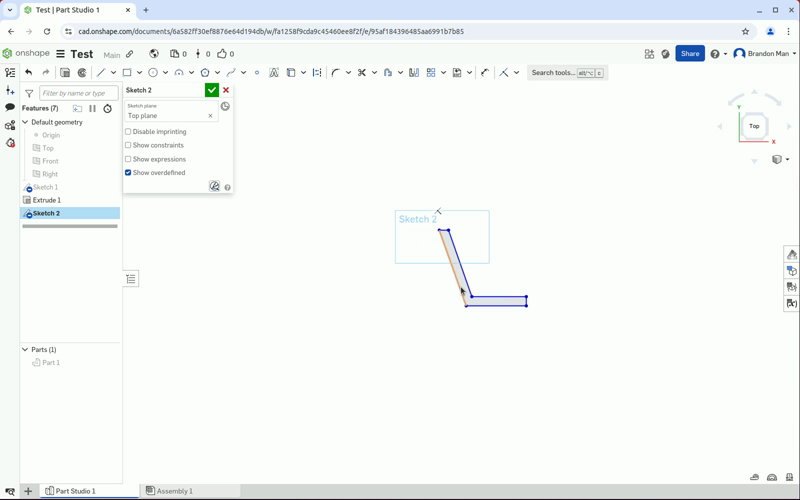
scroll(6)
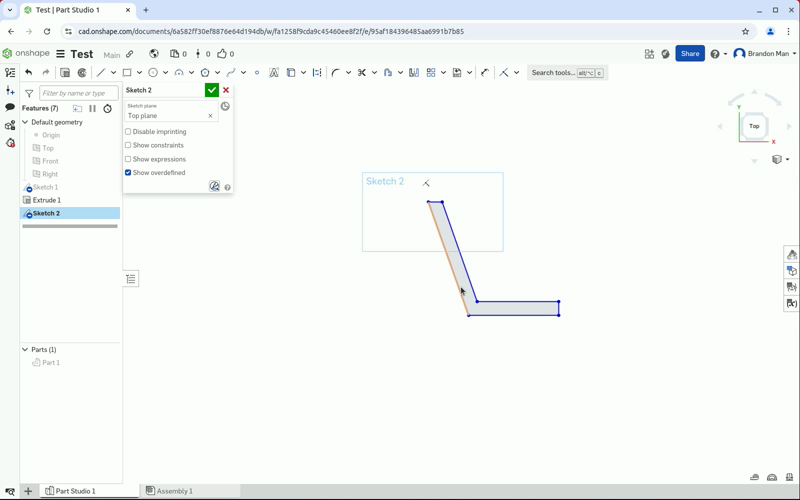
scroll(6)
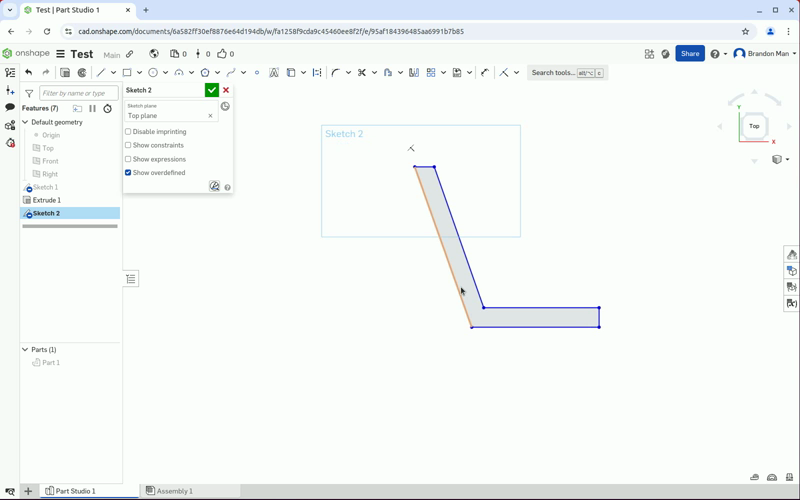
scroll(6)
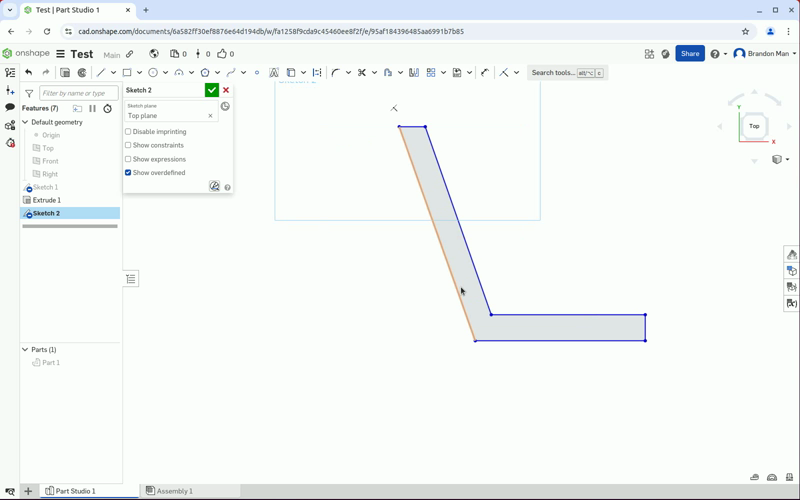
scroll(6)
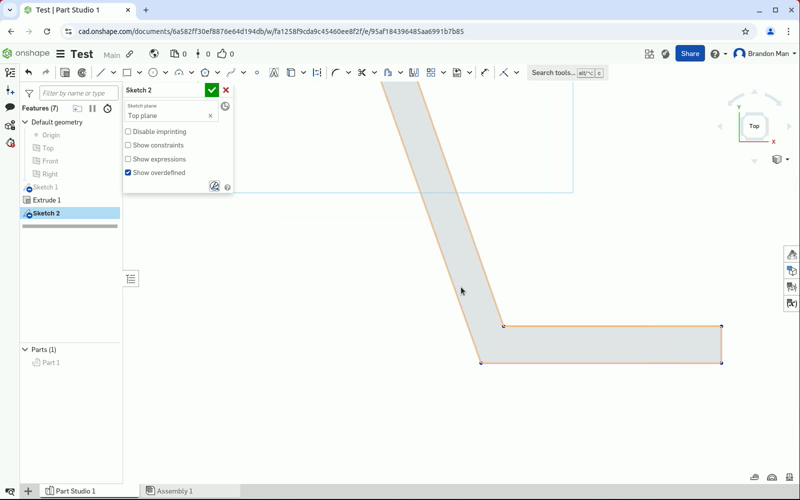
scroll(6)
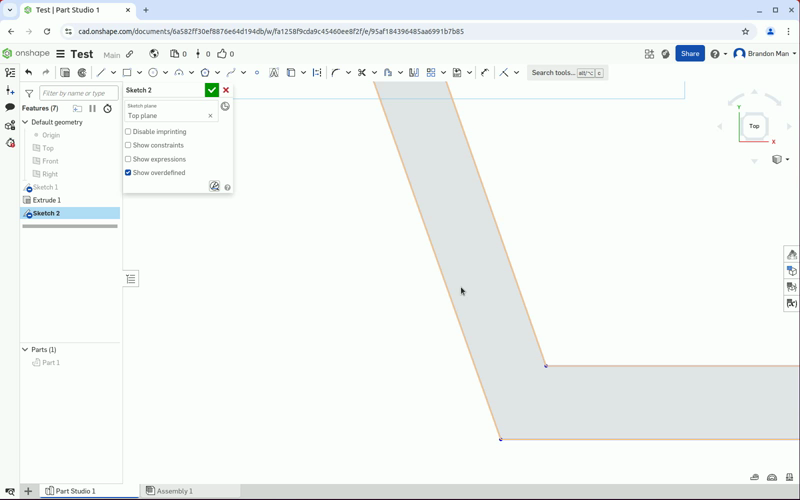
click(461, 286)
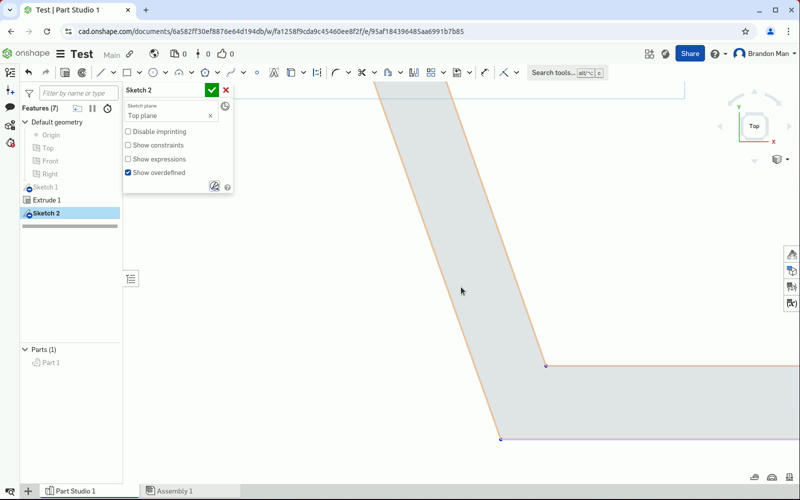
scroll(-6)
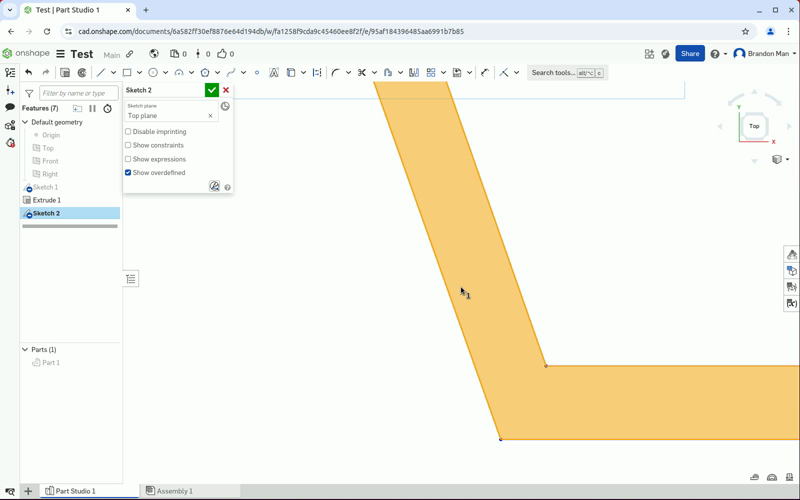
scroll(-6)
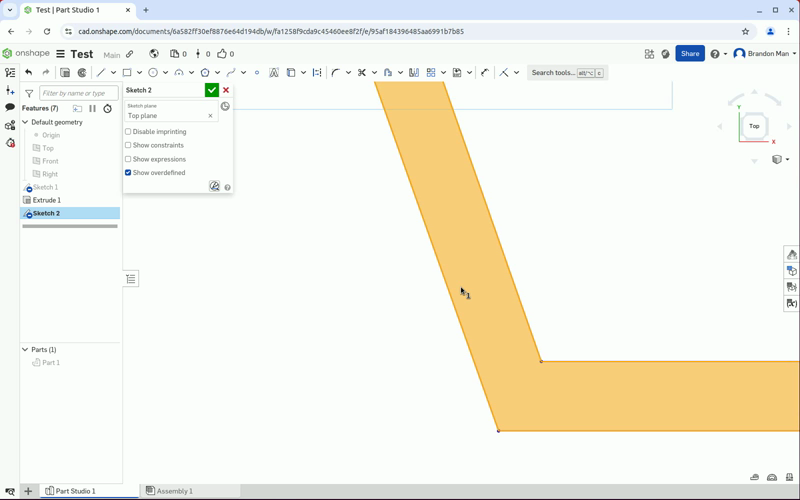
scroll(-6)
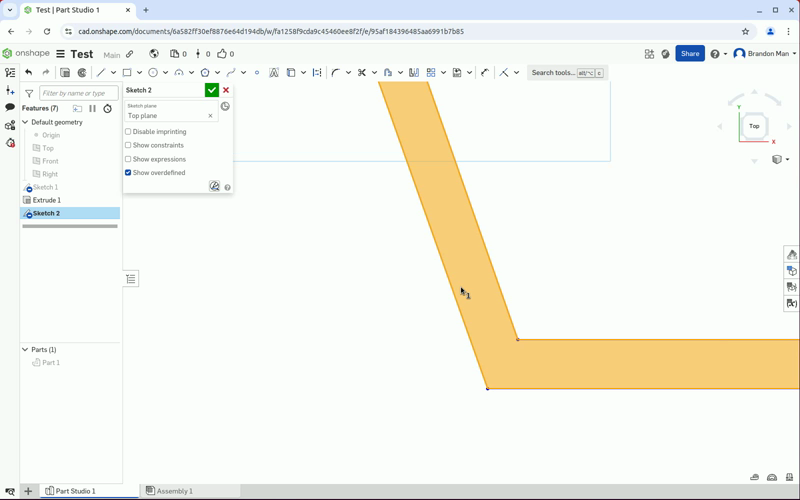
scroll(-6)
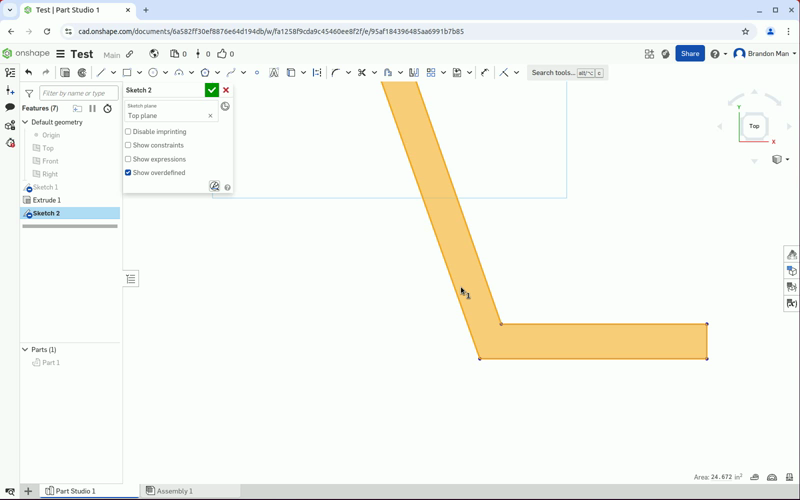
scroll(-6)
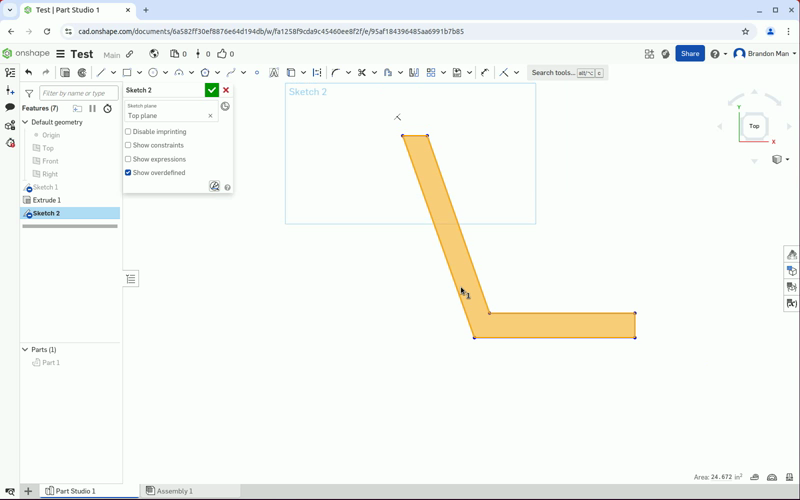
scroll(-6)
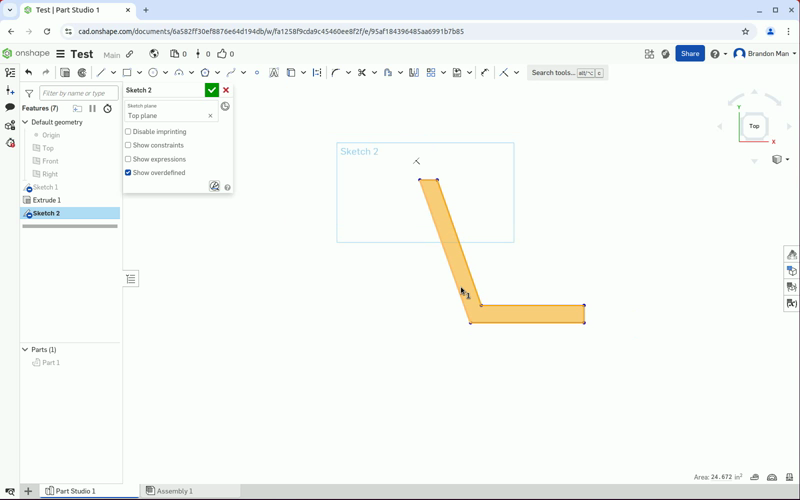
scroll(-6)
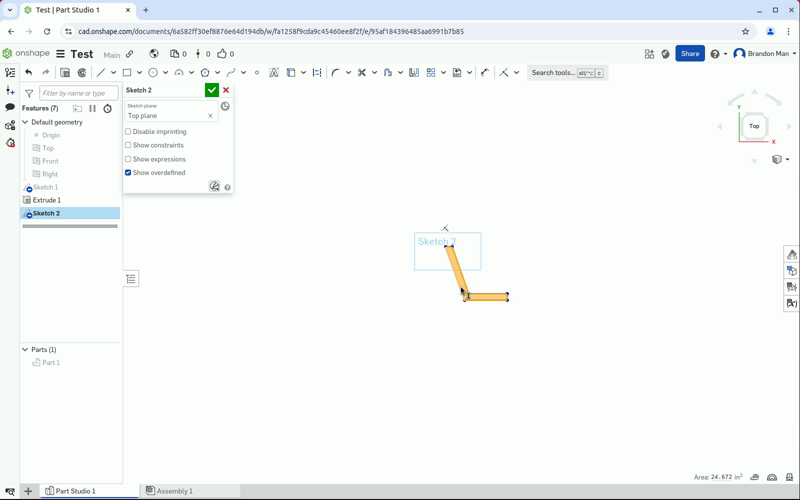
mouse_move(73, 352)
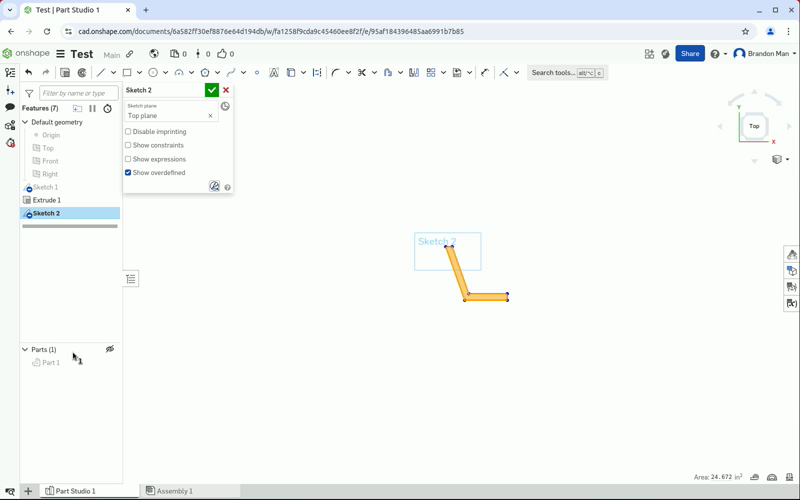
key(shift+y)
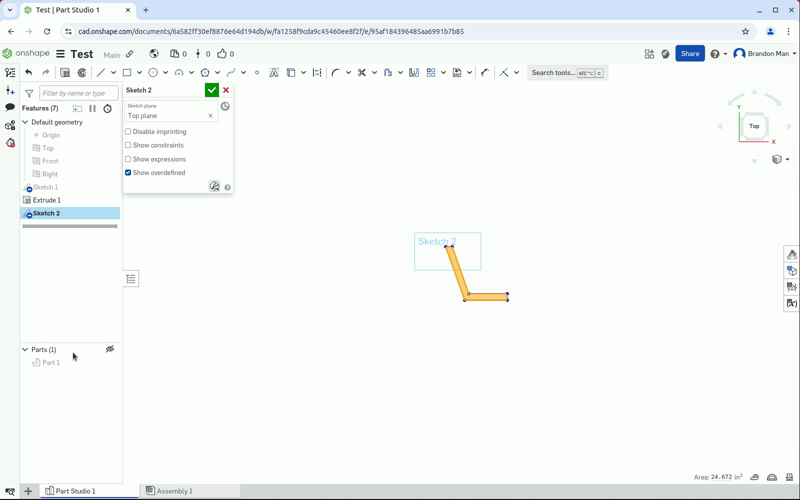
key(shift+e)
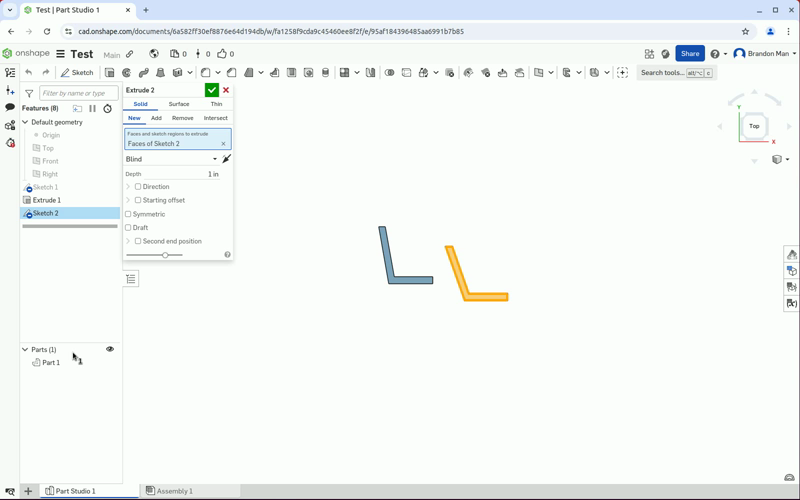
mouse_move(143, 106)
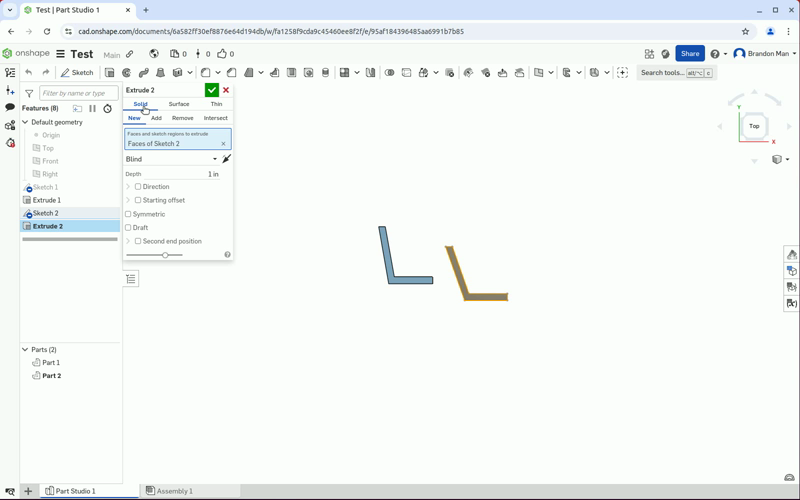
click(143, 106)
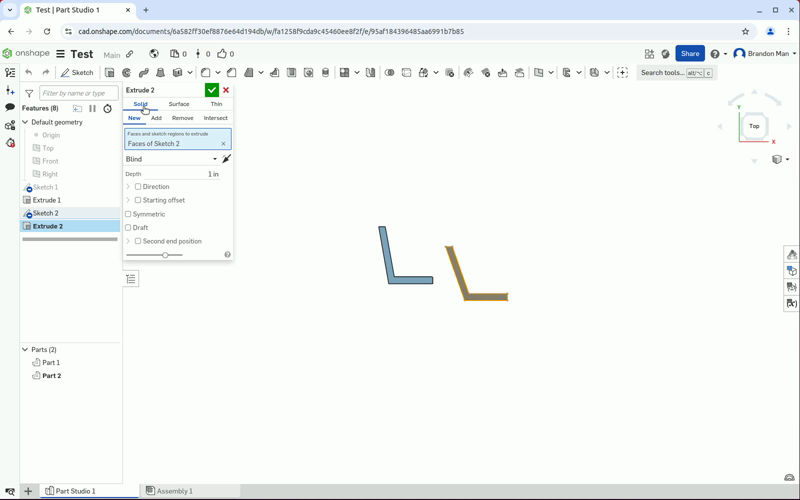
mouse_move(137, 120)
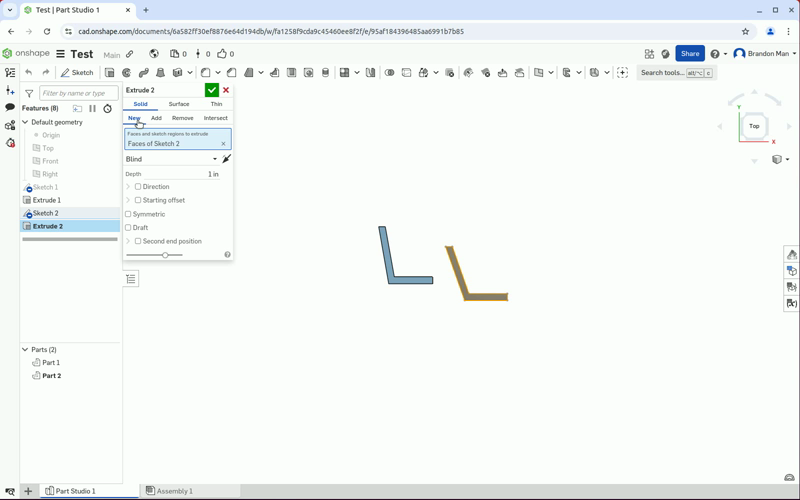
click(137, 120)
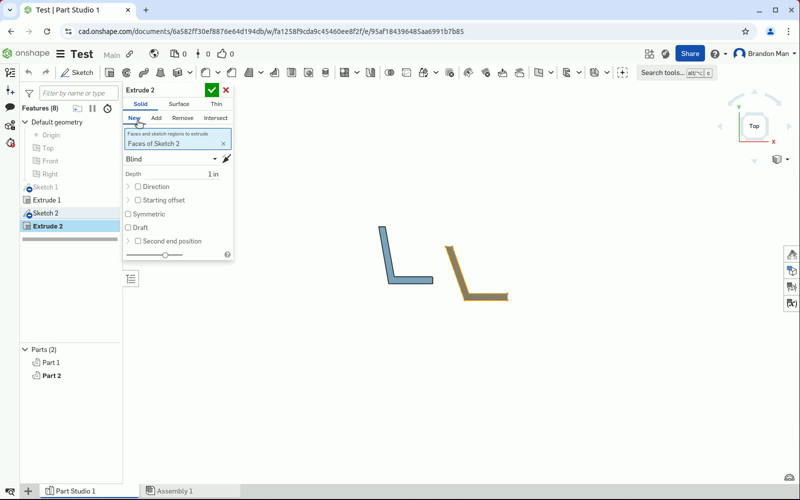
key(tab, 4)
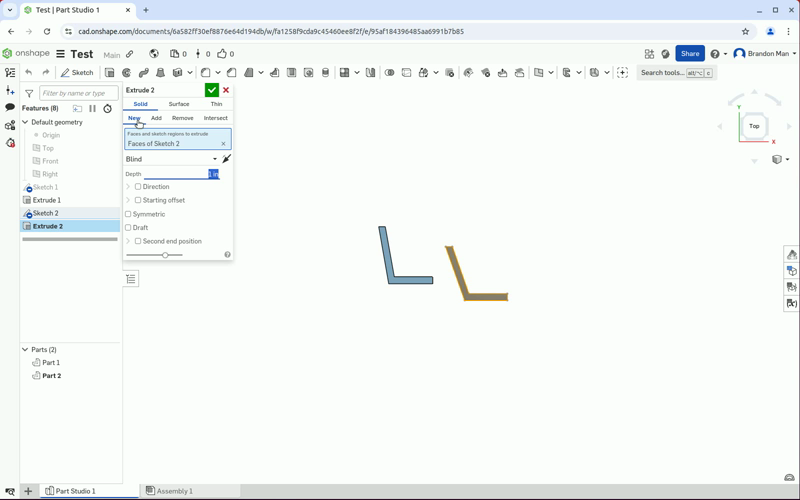
text(3.851)
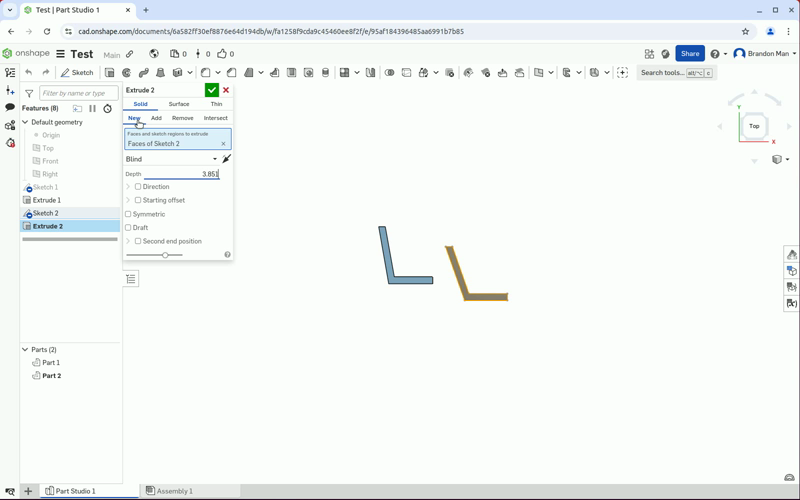
key(enter)
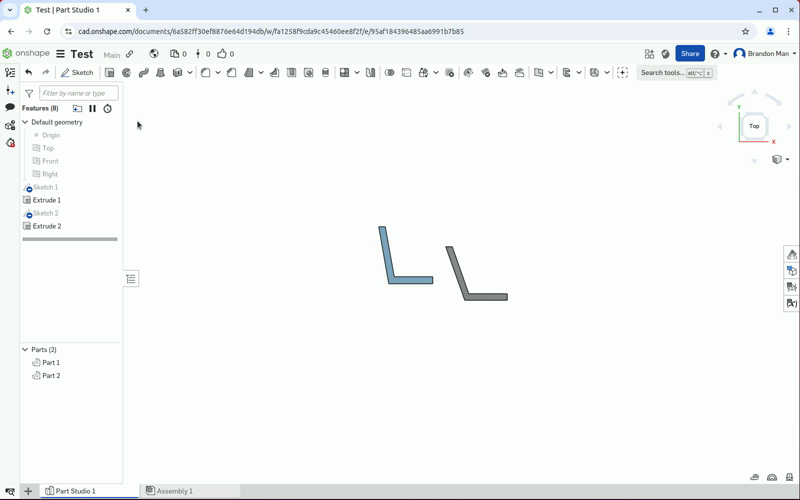
key(shift+h)
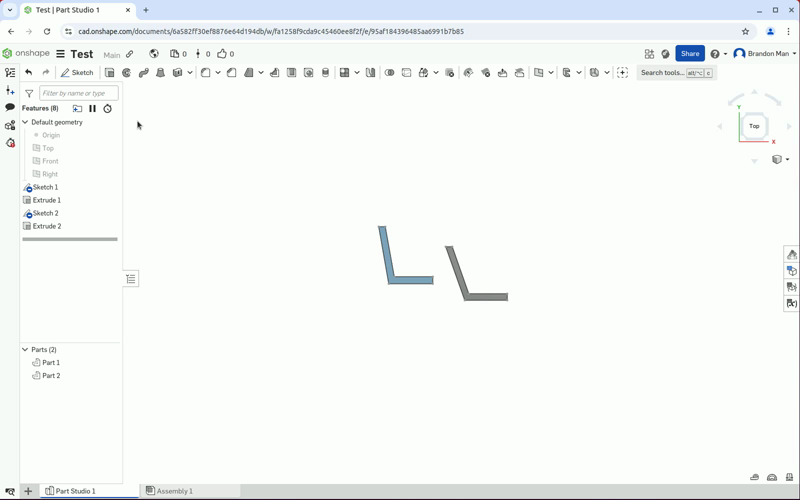
key(shift+h)
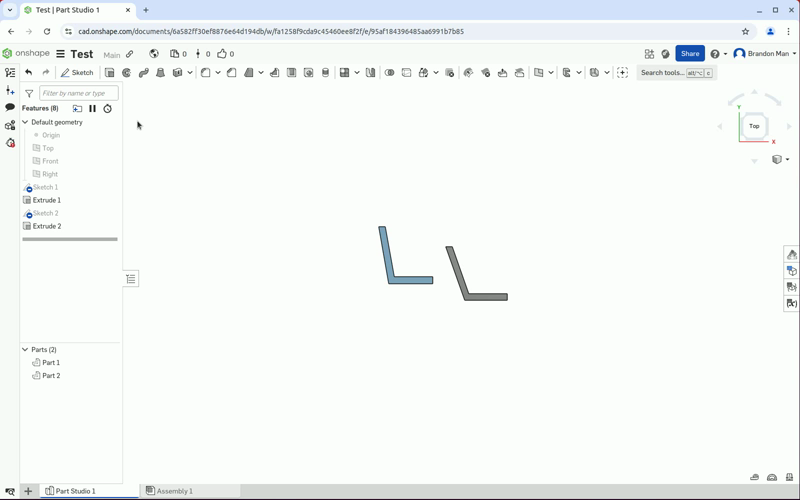
mouse_move(73, 189)
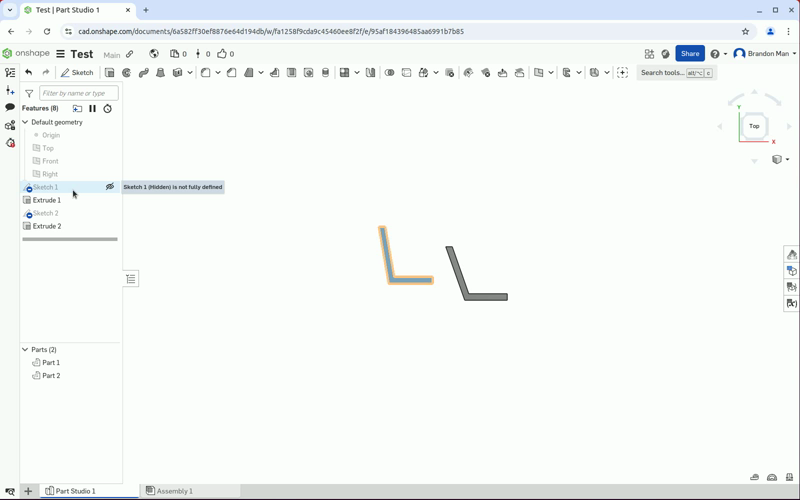
click(73, 189)
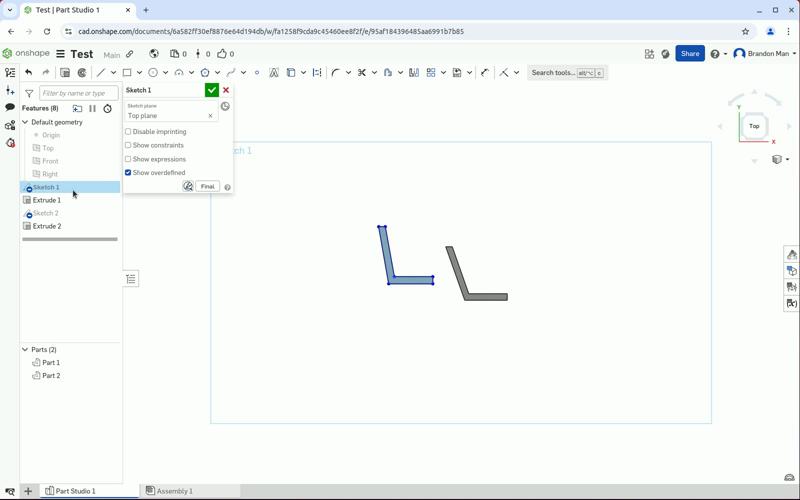
mouse_move(229, 92)
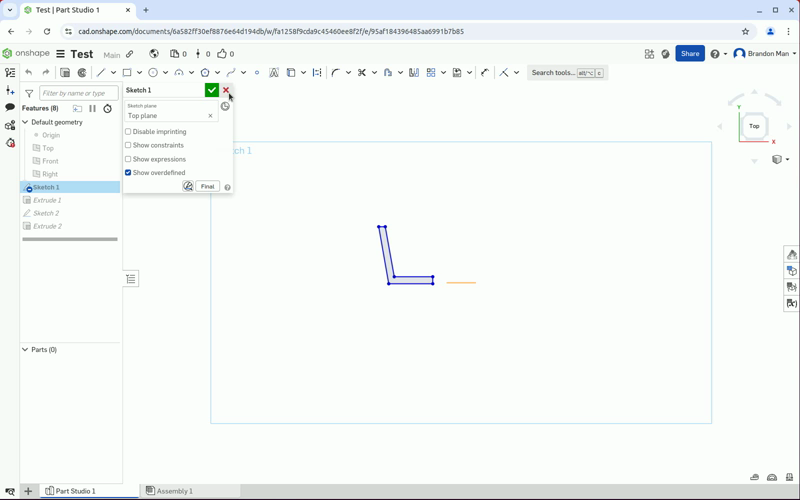
click(229, 92)
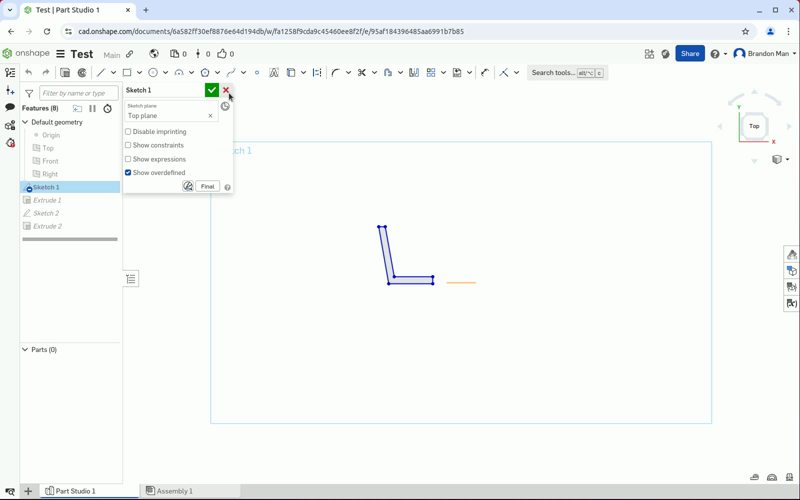
key(shift+s)
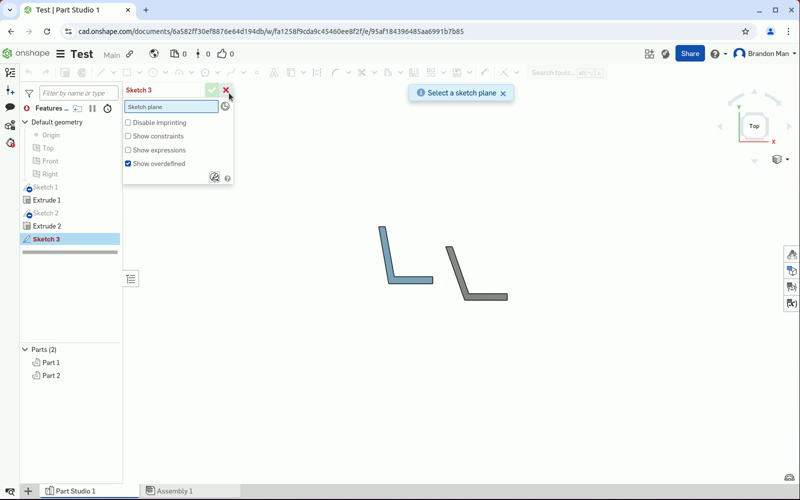
mouse_move(73, 150)
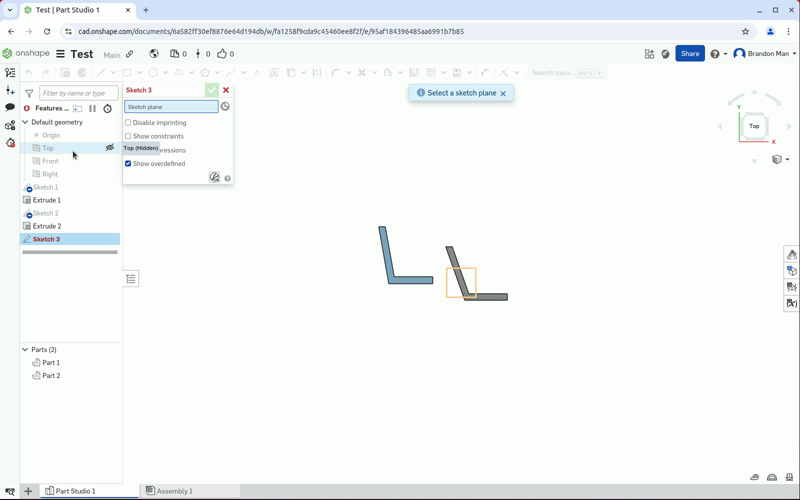
click(73, 150)
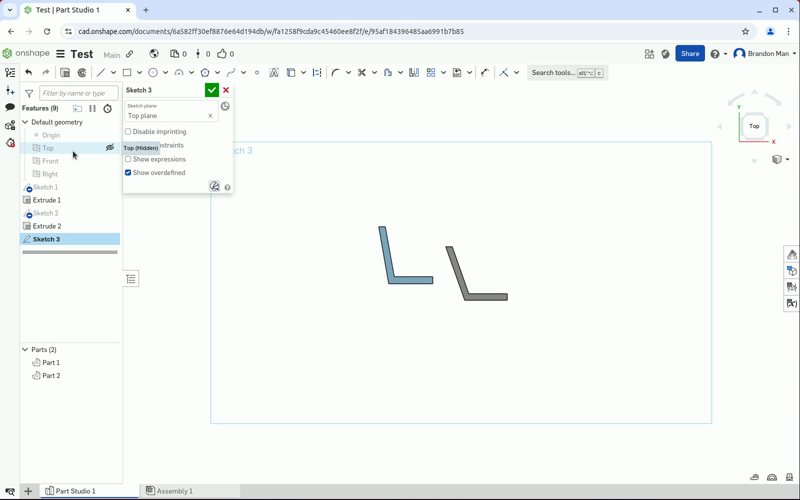
mouse_move(73, 352)
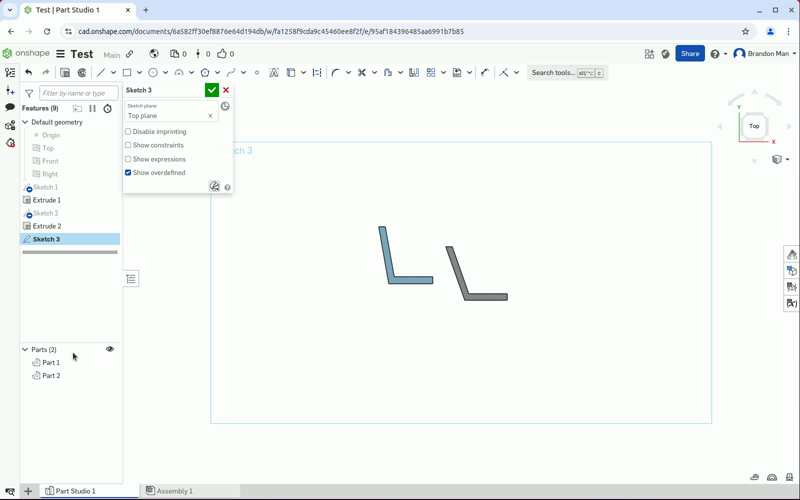
key(y)
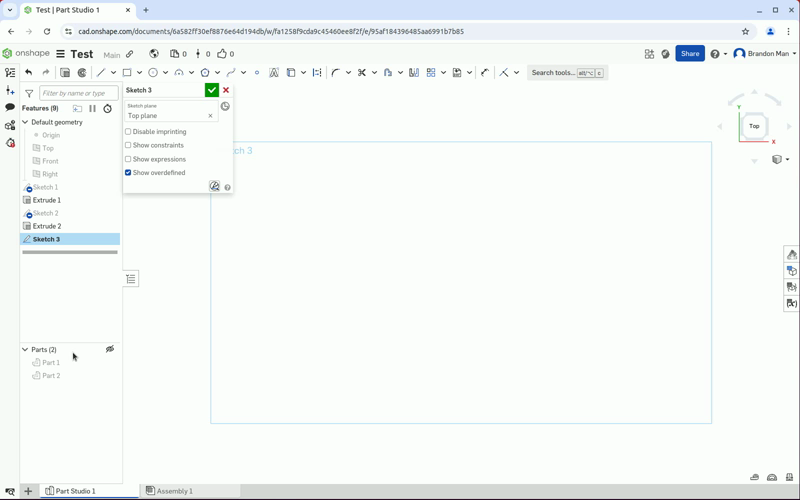
key(l)
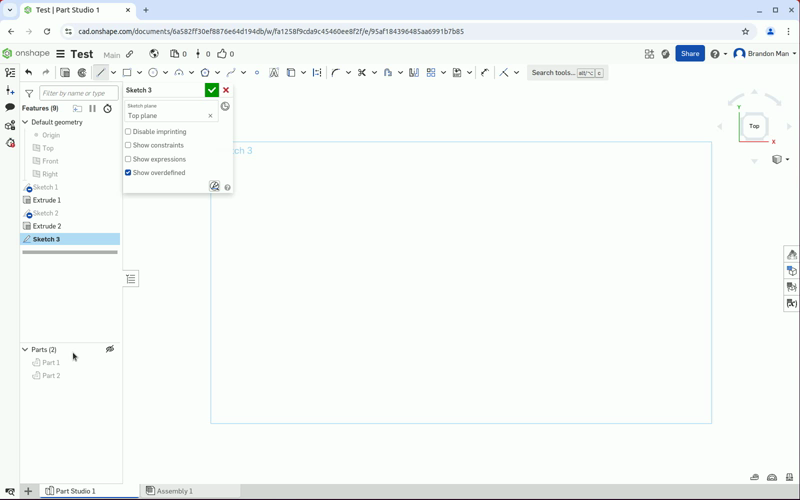
key_down(shift)
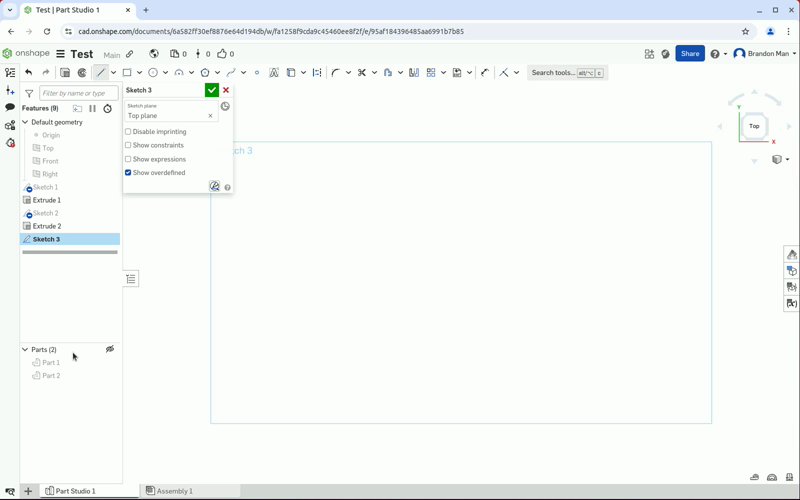
mouse_move(497, 238)
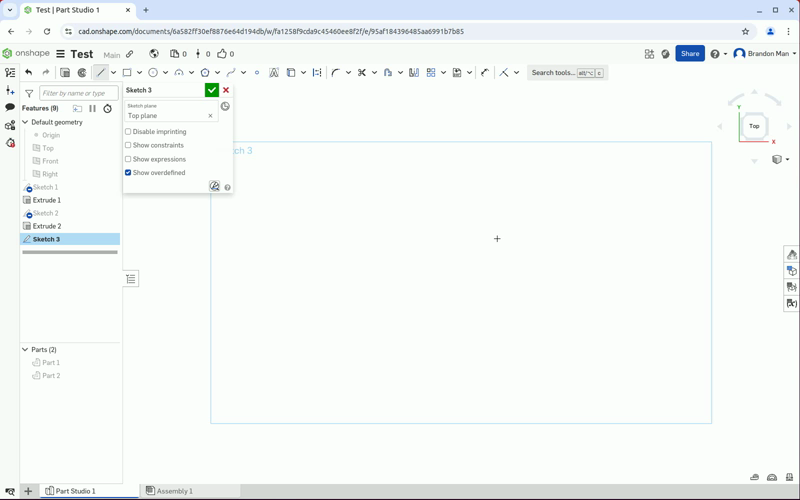
click(497, 238)
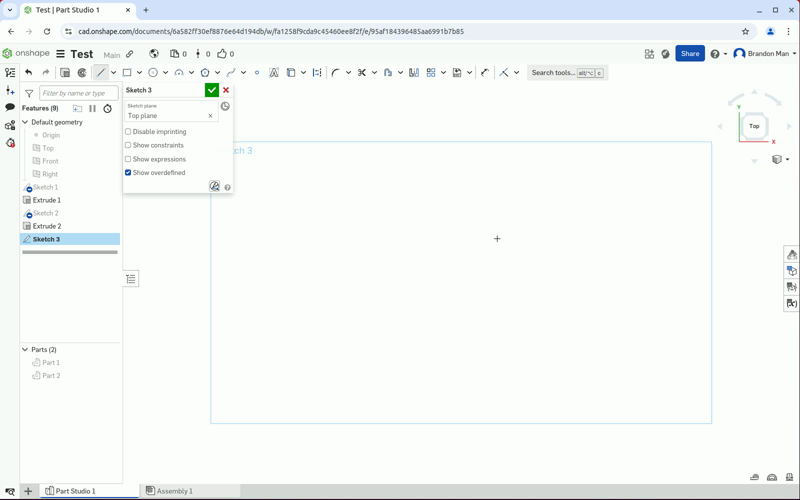
key_up(shift)
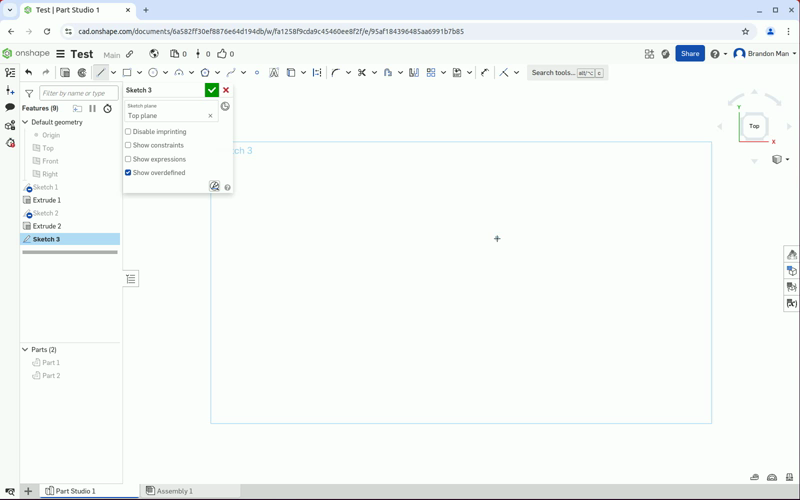
key_down(shift)
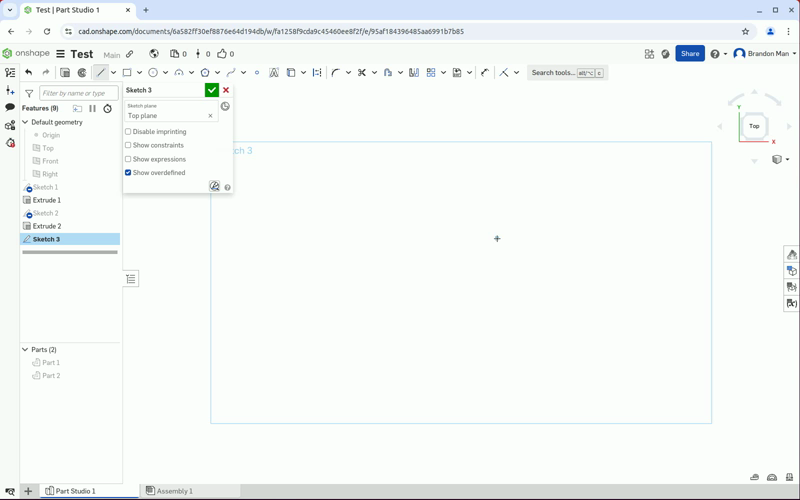
mouse_move(527, 238)
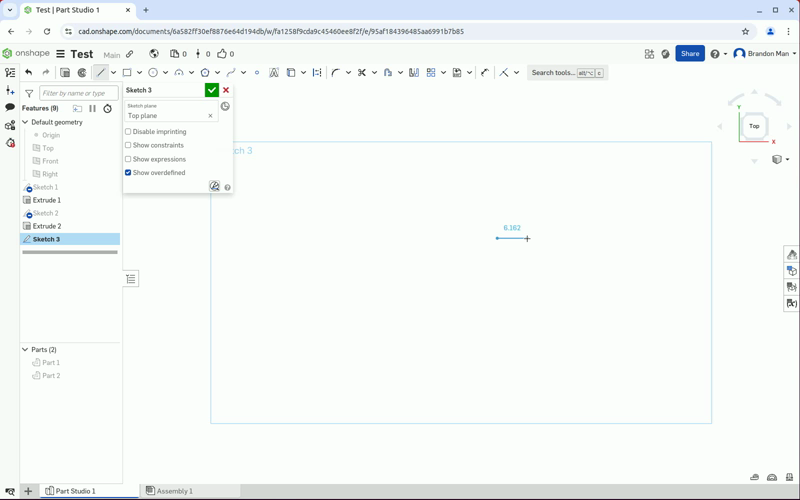
mouse_move(534, 283)
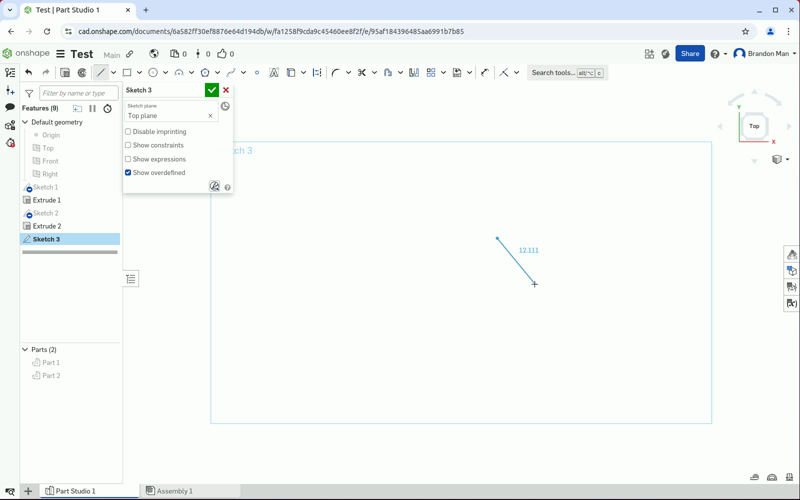
click(534, 283)
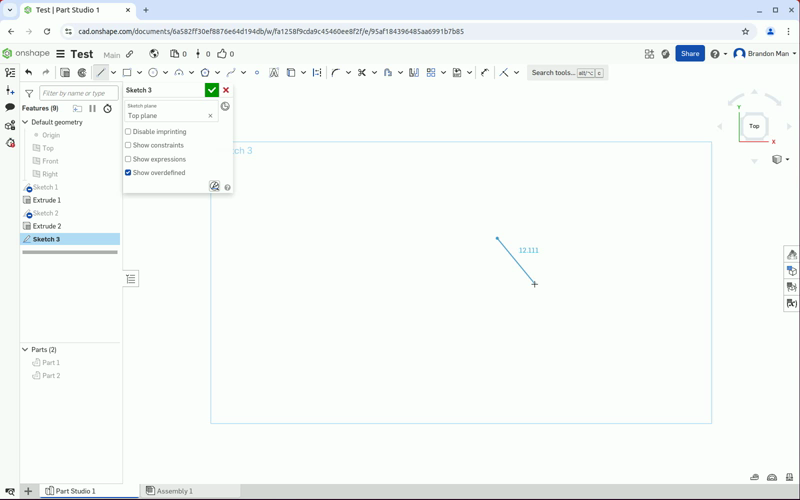
key_up(shift)
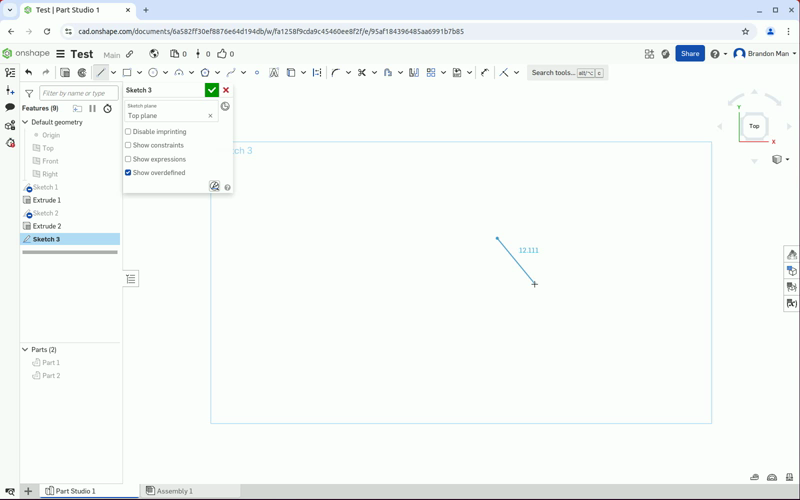
key_down(shift)
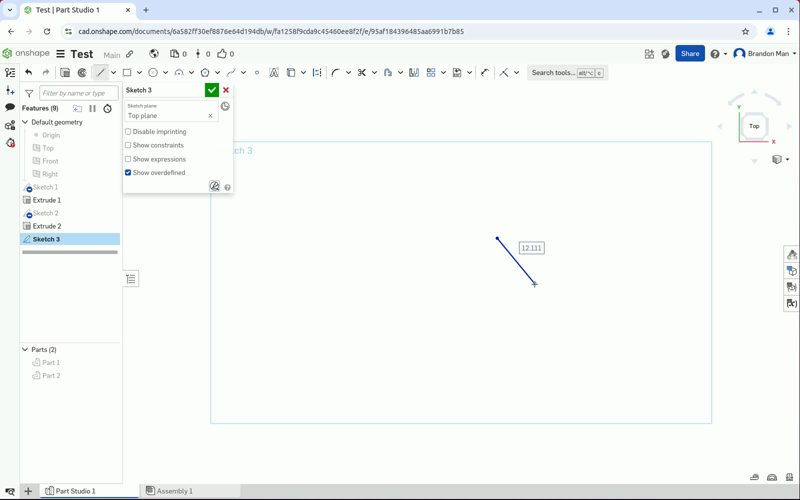
mouse_move(564, 283)
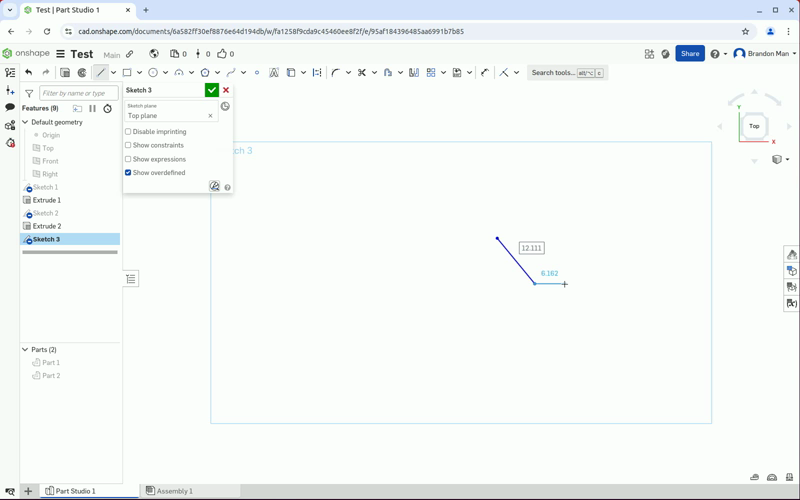
mouse_move(573, 283)
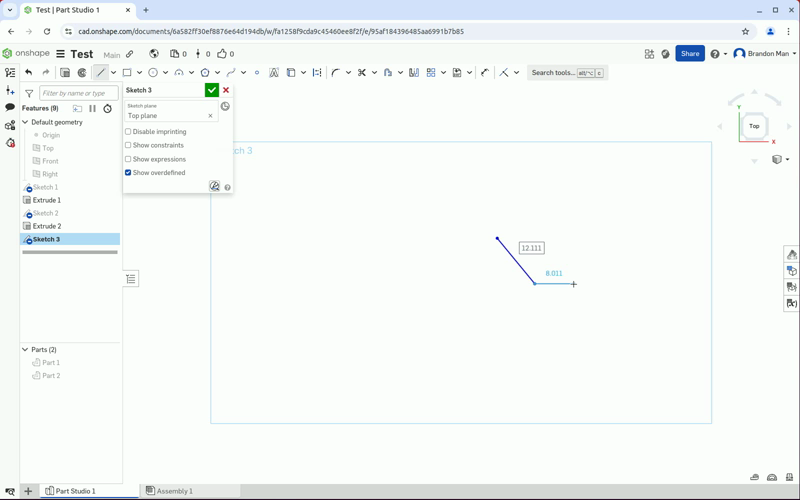
click(573, 283)
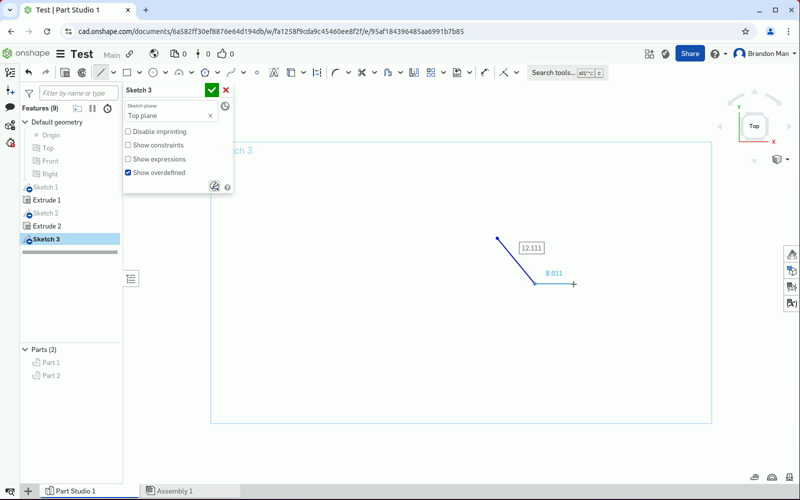
key_up(shift)
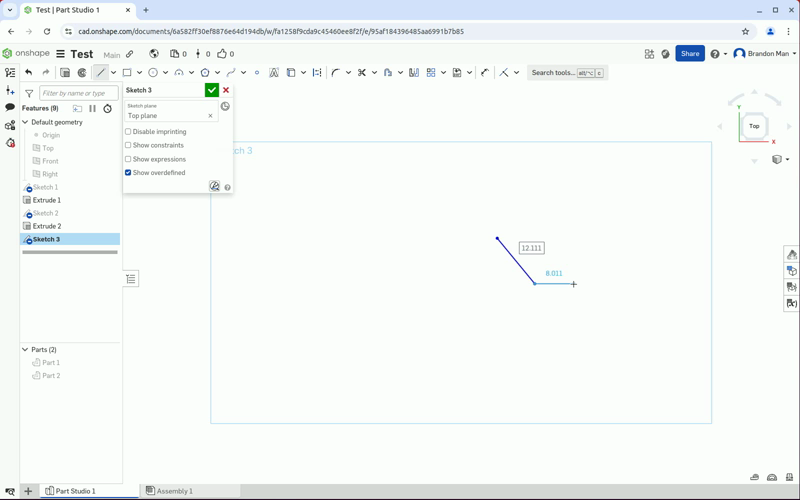
key_down(shift)
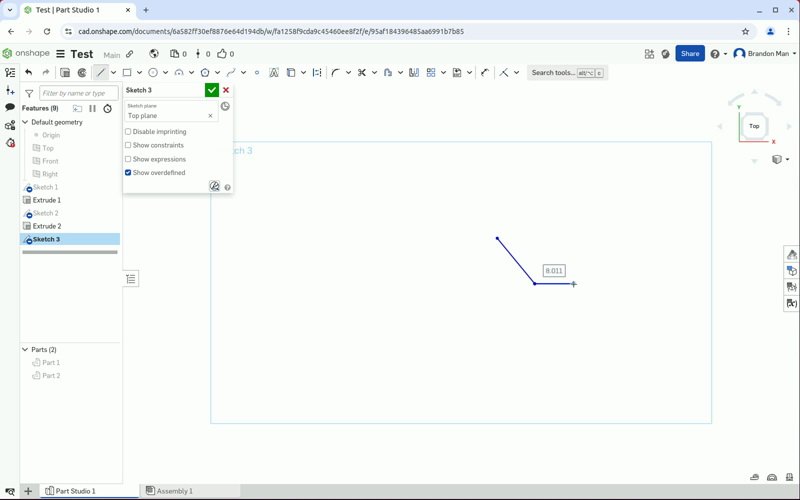
mouse_move(589, 283)
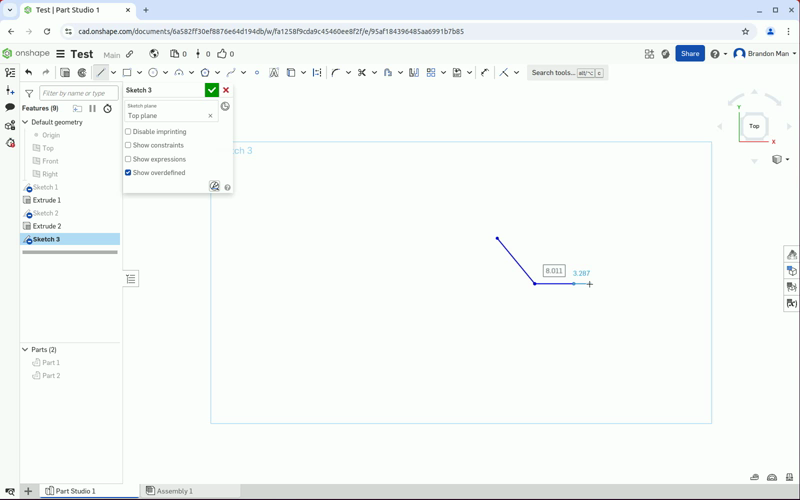
mouse_move(573, 276)
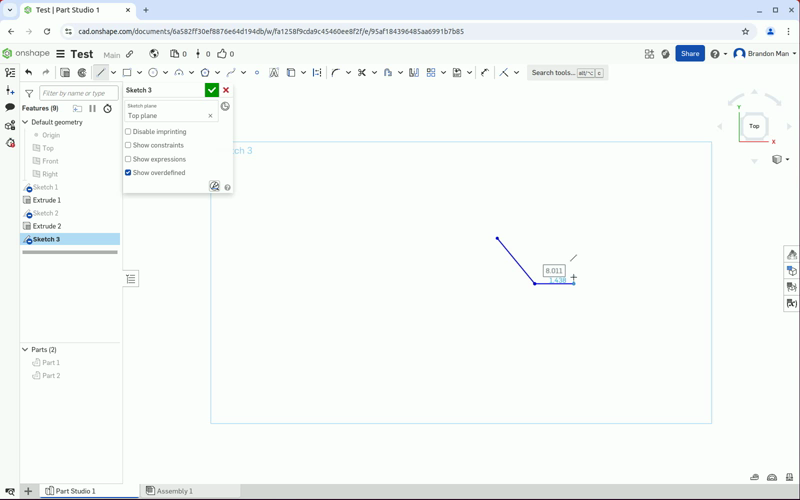
scroll(6)
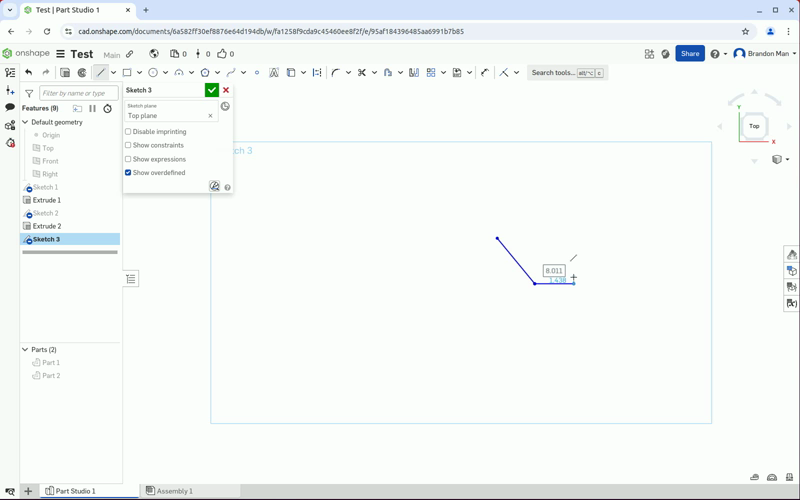
scroll(6)
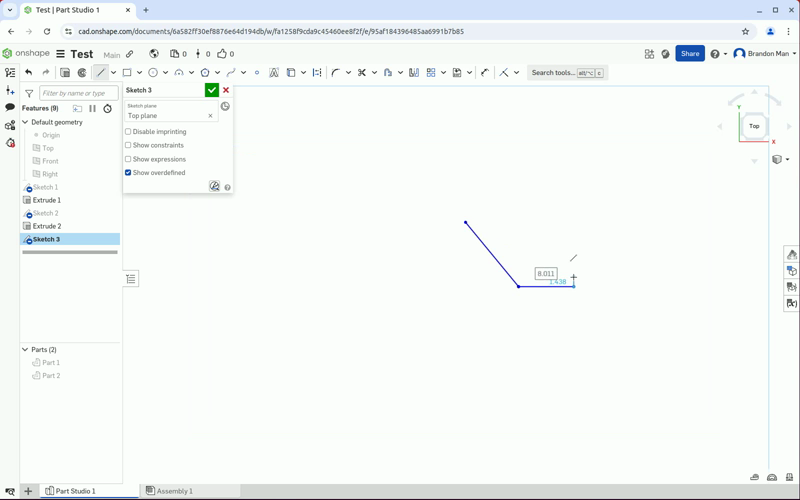
scroll(6)
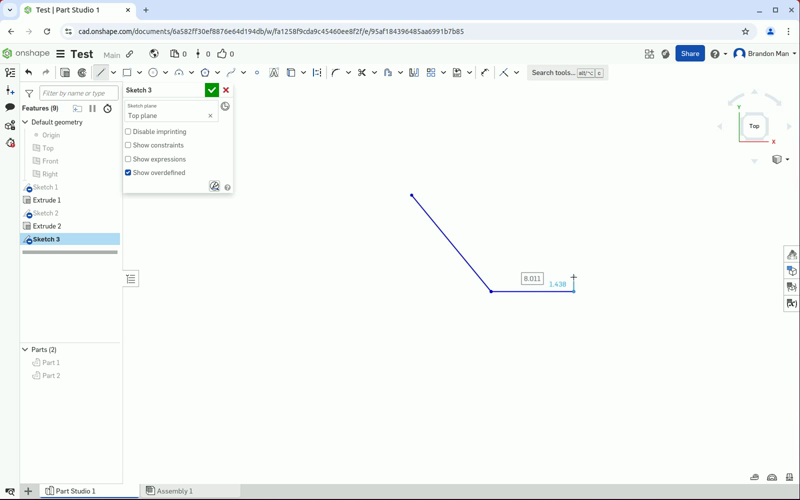
scroll(6)
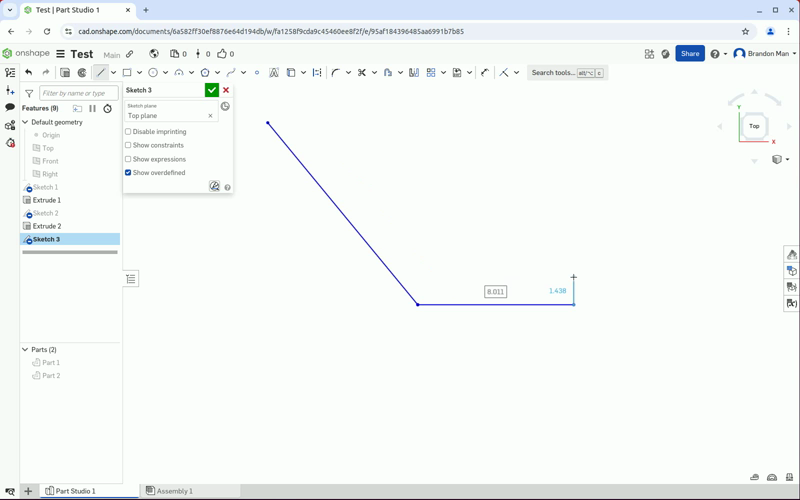
scroll(6)
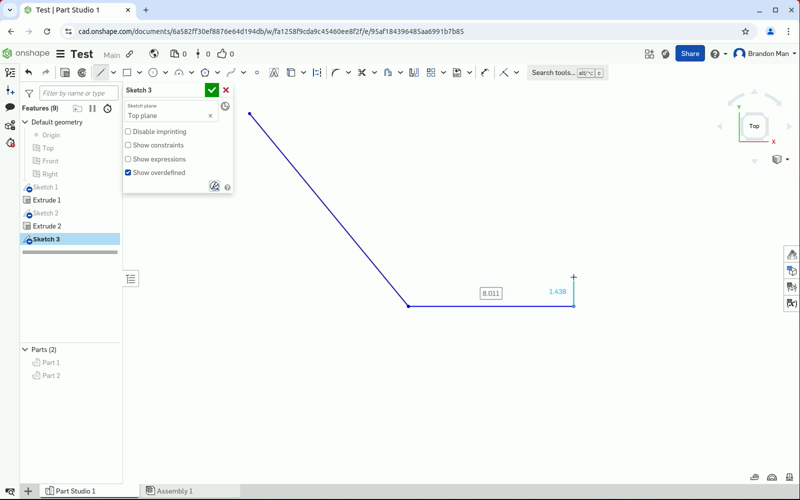
scroll(6)
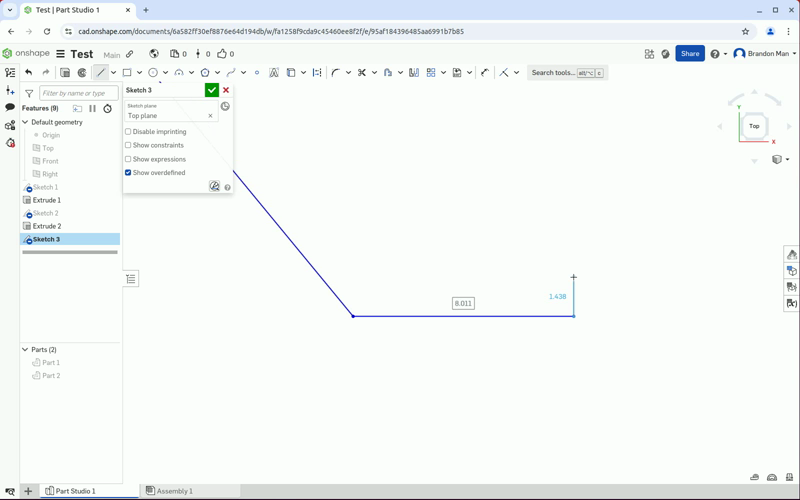
scroll(6)
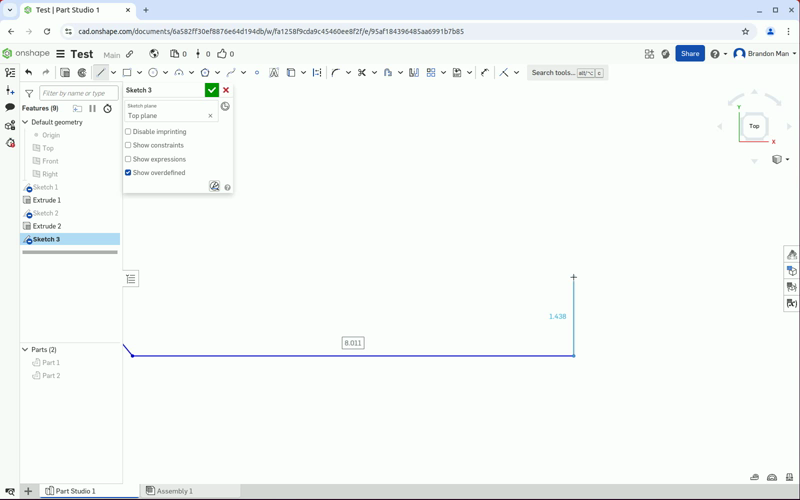
click(573, 276)
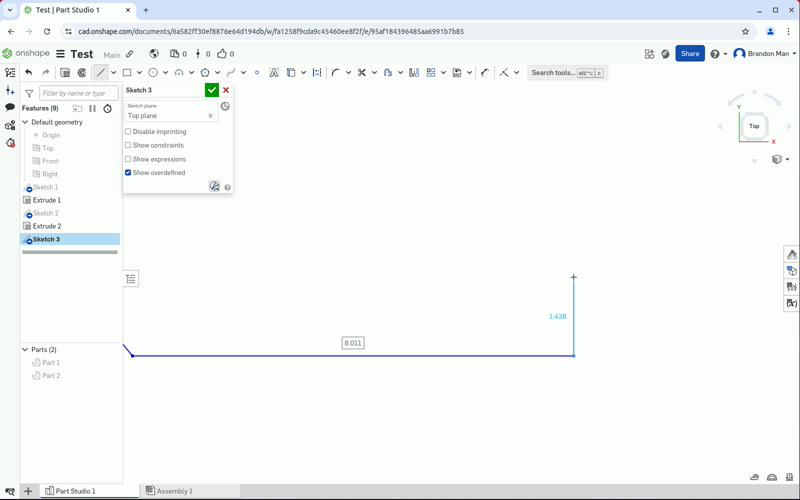
scroll(-6)
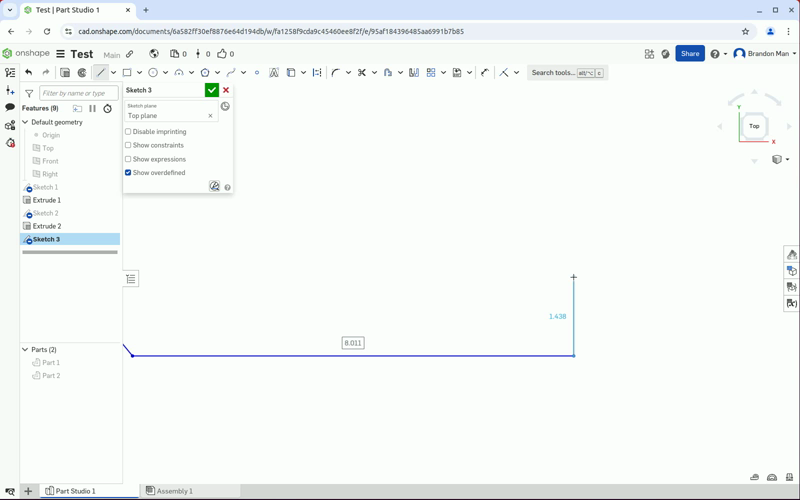
scroll(-6)
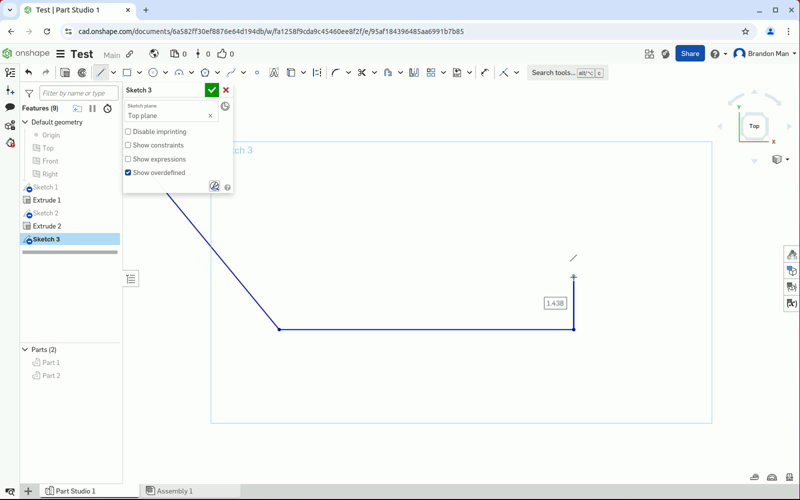
scroll(-6)
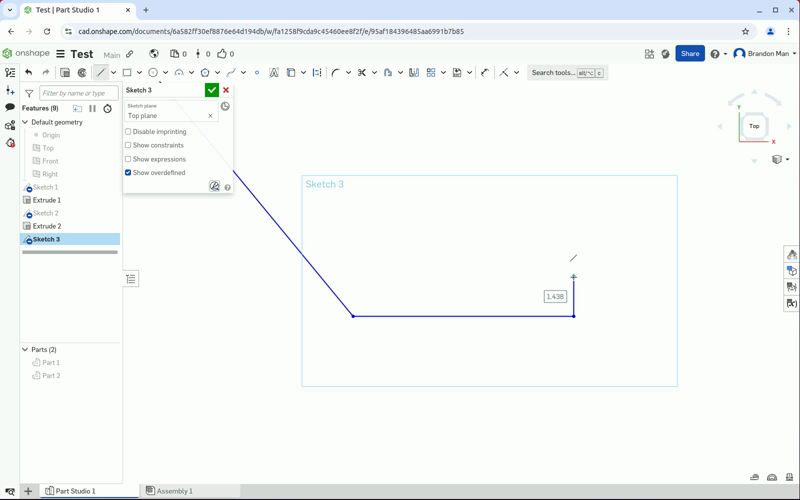
scroll(-6)
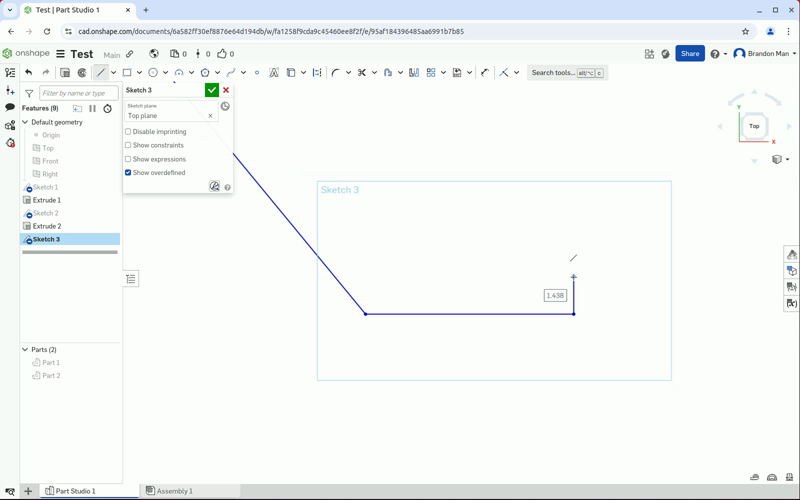
scroll(-6)
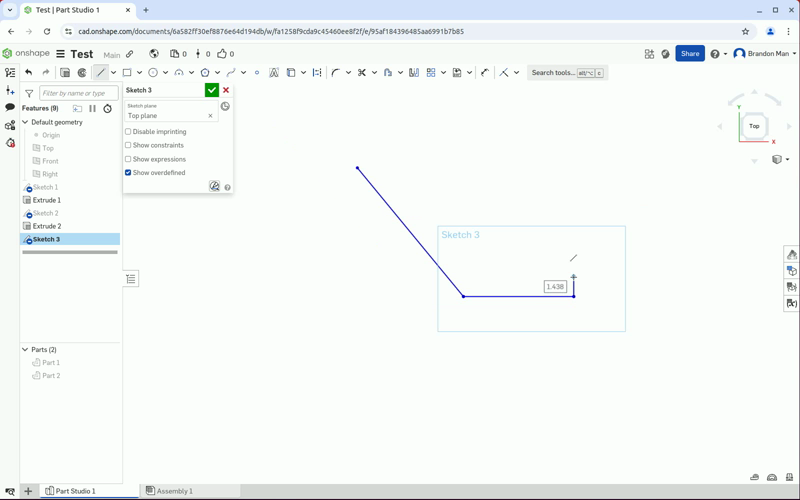
scroll(-6)
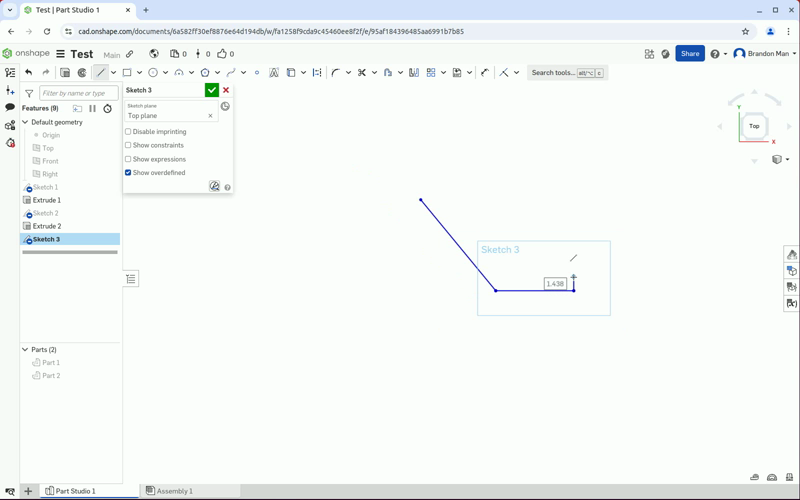
scroll(-6)
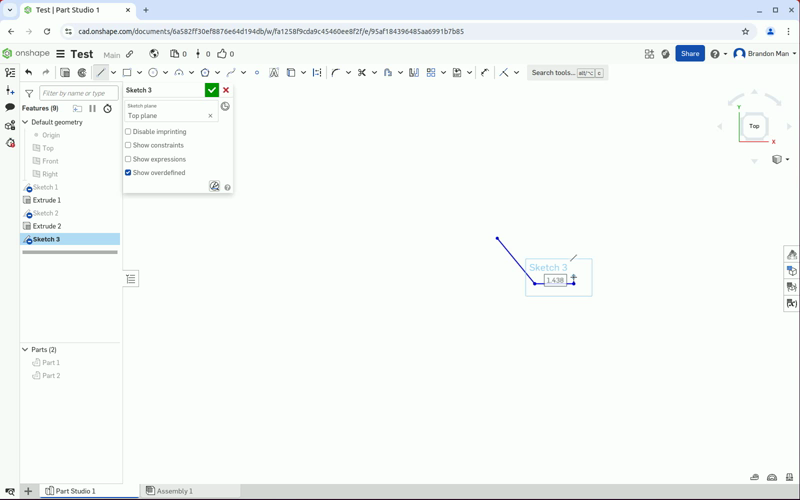
key_up(shift)
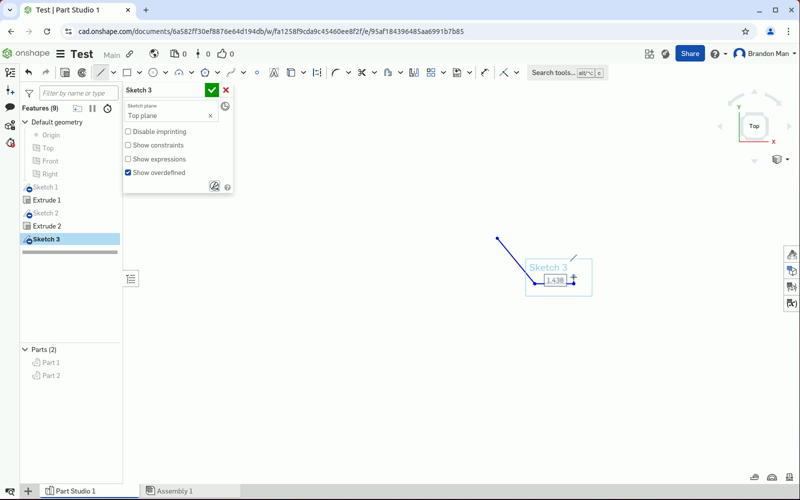
key_down(shift)
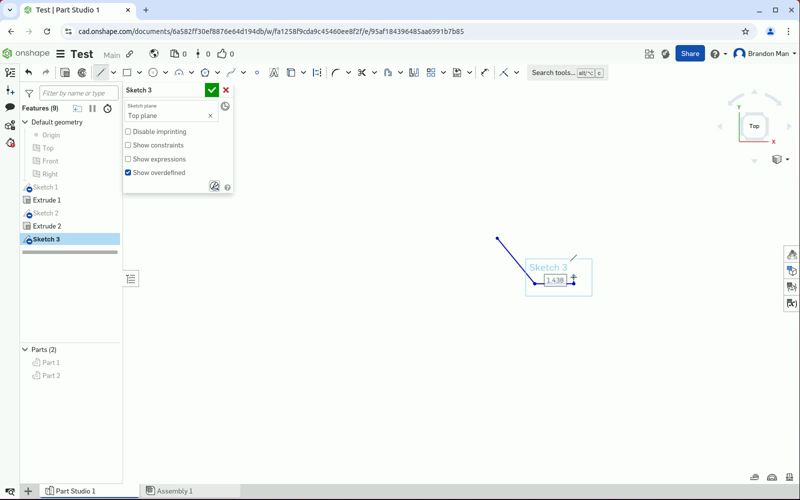
mouse_move(589, 276)
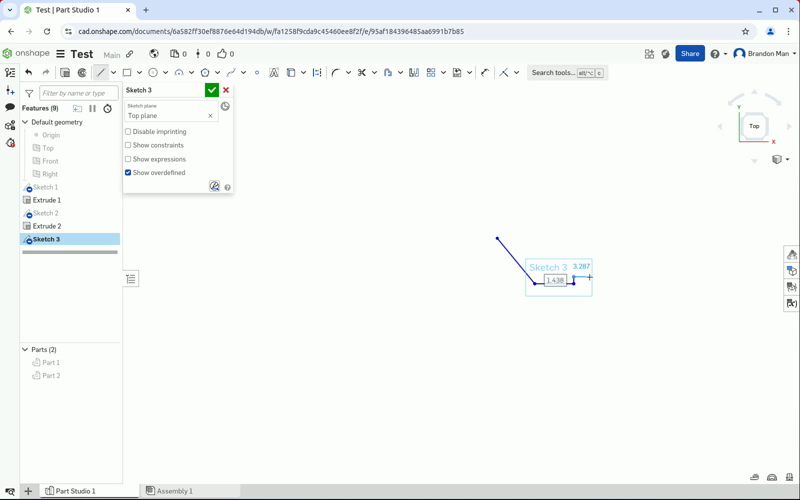
mouse_move(535, 276)
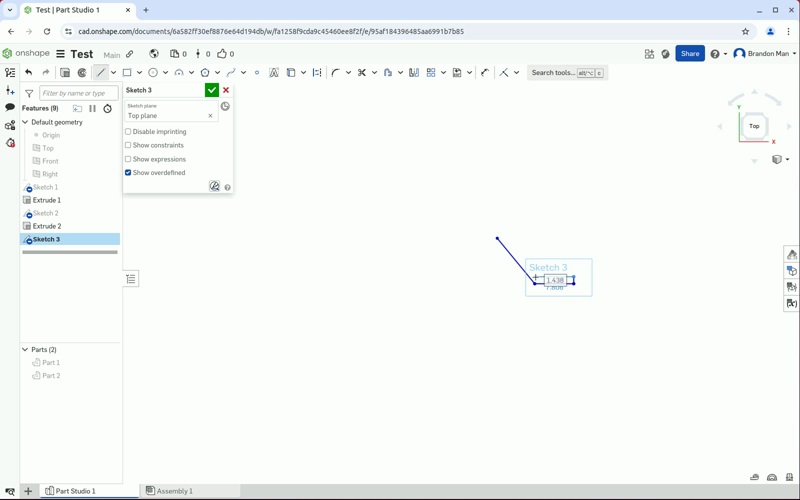
click(535, 276)
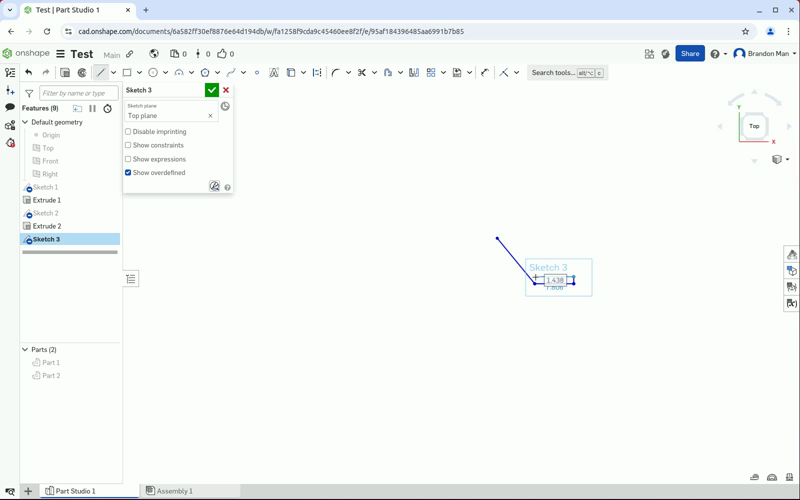
key_up(shift)
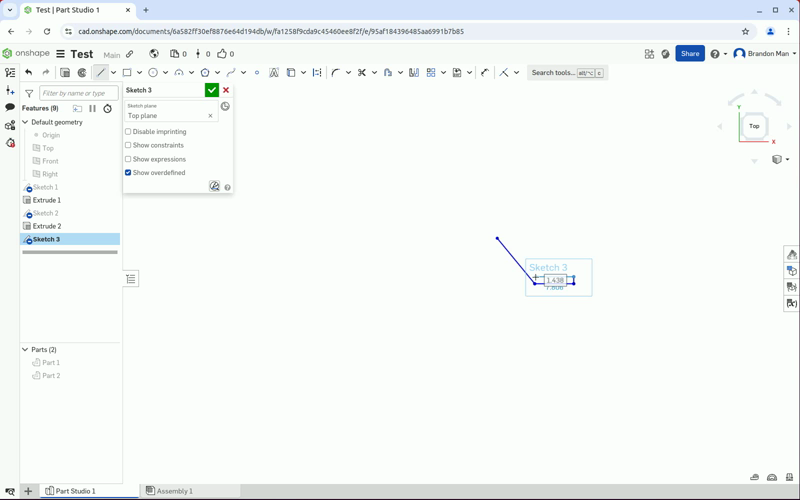
key_down(shift)
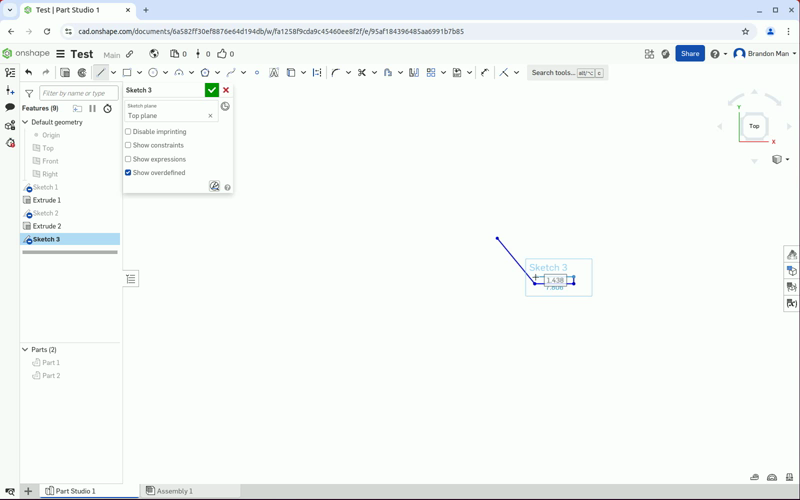
mouse_move(565, 276)
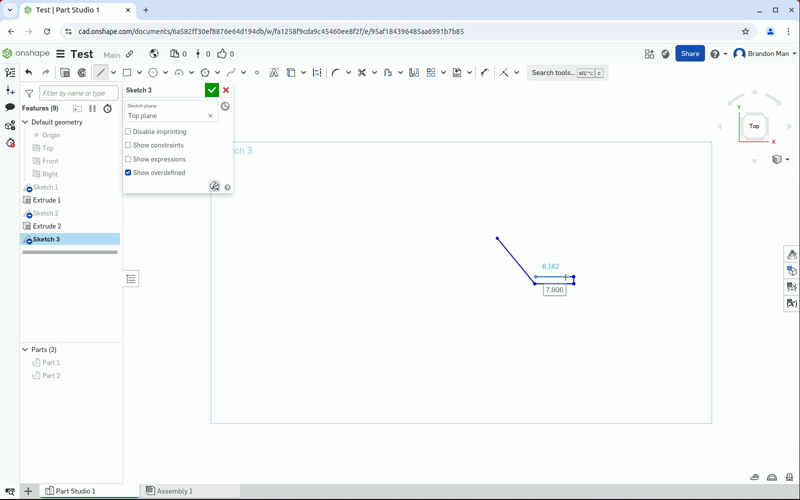
mouse_move(503, 238)
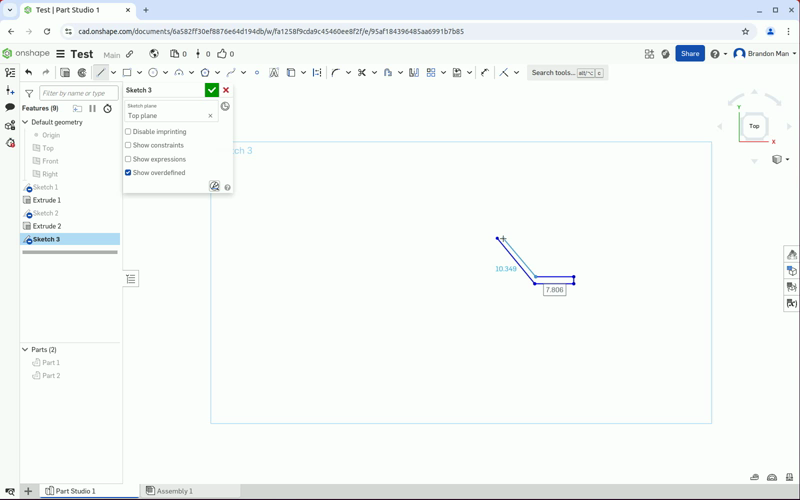
click(503, 238)
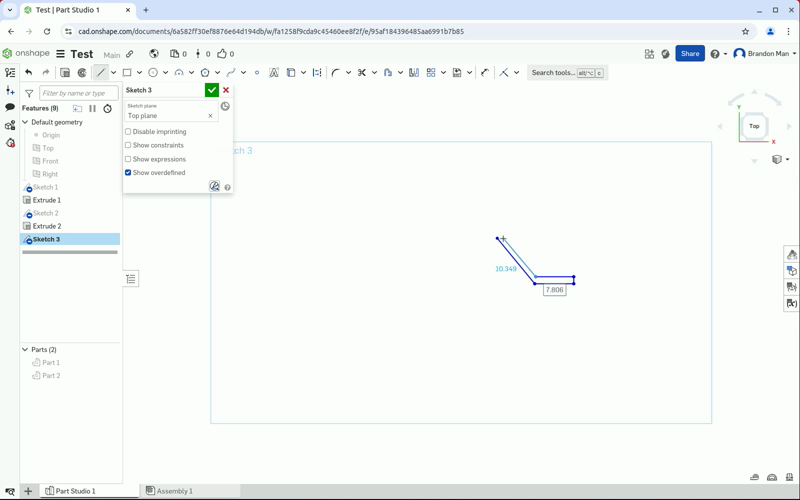
key_up(shift)
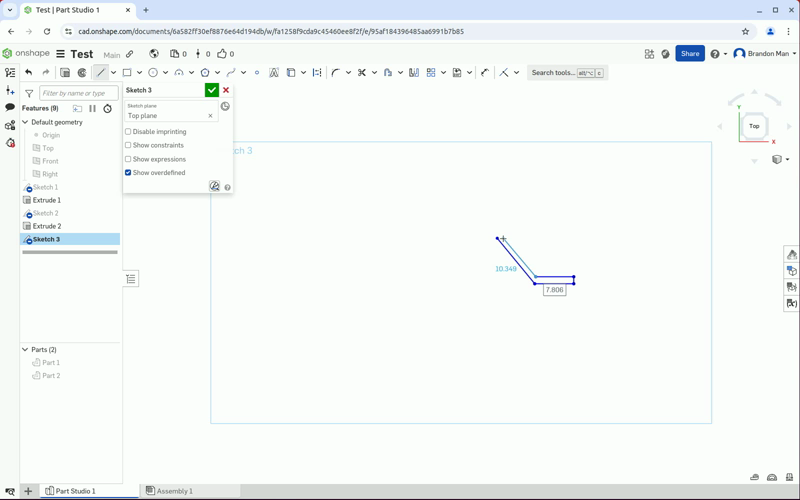
mouse_move(533, 238)
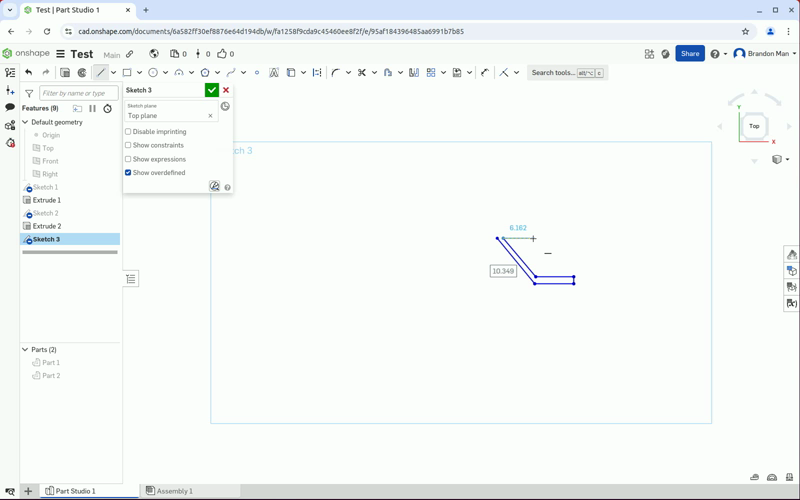
key_down(shift)
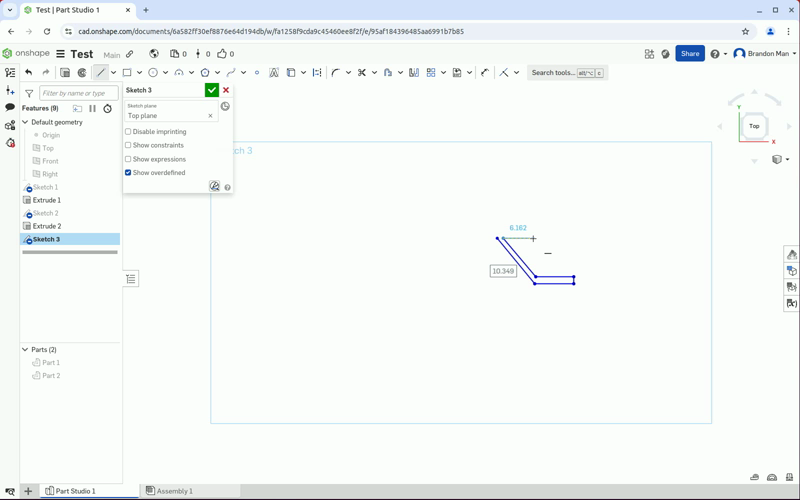
mouse_move(497, 238)
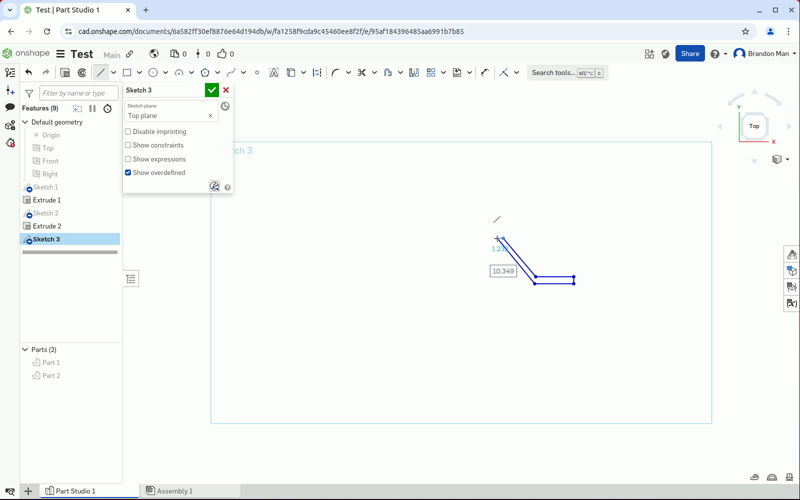
scroll(6)
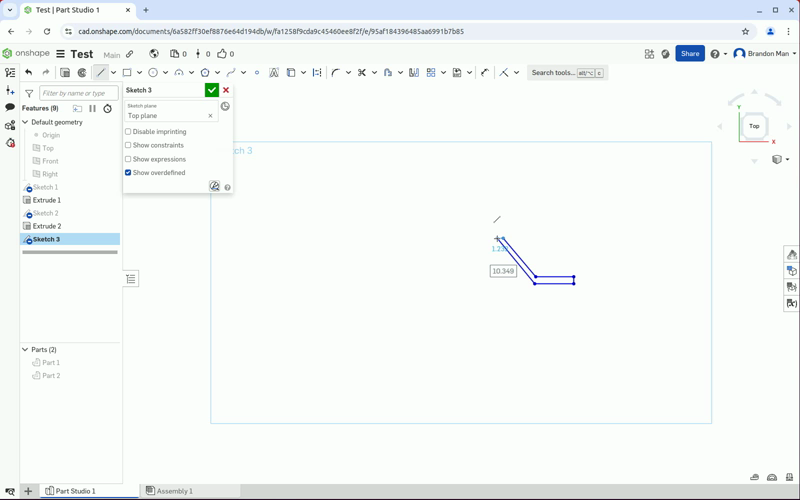
scroll(6)
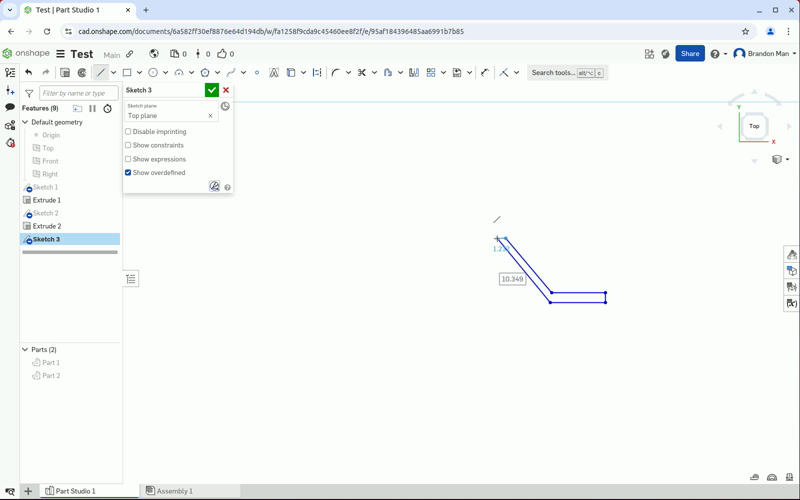
scroll(6)
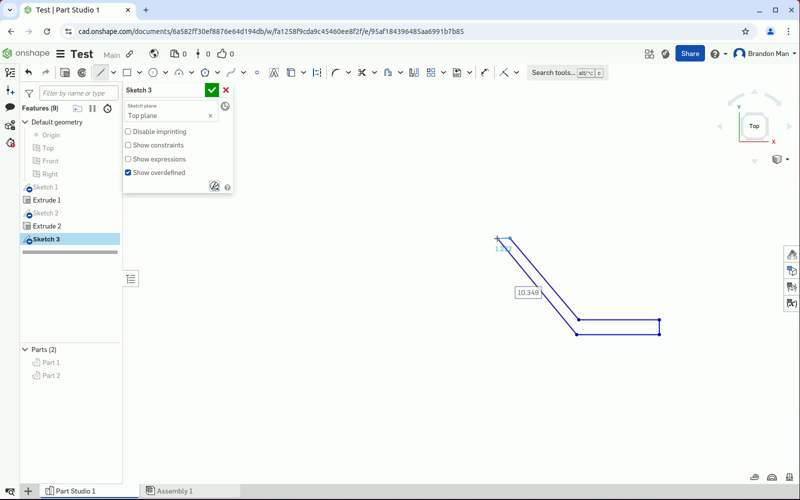
scroll(6)
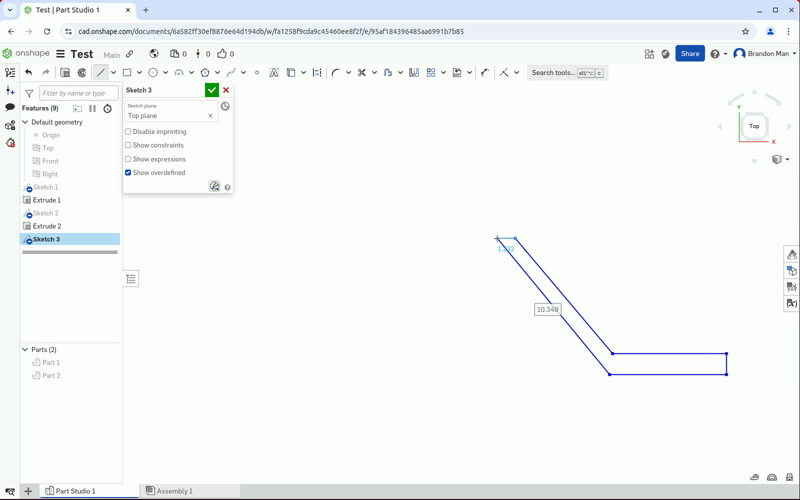
scroll(6)
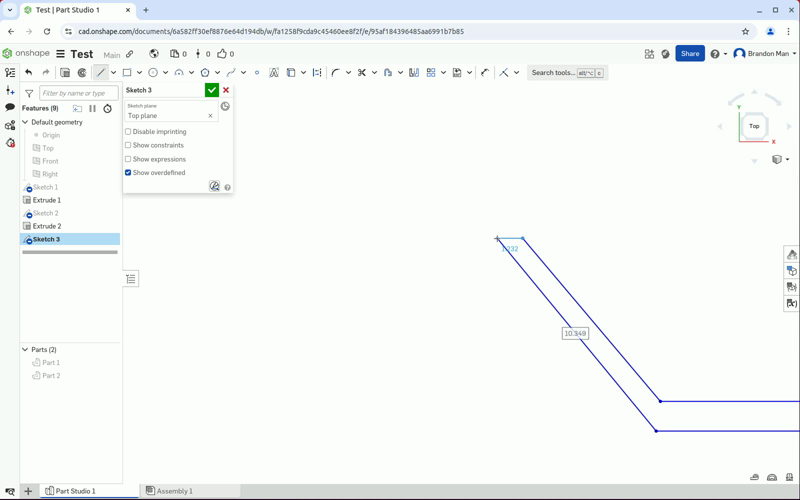
scroll(6)
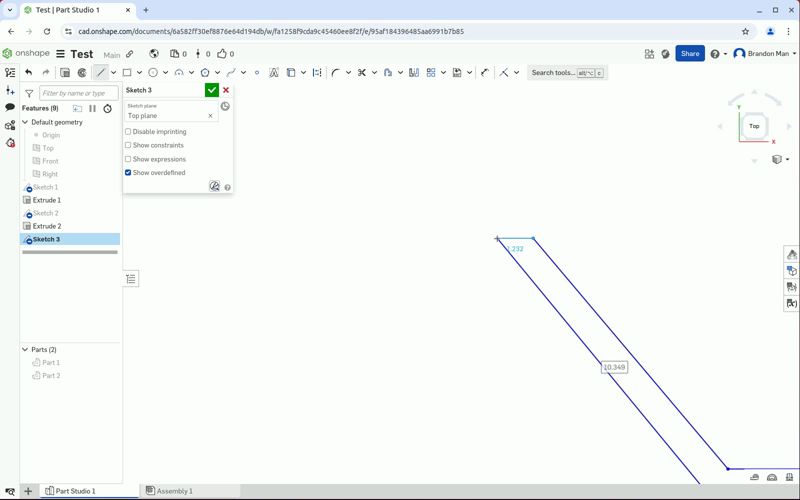
scroll(6)
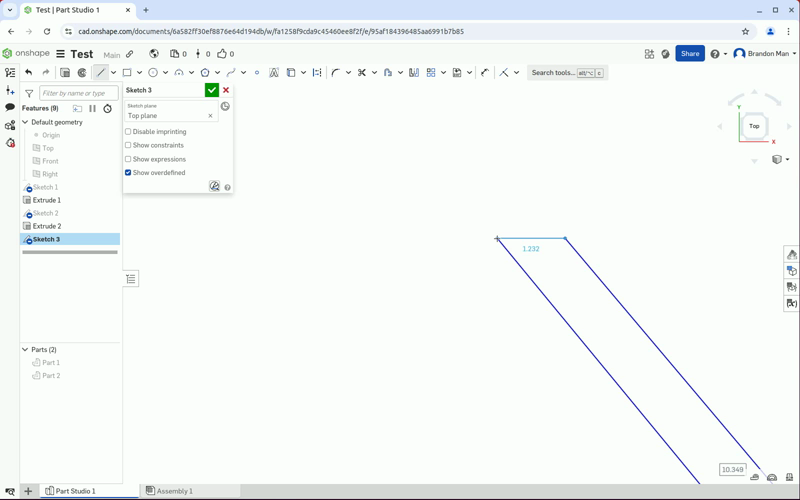
key_up(shift)
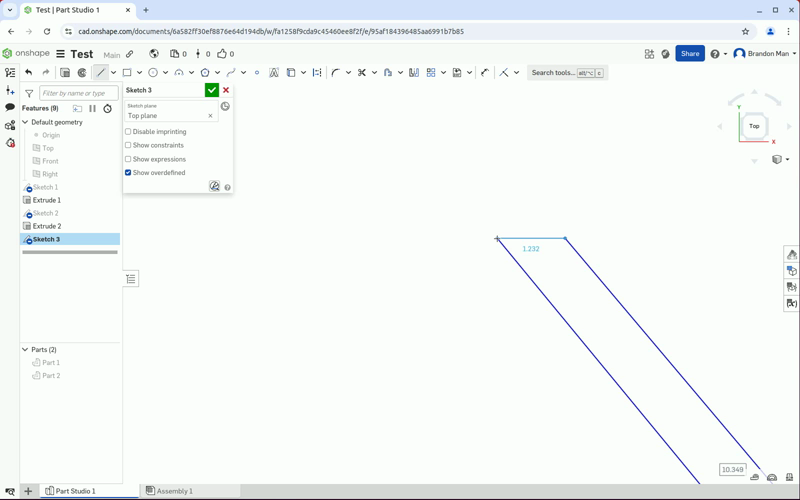
click(497, 238)
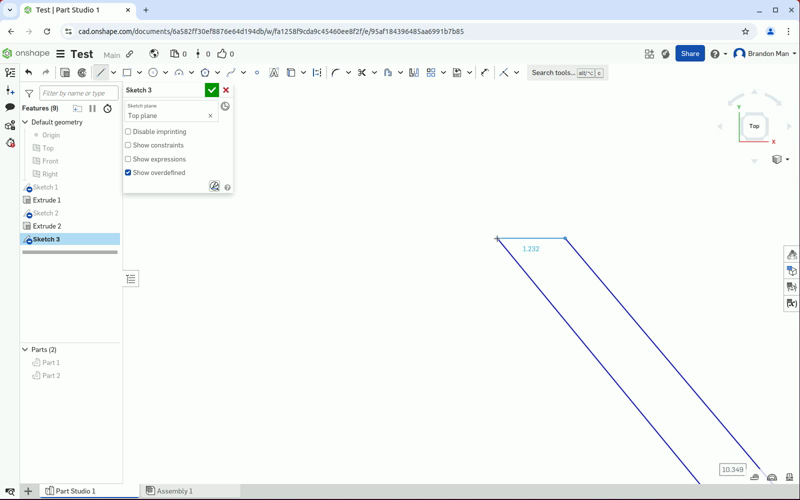
scroll(-6)
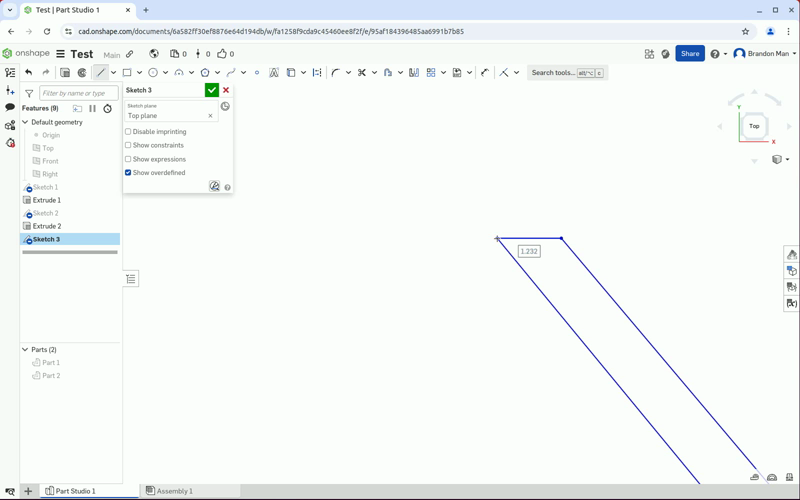
scroll(-6)
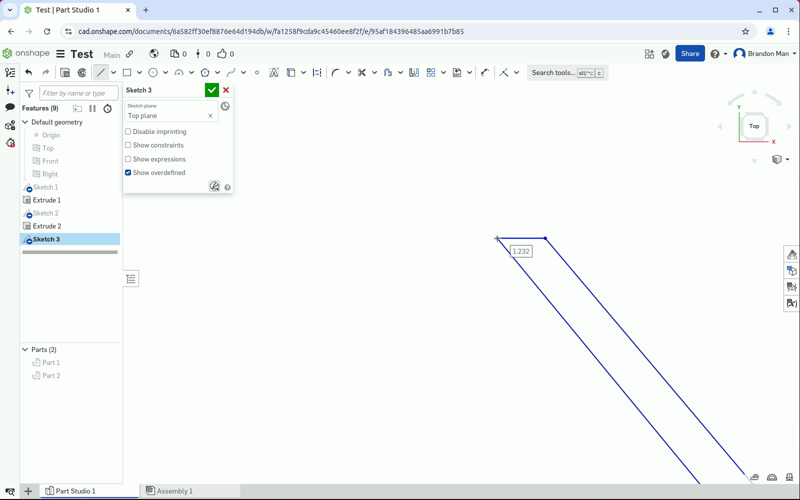
scroll(-6)
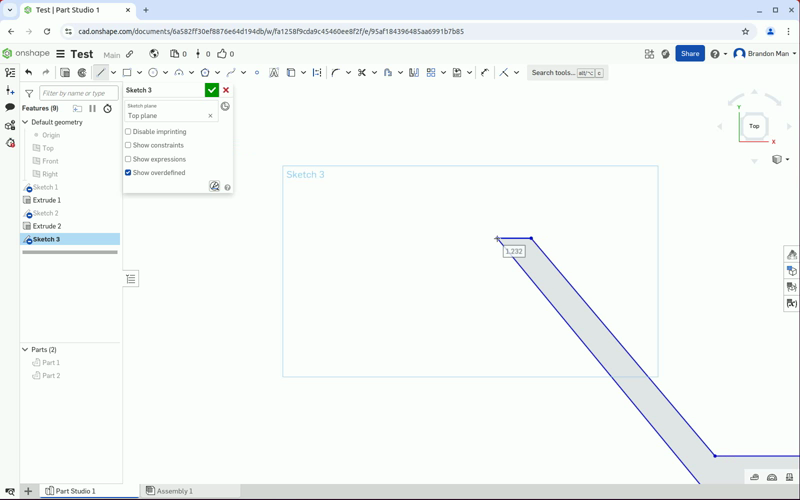
scroll(-6)
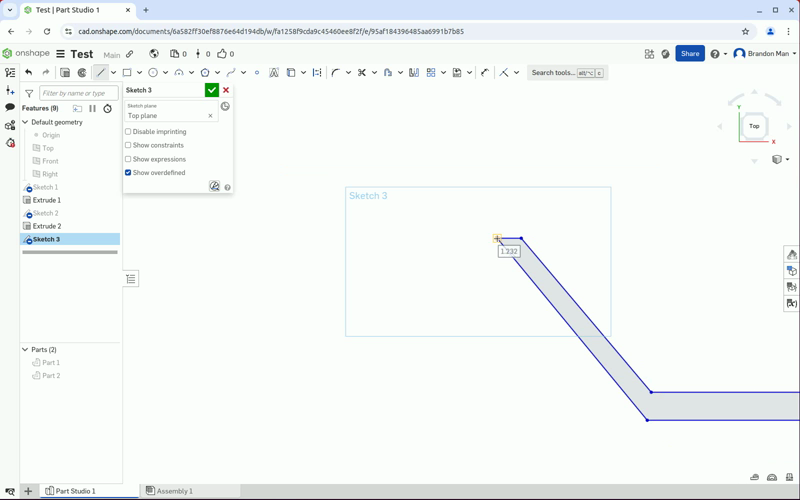
scroll(-6)
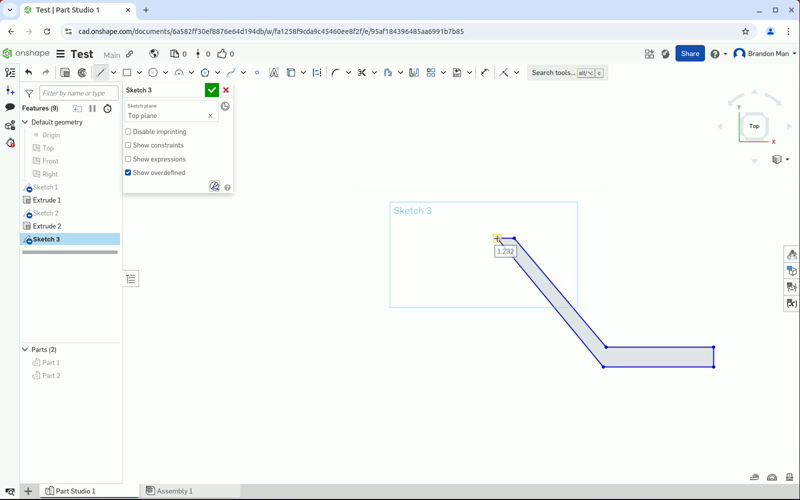
scroll(-6)
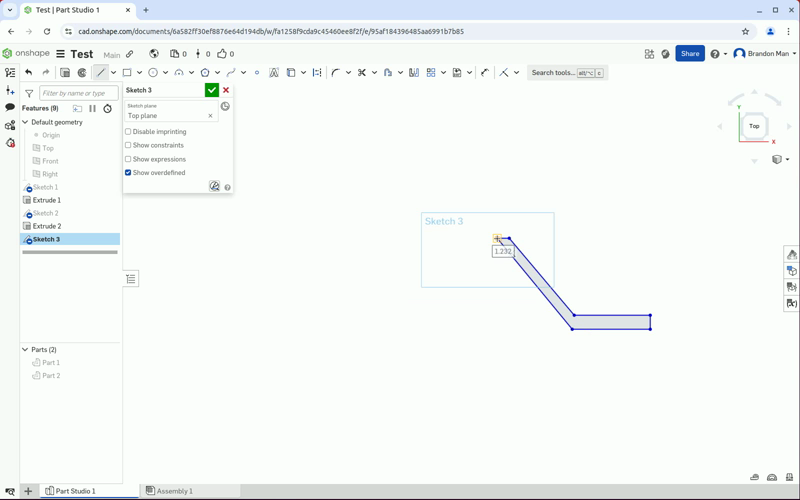
scroll(-6)
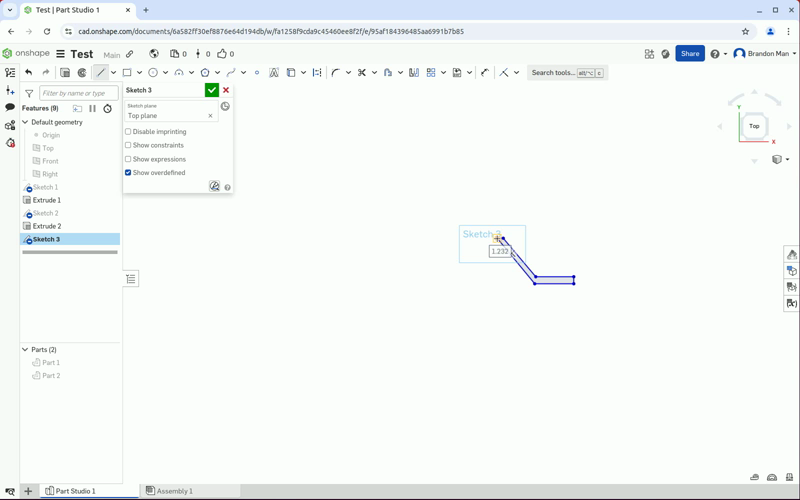
key(esc)
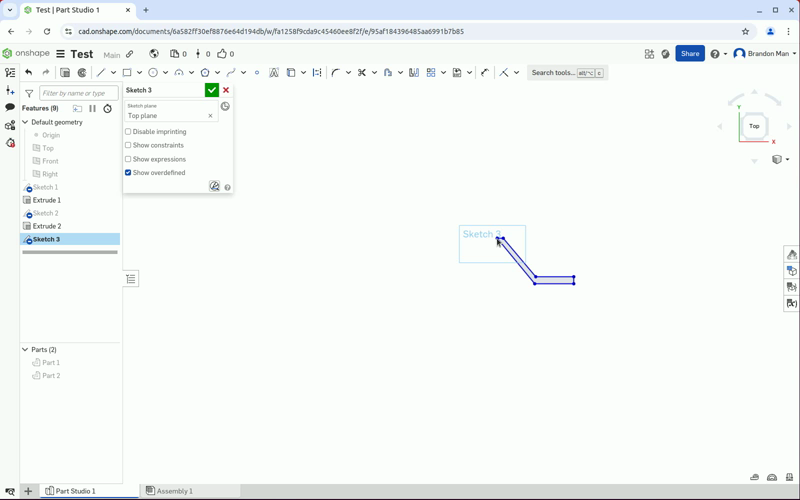
mouse_move(545, 281)
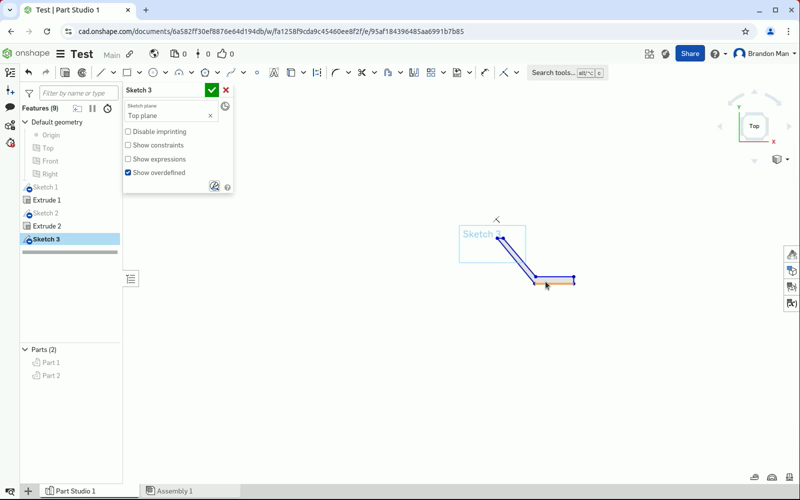
scroll(6)
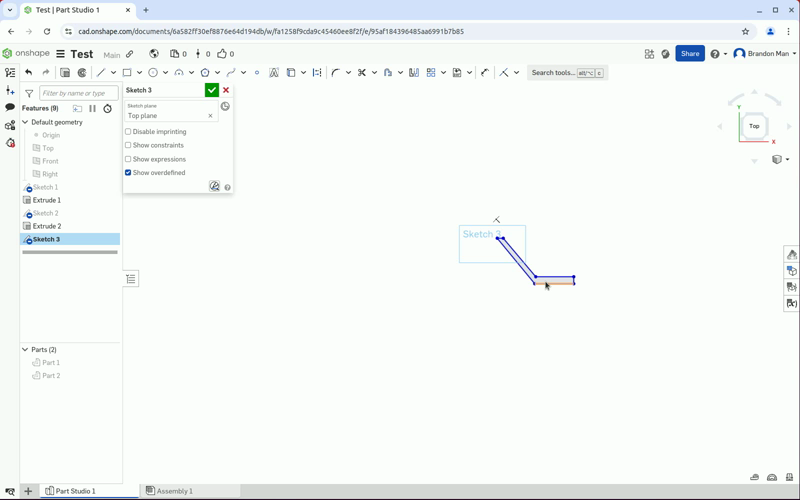
scroll(6)
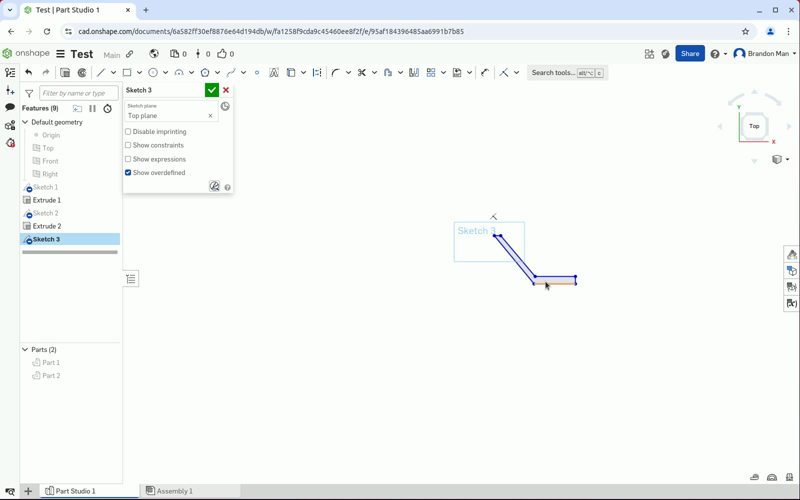
scroll(6)
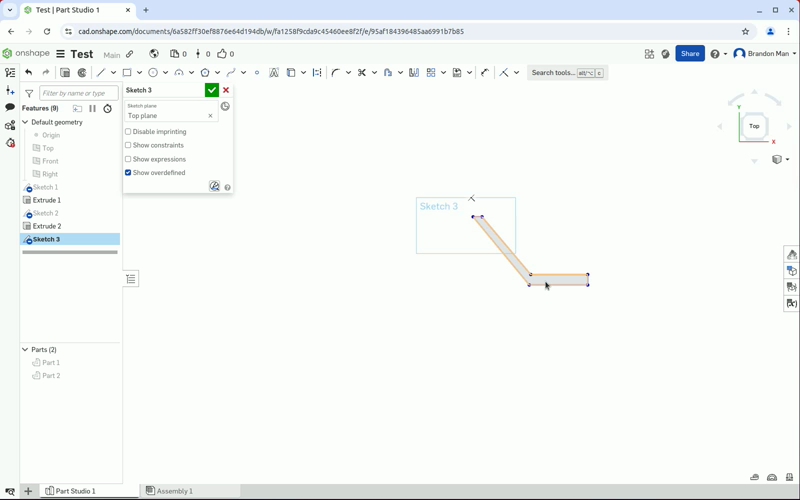
scroll(6)
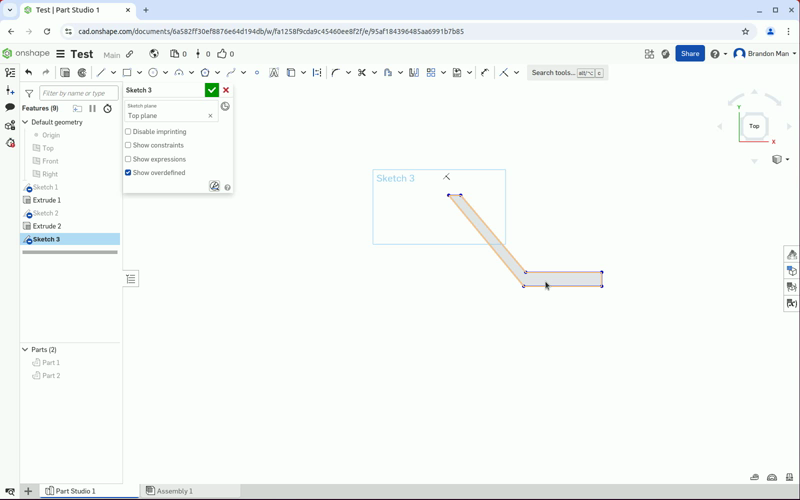
scroll(6)
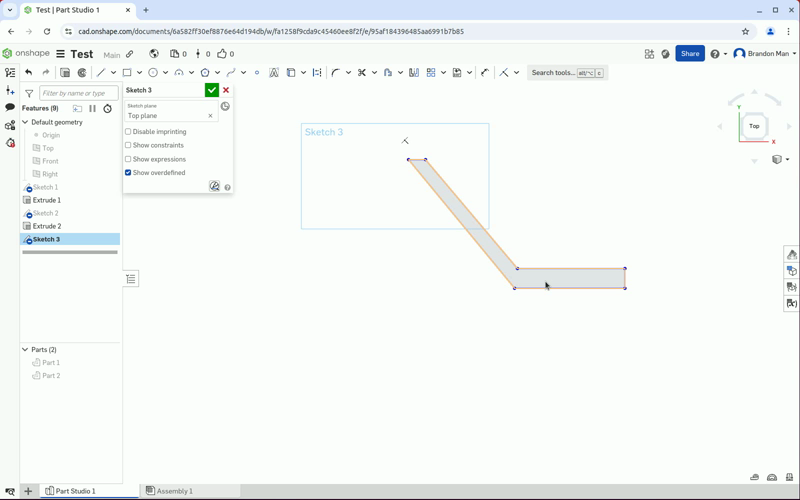
scroll(6)
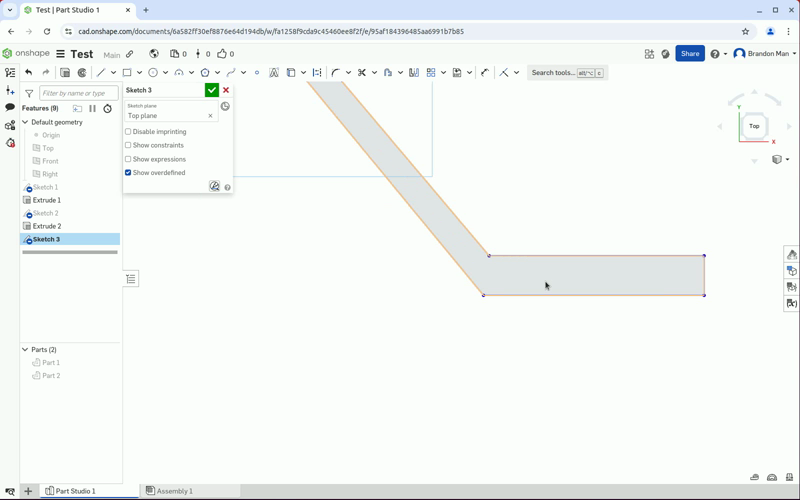
scroll(6)
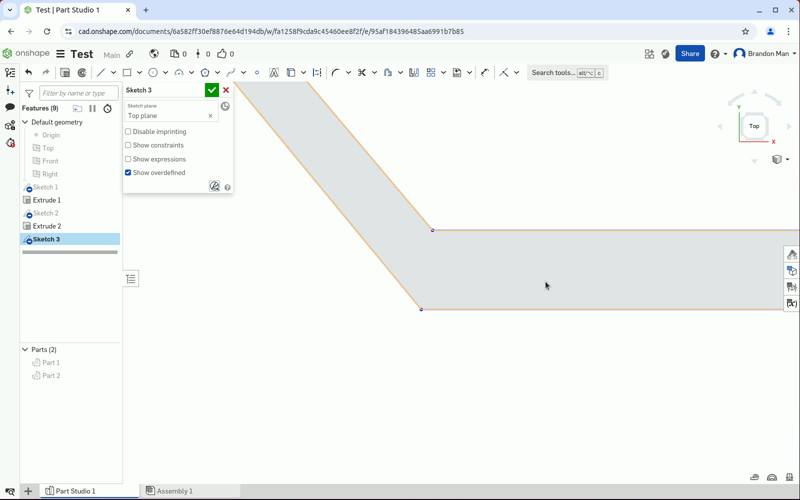
click(545, 281)
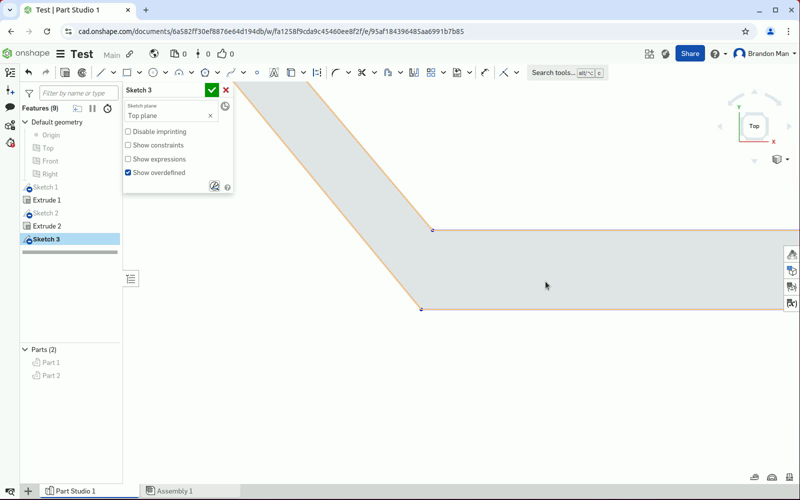
scroll(-6)
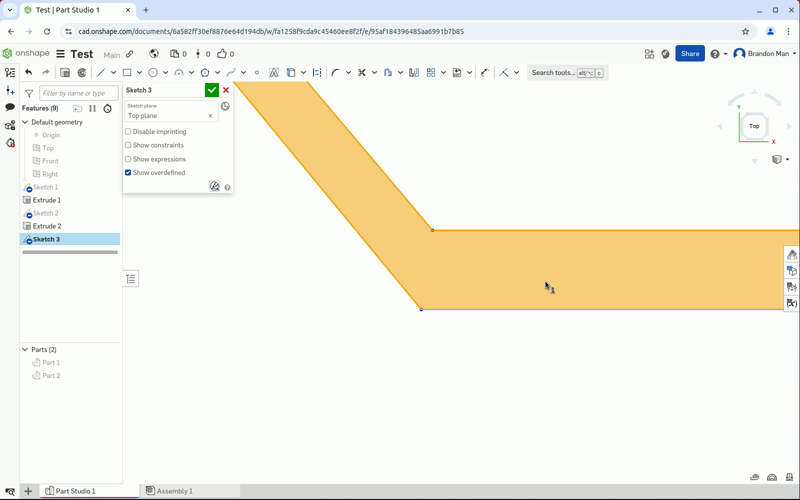
scroll(-6)
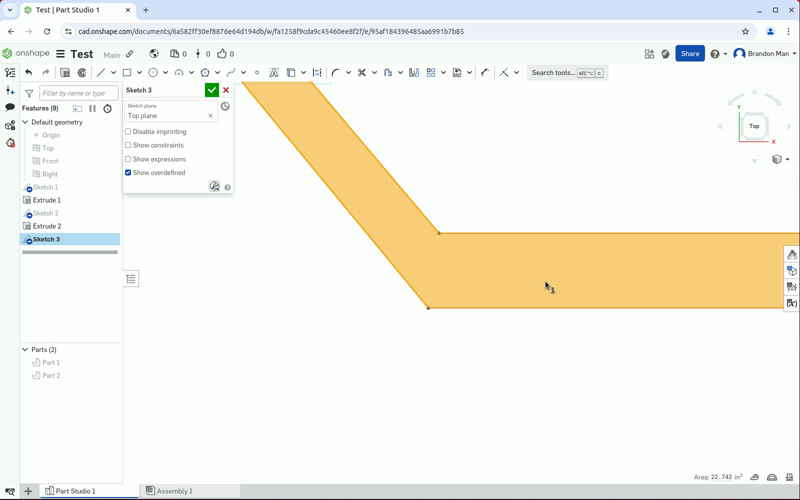
scroll(-6)
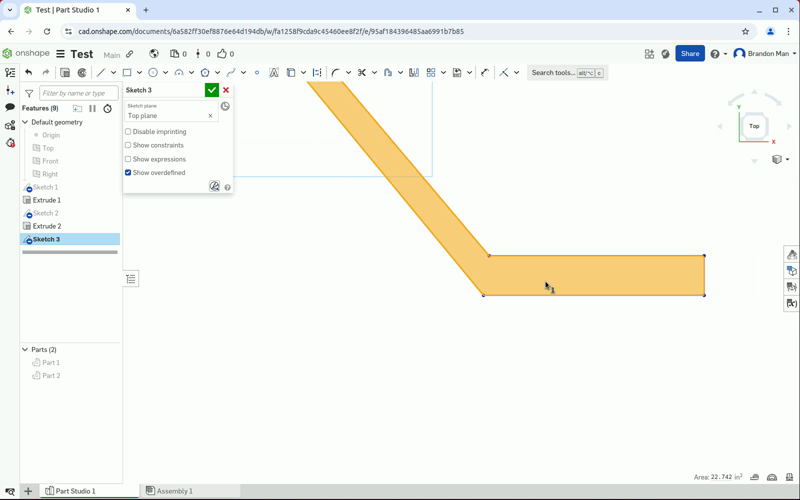
scroll(-6)
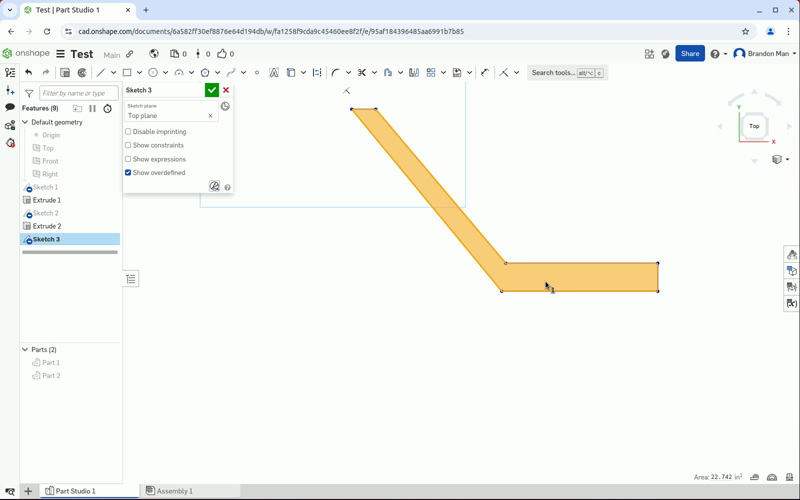
scroll(-6)
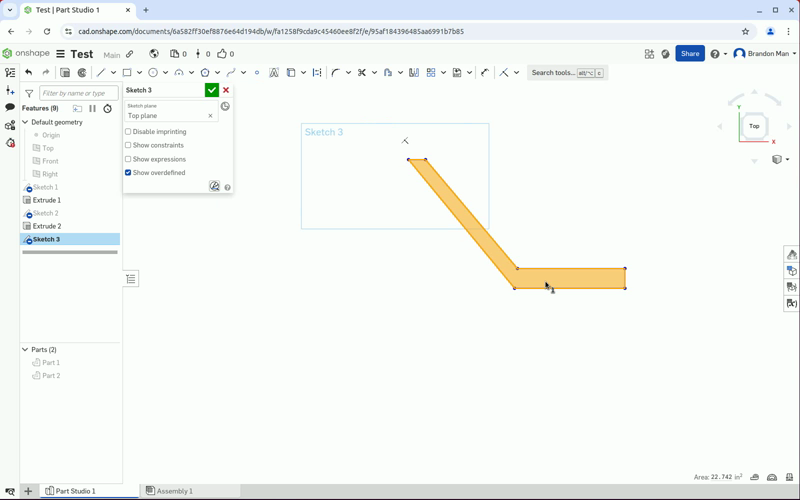
scroll(-6)
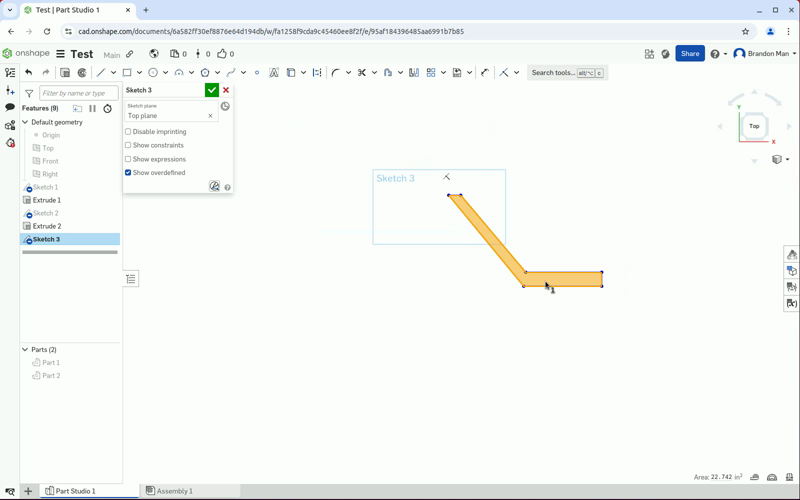
scroll(-6)
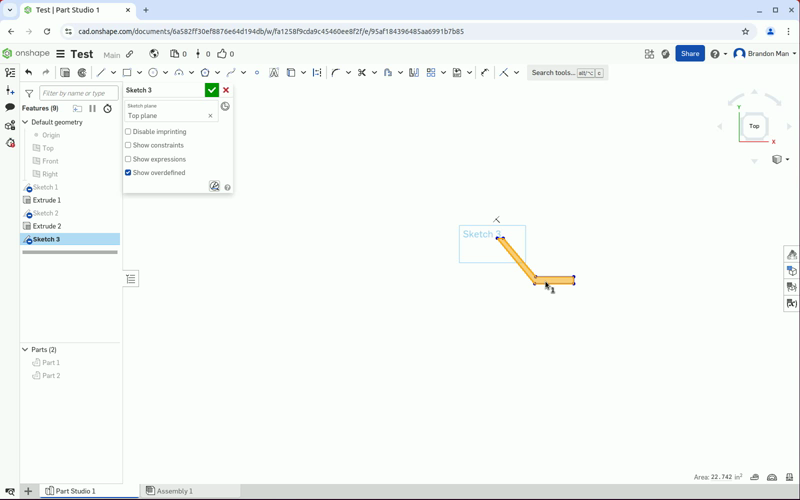
mouse_move(73, 352)
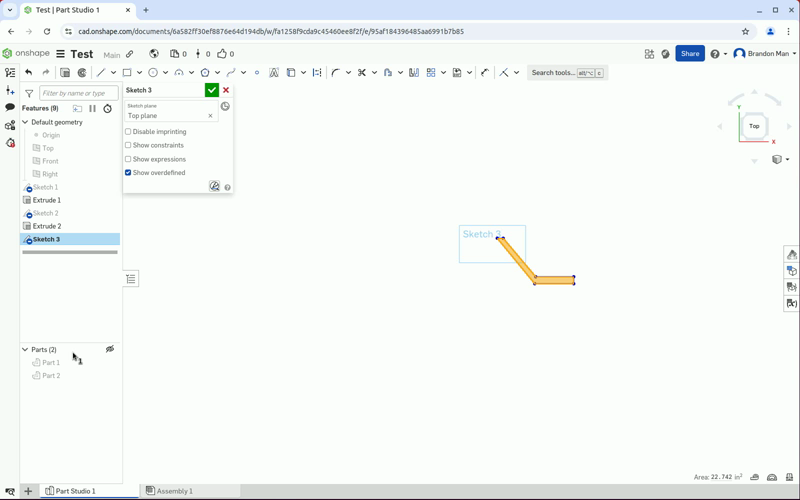
key(shift+y)
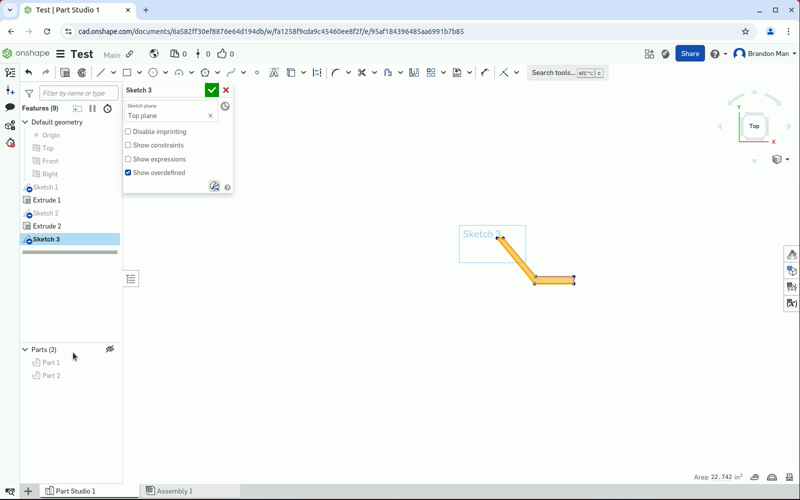
key(shift+e)
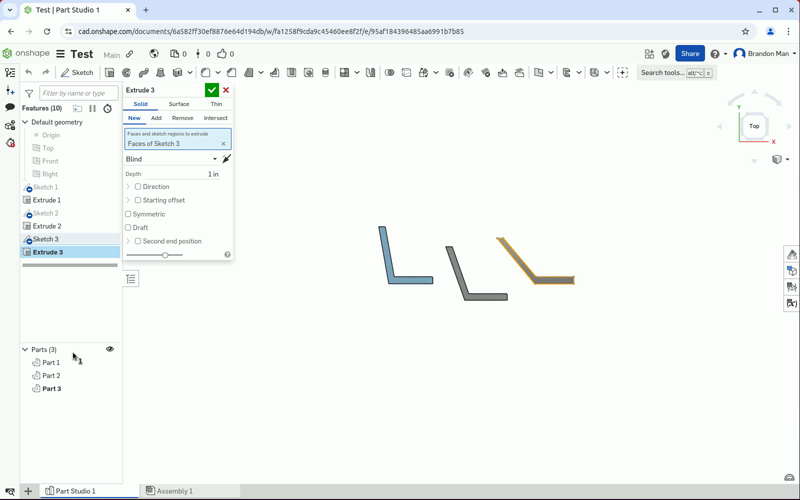
mouse_move(143, 106)
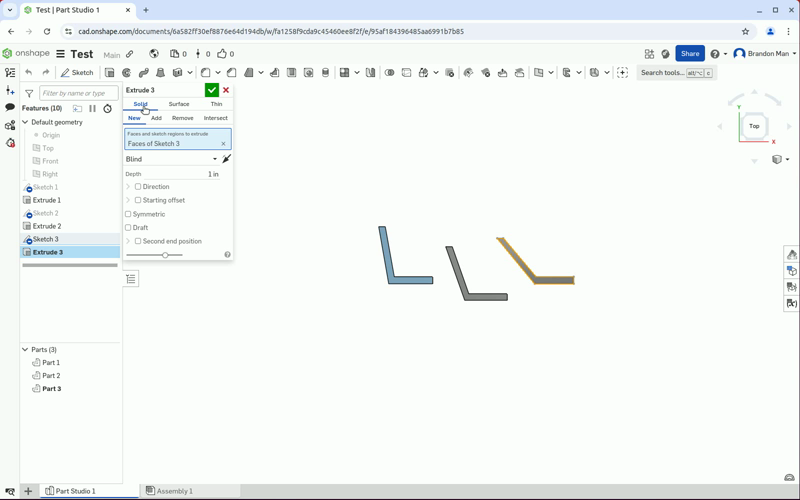
click(143, 106)
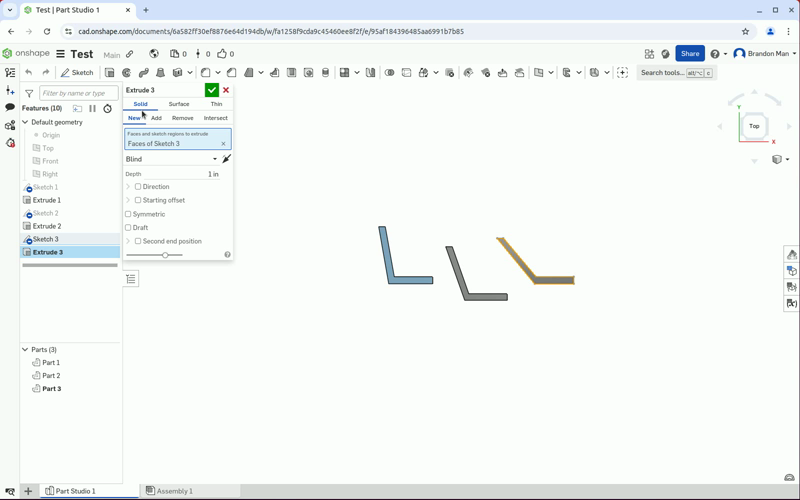
mouse_move(137, 120)
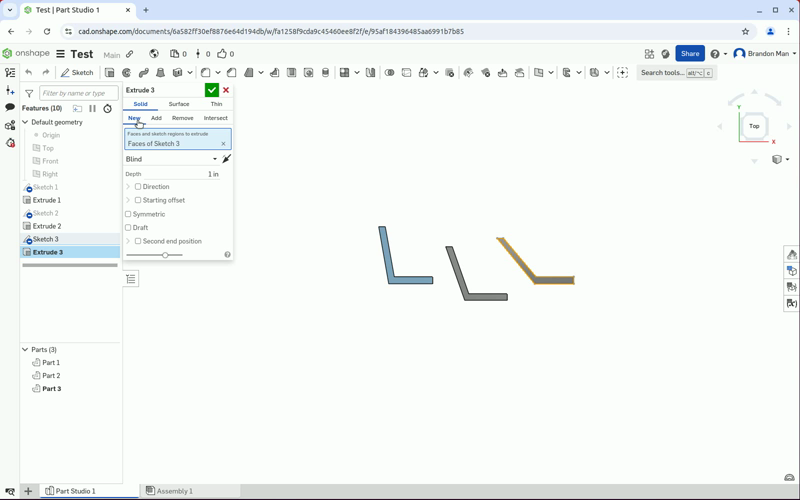
click(137, 120)
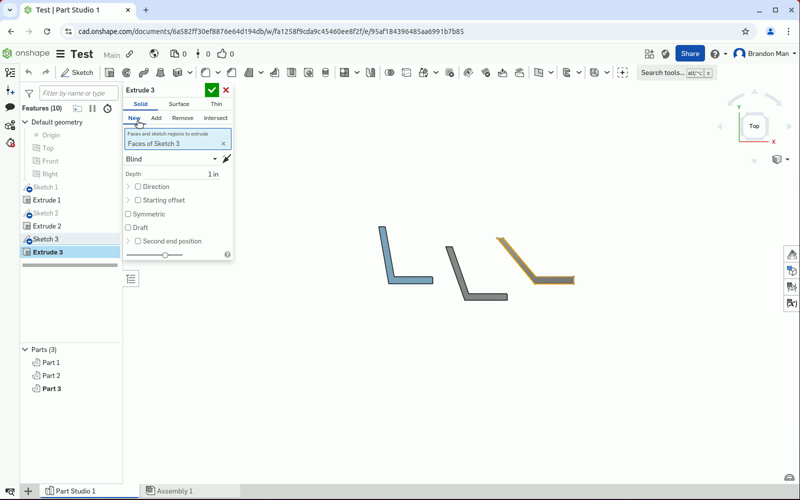
key(tab, 4)
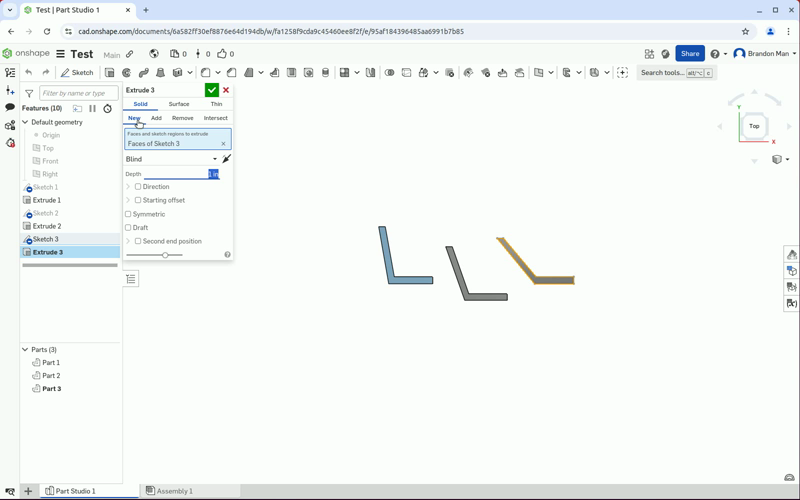
text(3.851)
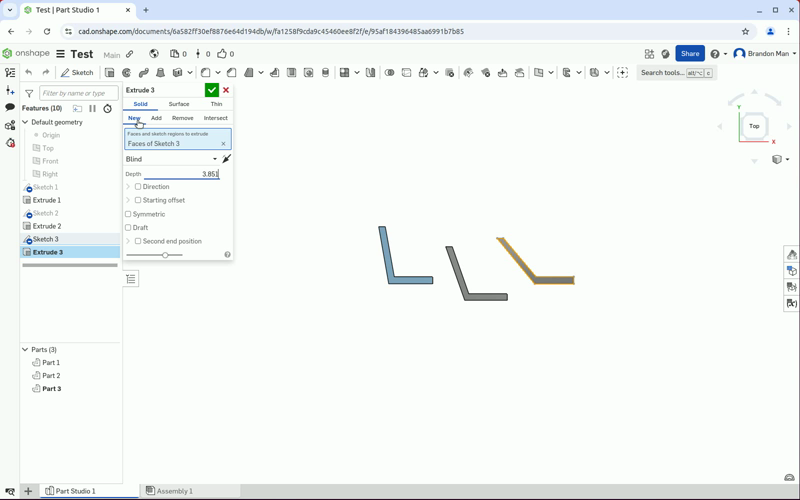
key(enter)
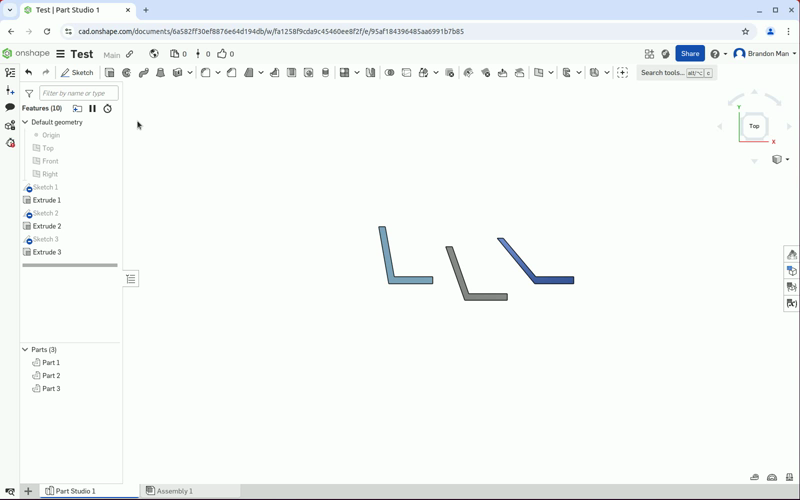
key(shift+h)
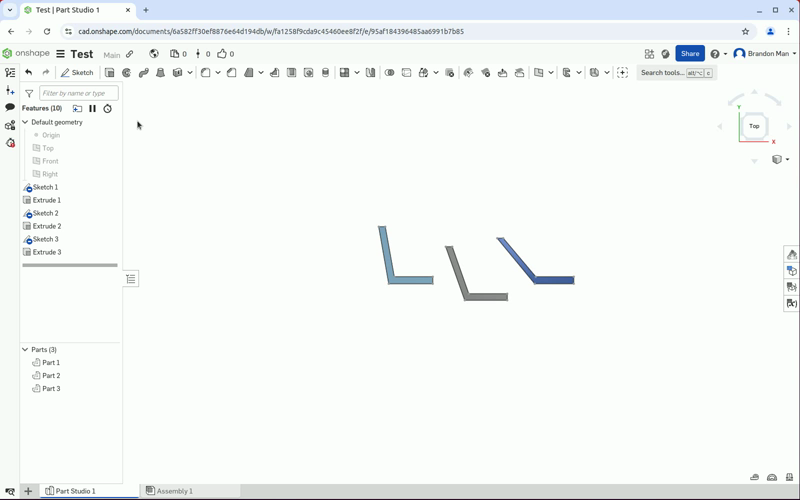
key(shift+h)
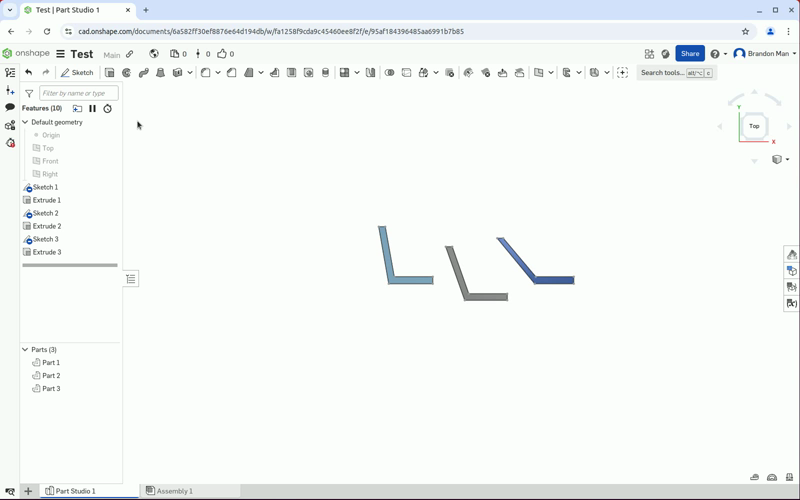
key(shift+7)
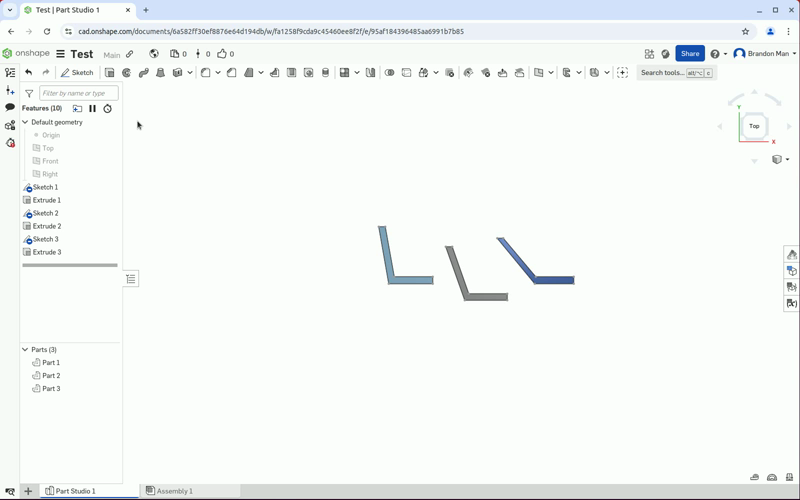
key(up, 3)
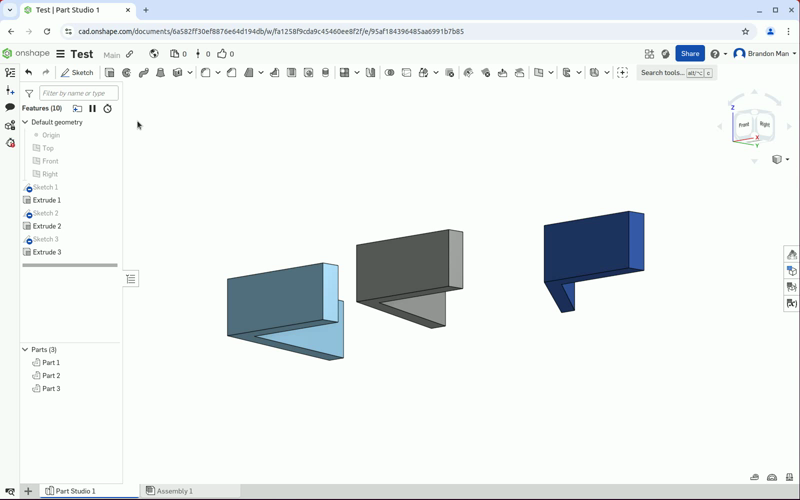
key(left, 3)
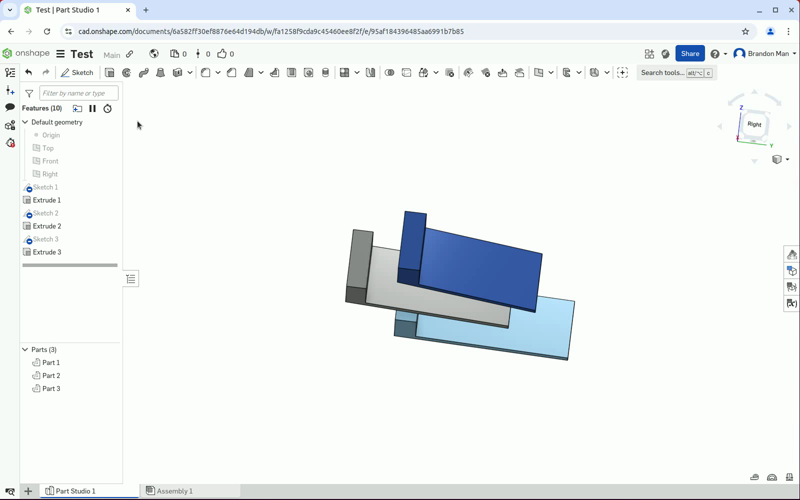
key(right, 3)
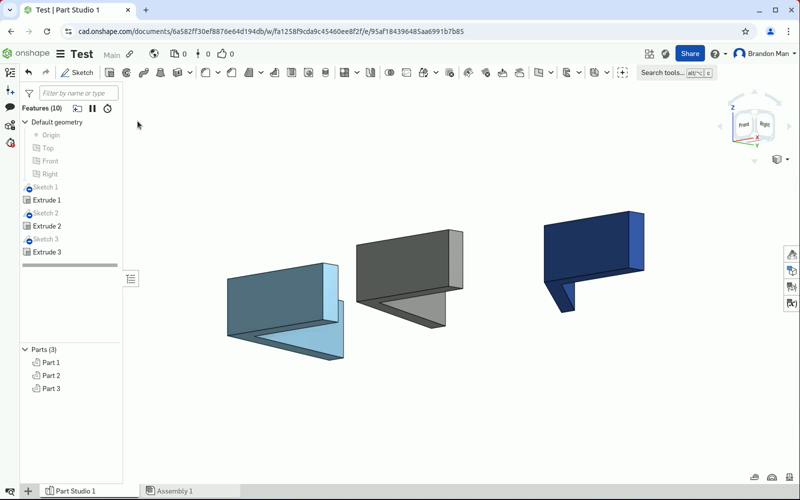
key(down, 3)
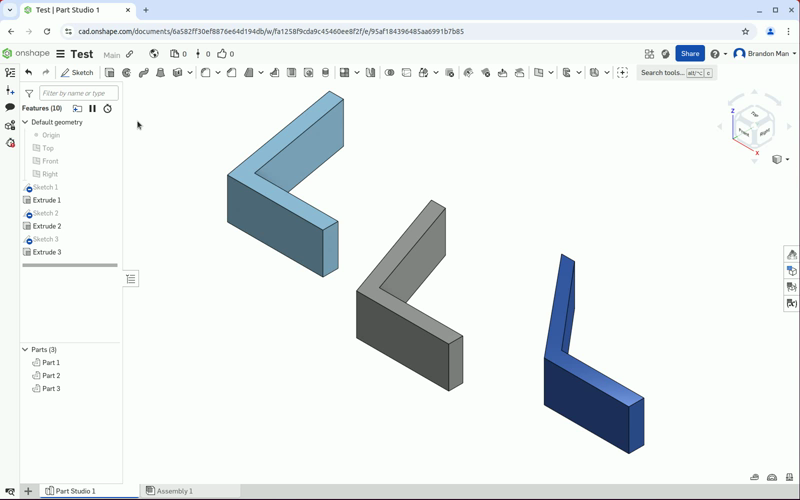
mouse_move(73, 189)
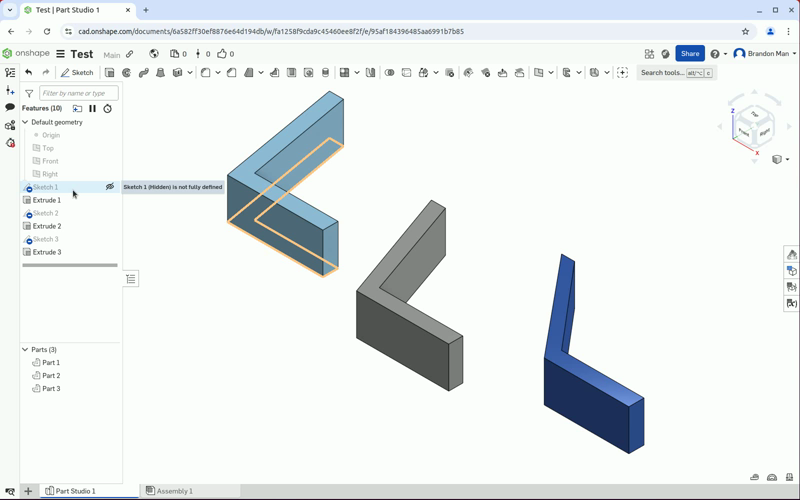
click(73, 189)